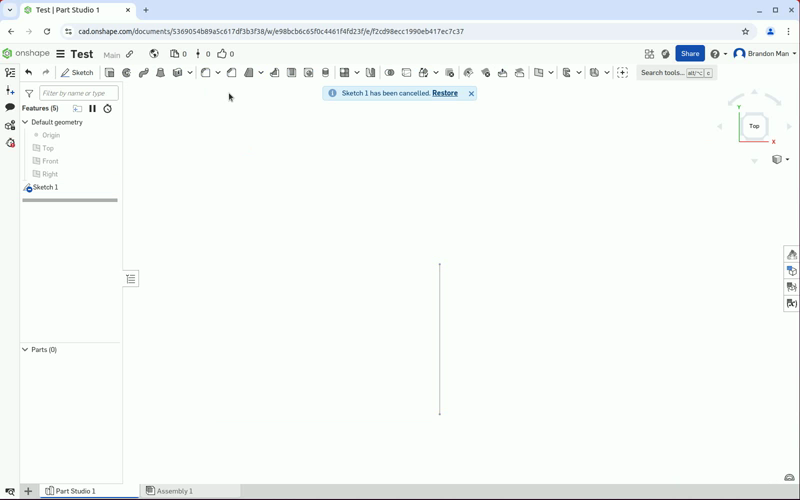
key(shift+h)
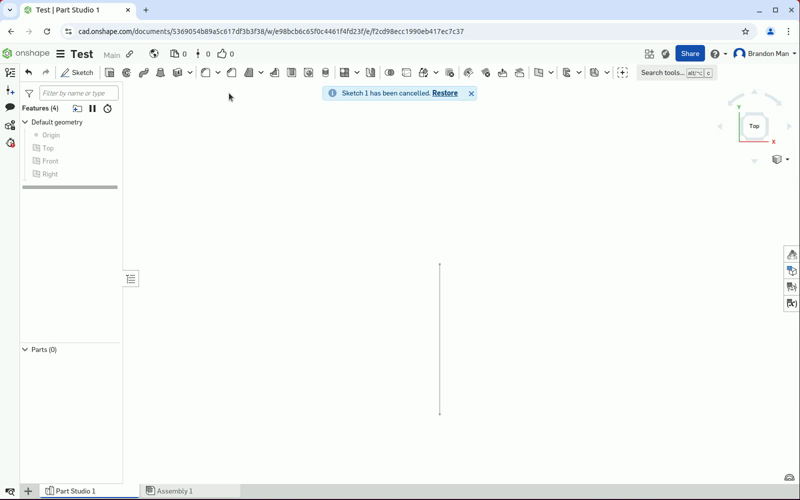
key(shift+s)
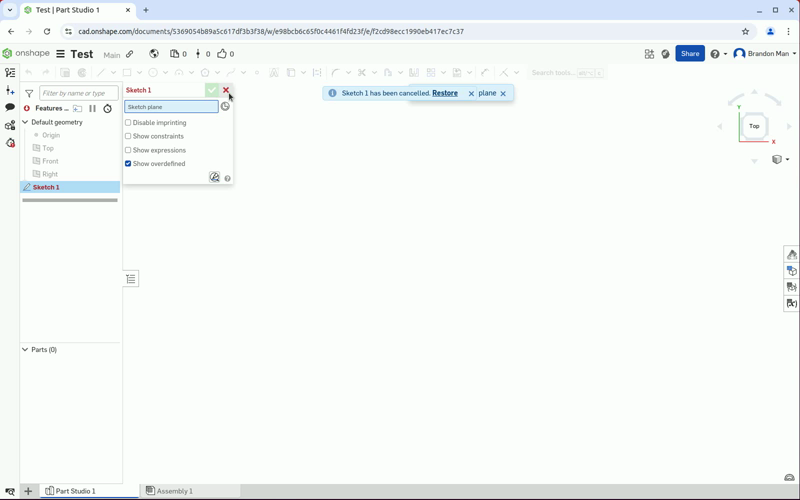
mouse_move(73, 150)
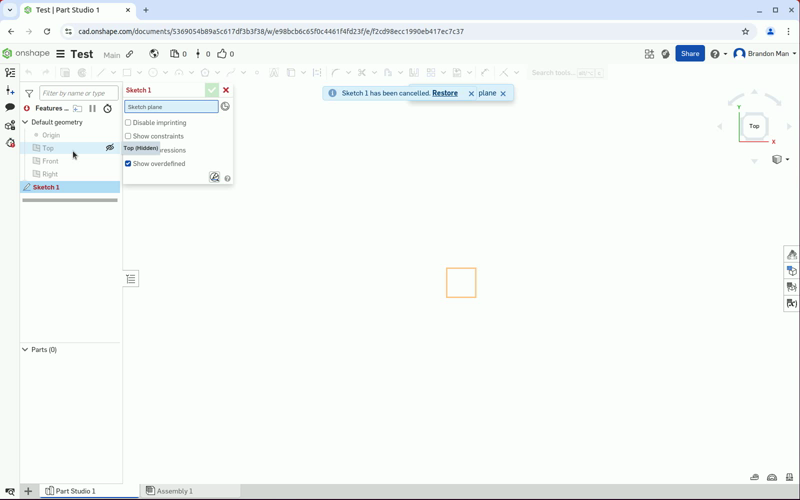
click(73, 150)
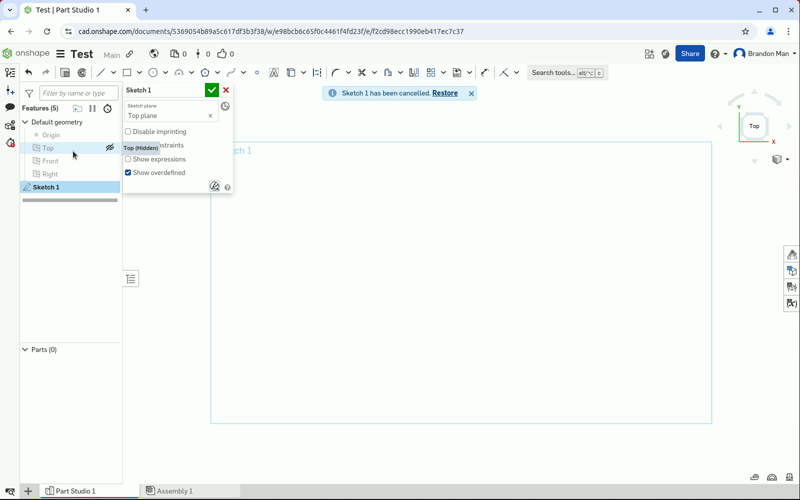
mouse_move(73, 352)
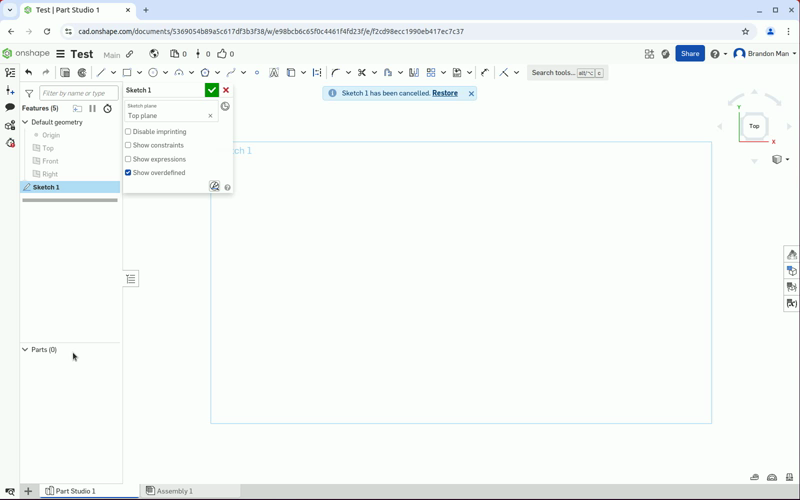
key(y)
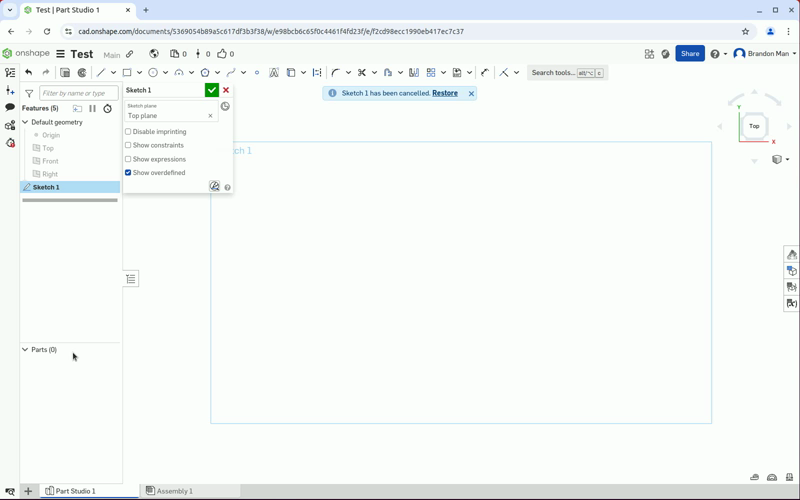
key(l)
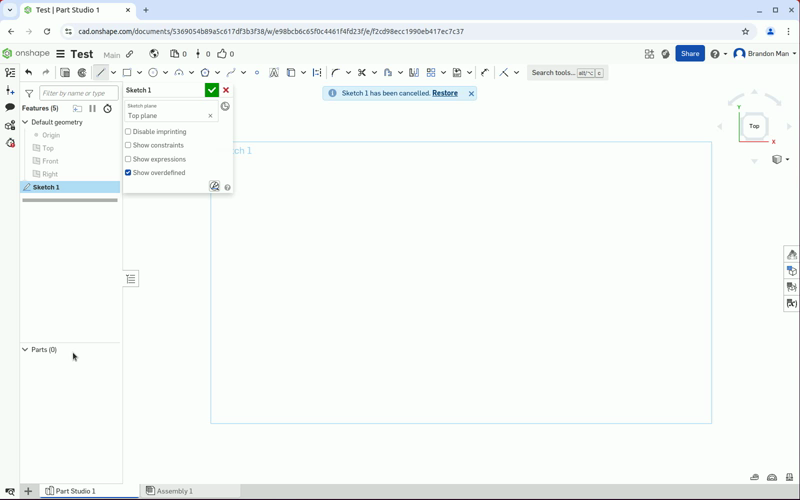
key_down(shift)
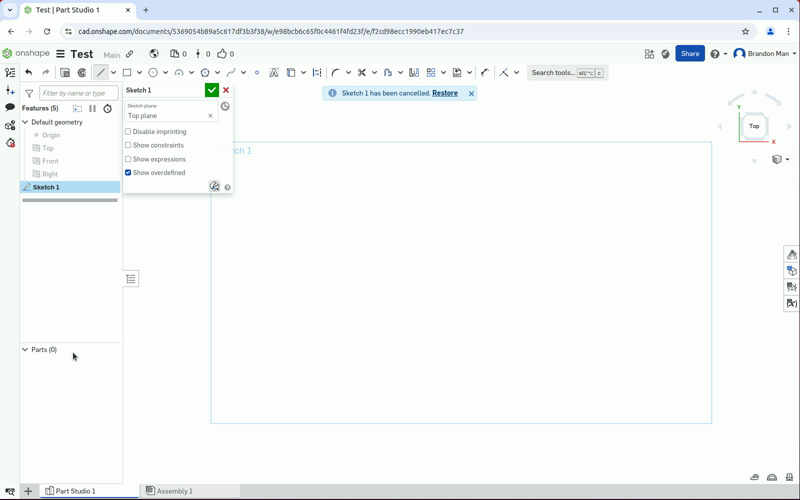
mouse_move(460, 282)
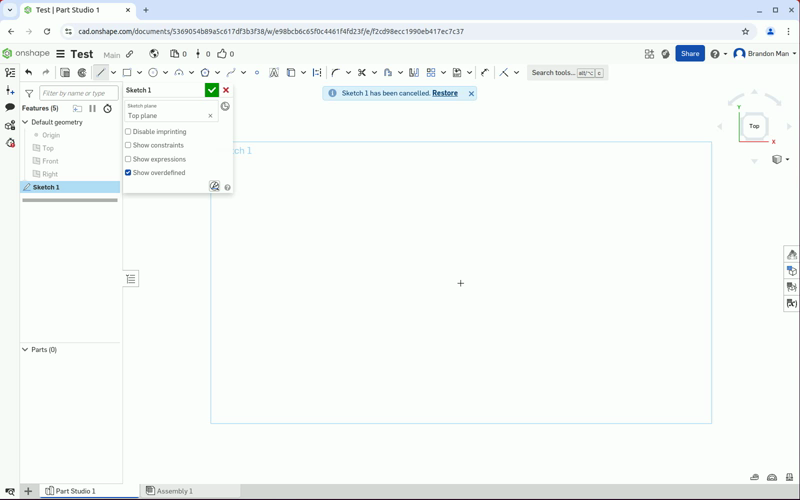
click(460, 282)
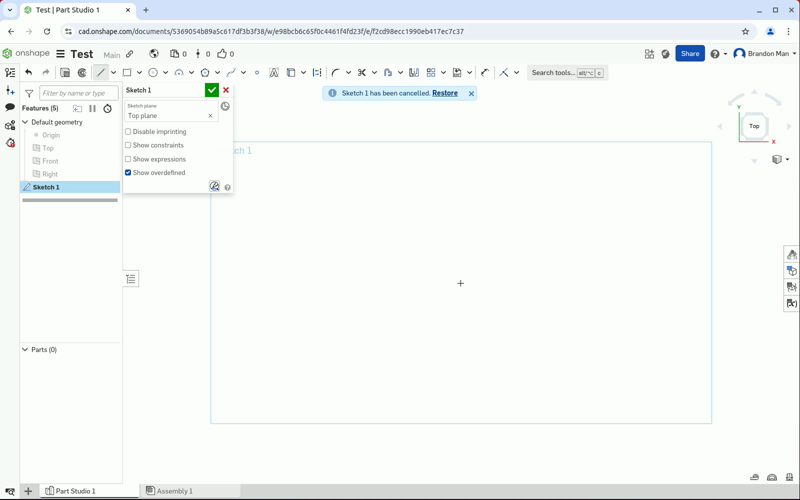
key_up(shift)
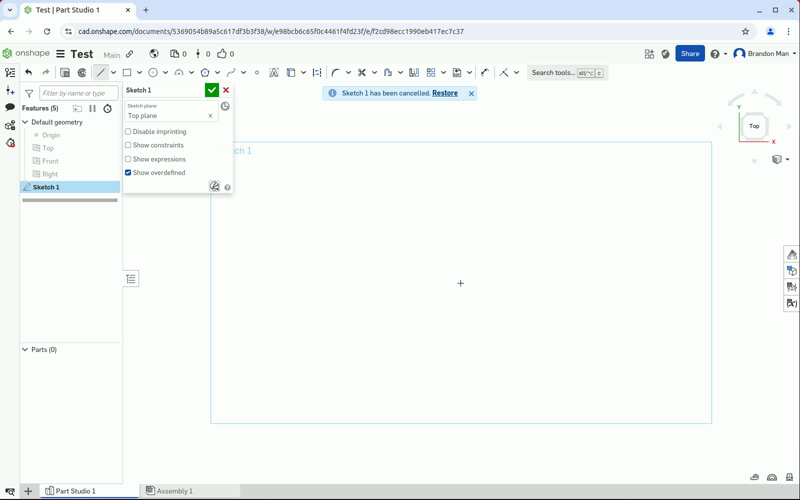
key_down(shift)
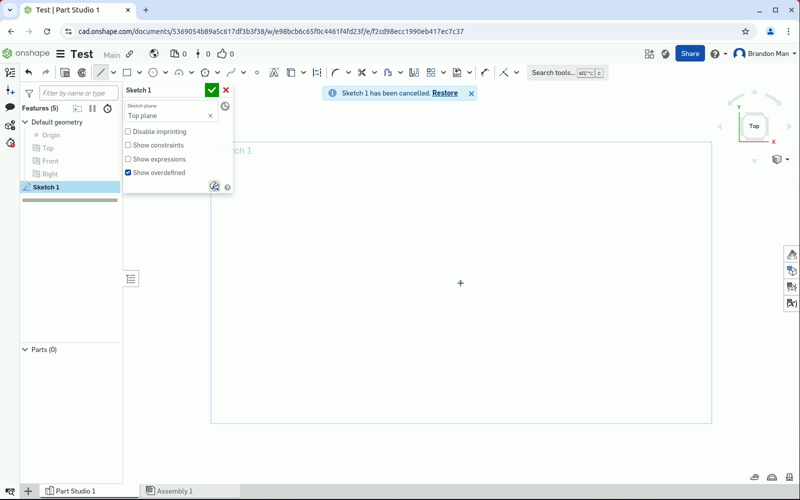
mouse_move(573, 282)
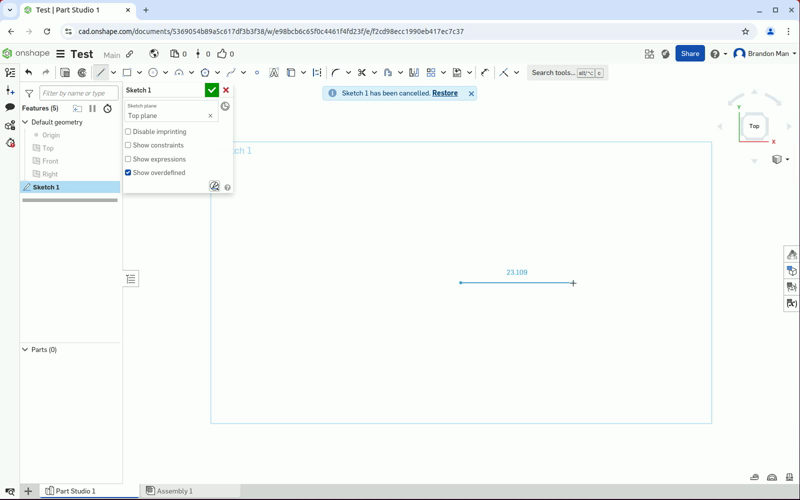
click(573, 282)
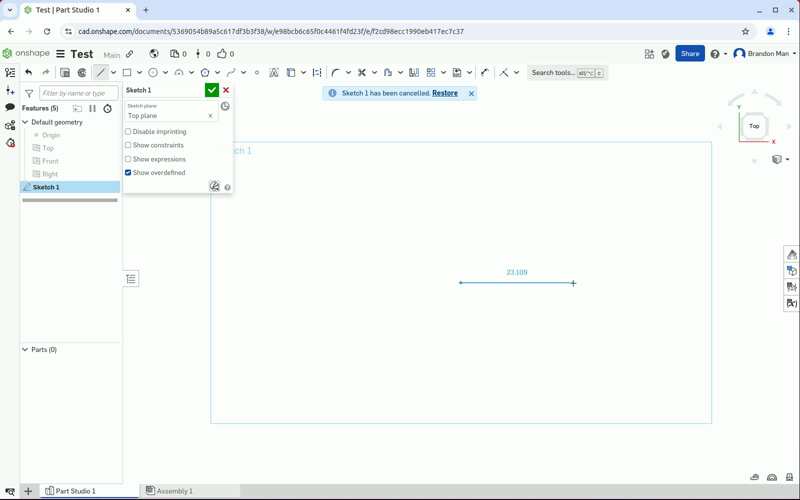
key_up(shift)
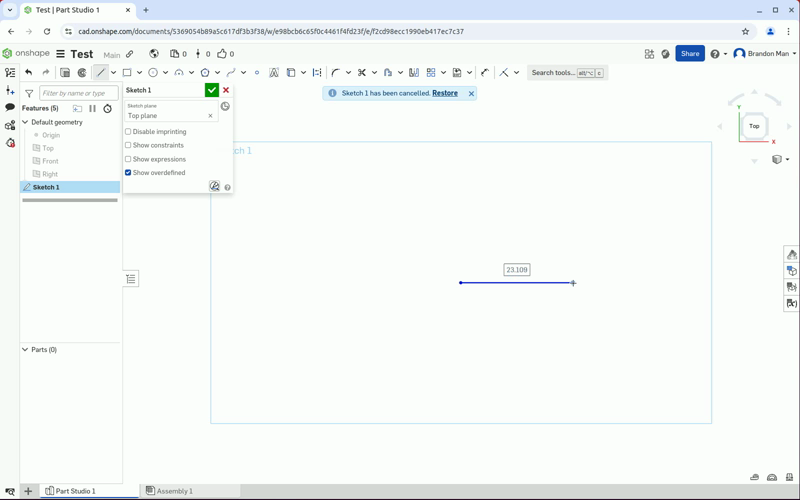
key_down(shift)
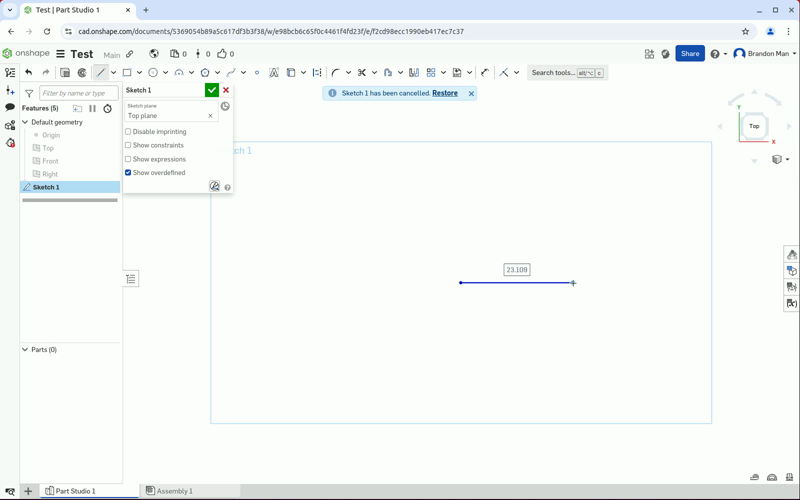
mouse_move(573, 221)
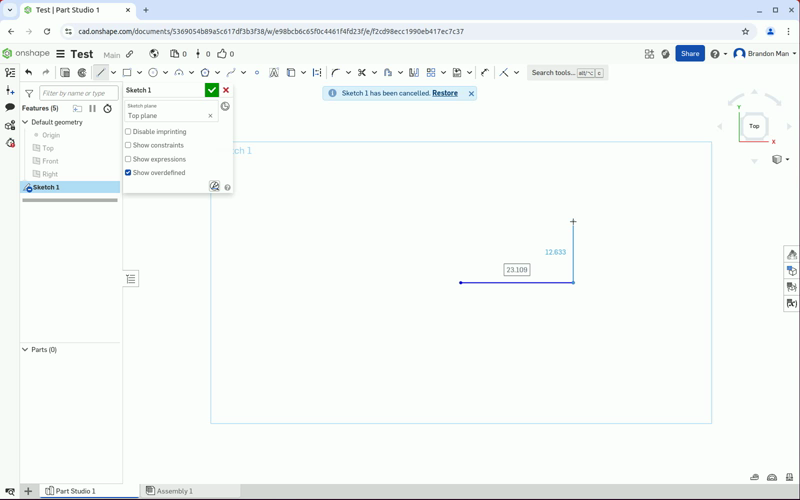
click(573, 221)
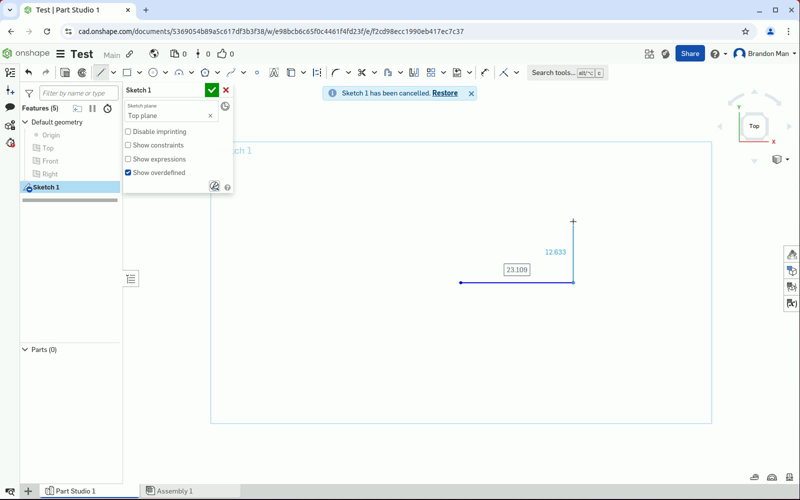
key_up(shift)
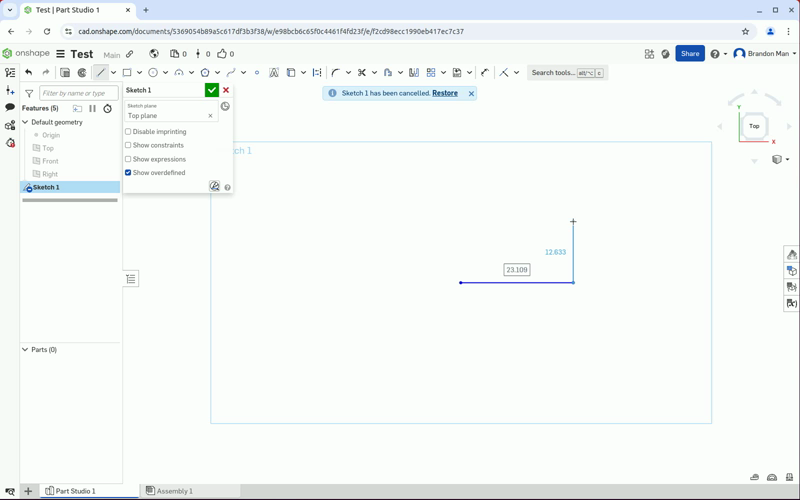
key_down(shift)
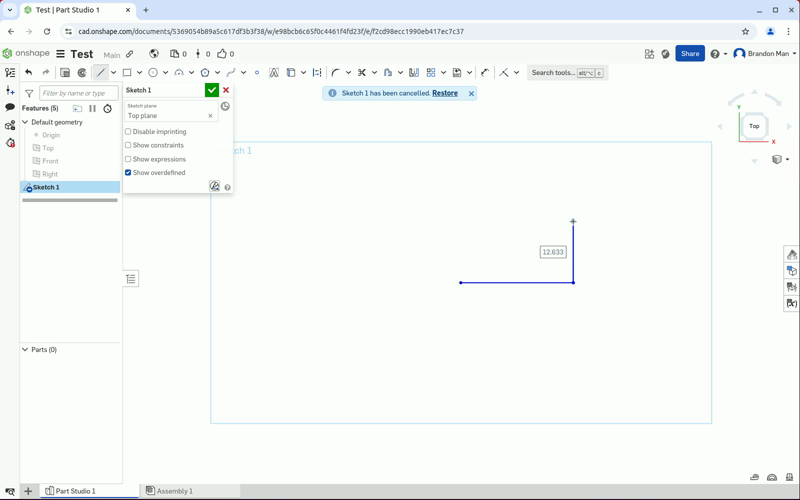
mouse_move(460, 221)
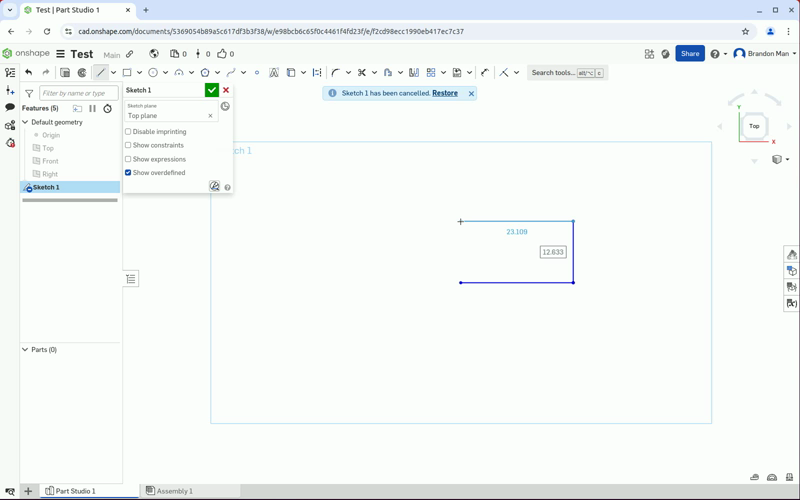
click(460, 221)
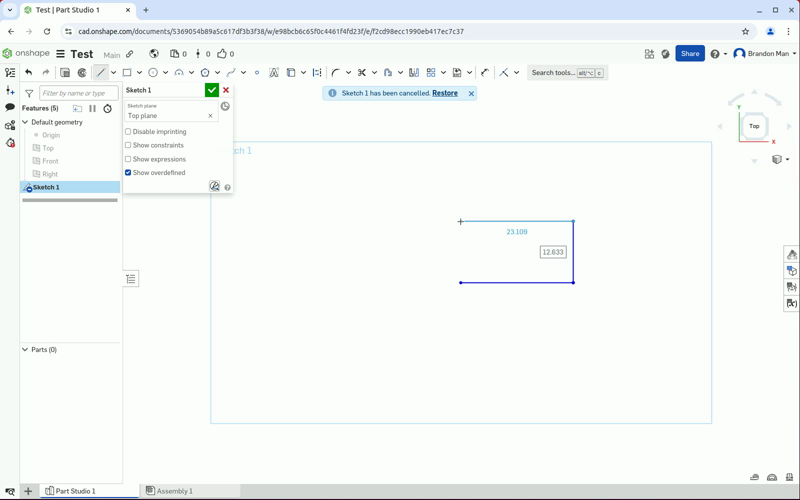
key_up(shift)
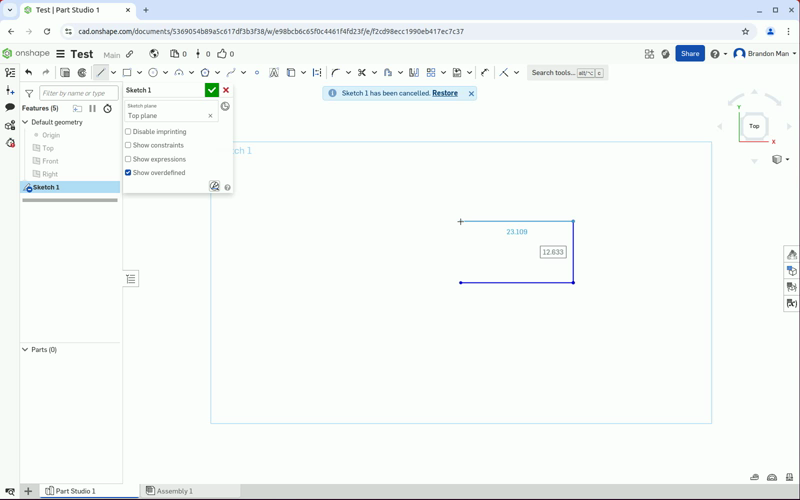
key_down(shift)
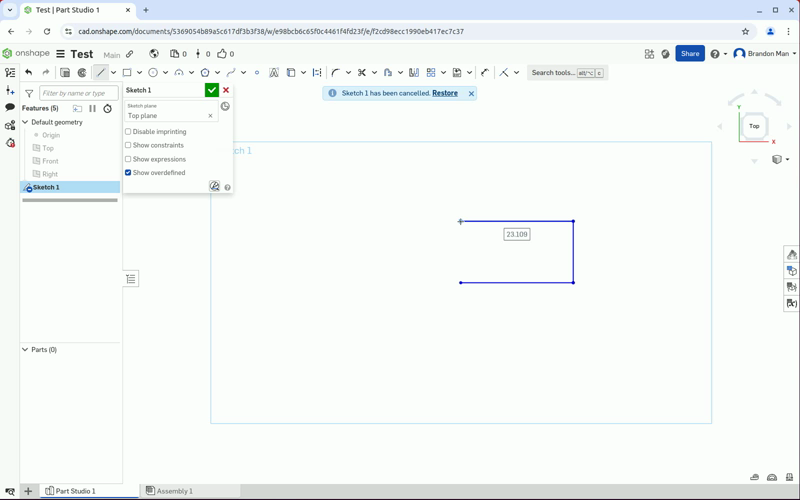
mouse_move(460, 282)
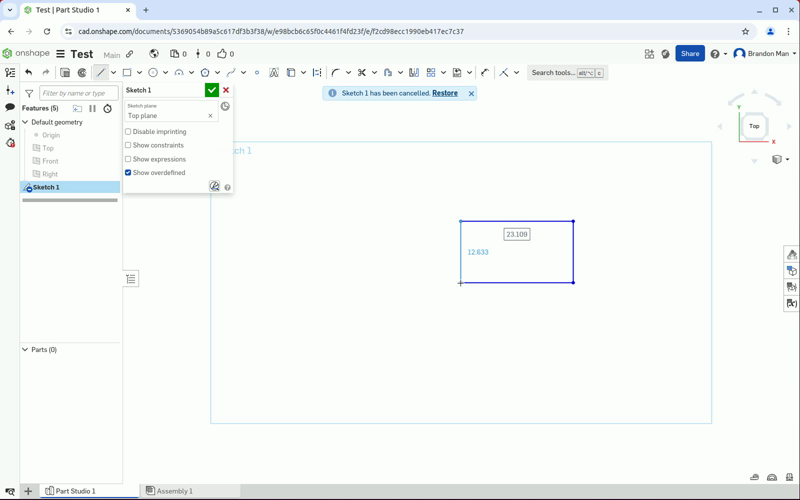
key_up(shift)
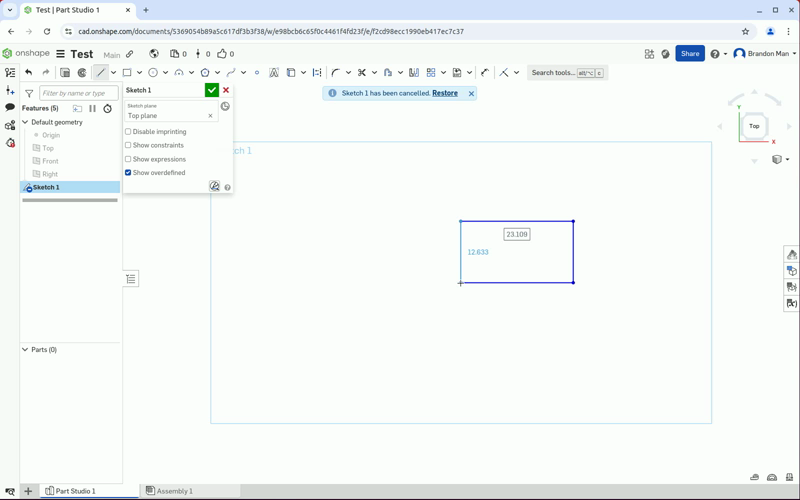
click(460, 282)
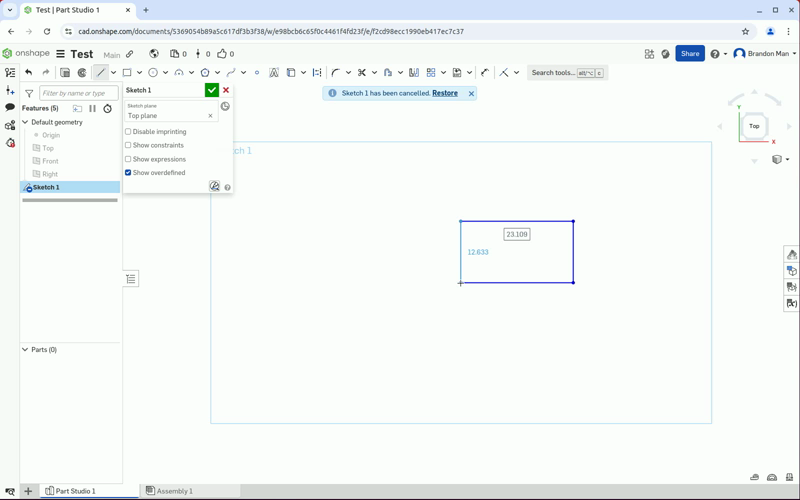
key(esc)
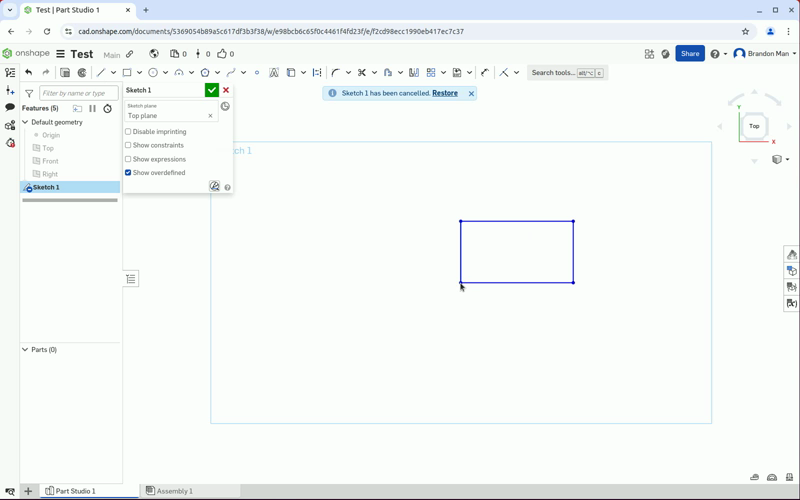
mouse_move(512, 236)
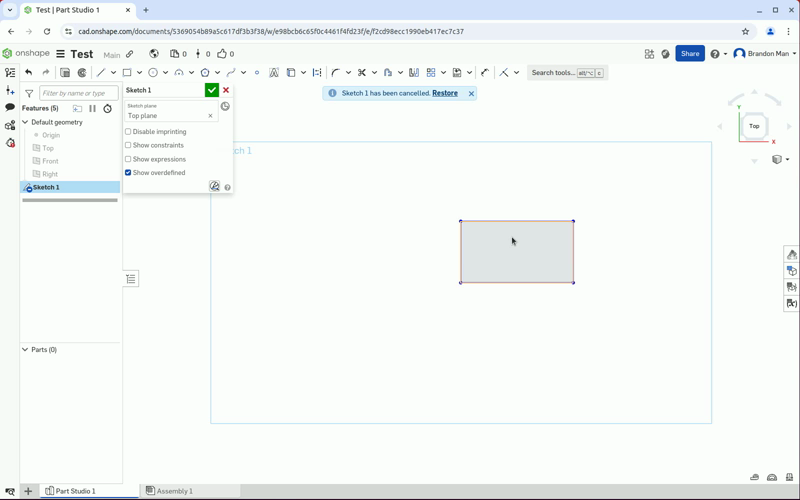
click(512, 236)
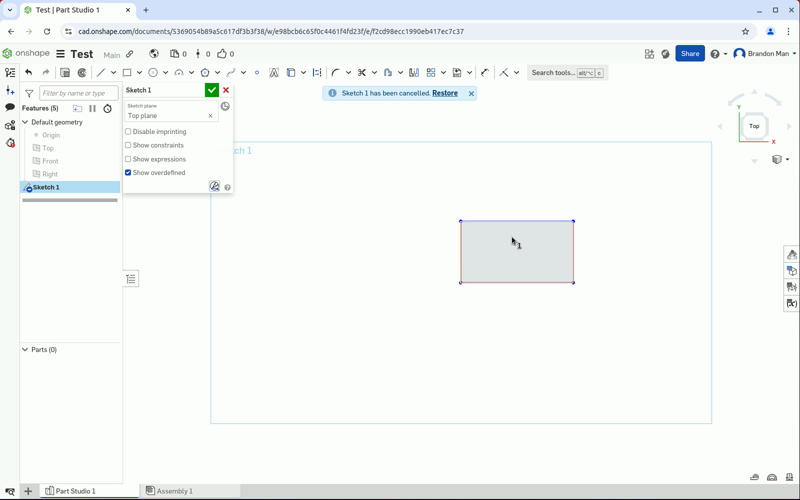
mouse_move(73, 352)
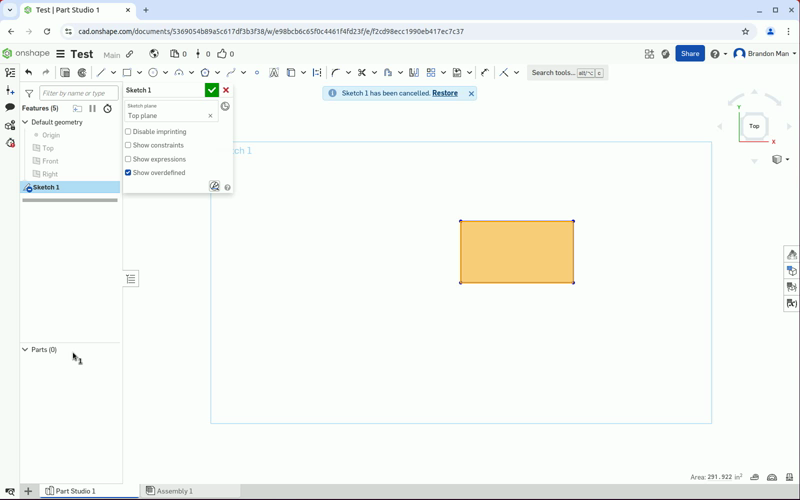
key(shift+y)
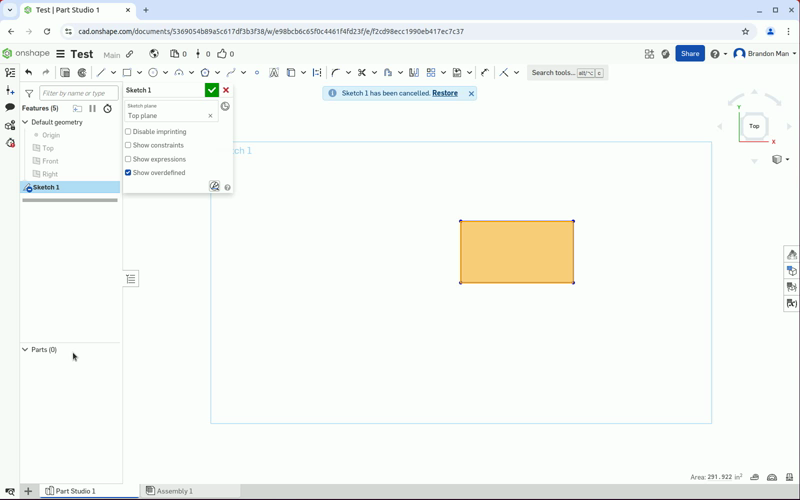
key(shift+e)
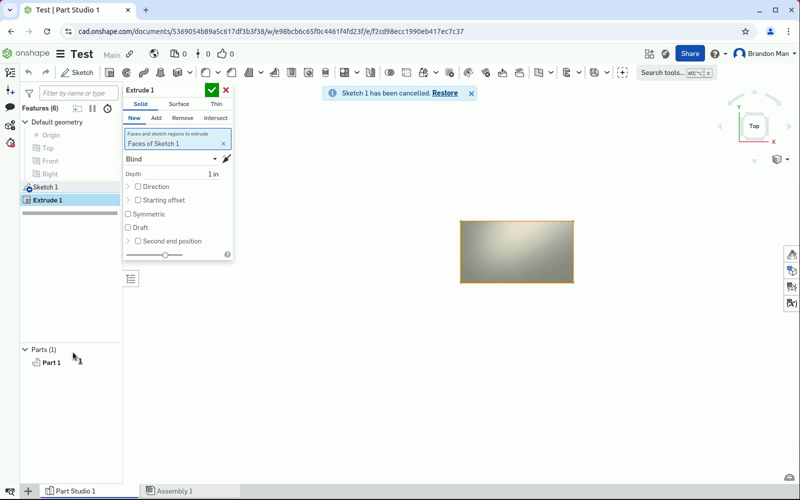
mouse_move(143, 106)
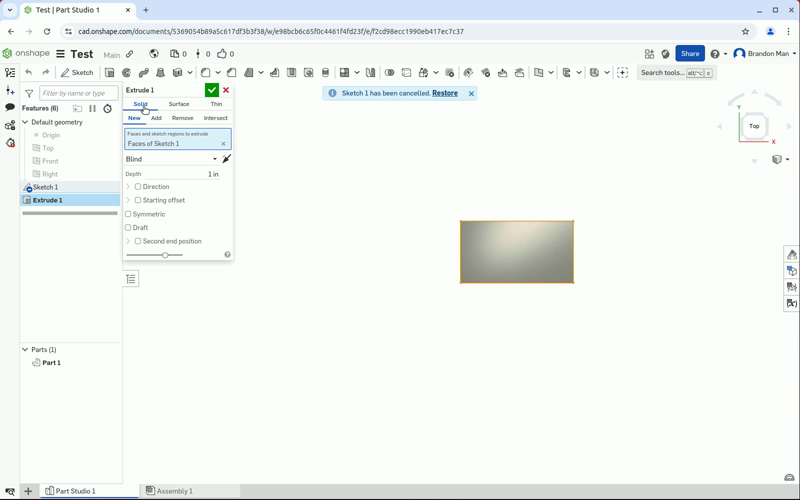
click(143, 106)
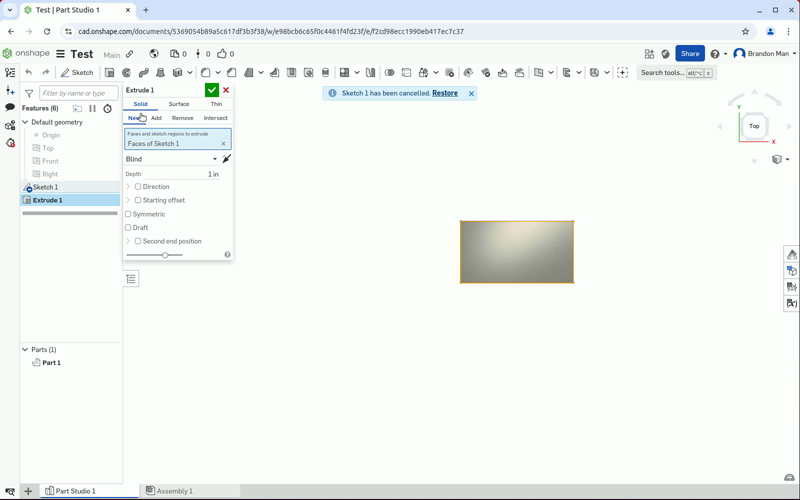
mouse_move(137, 120)
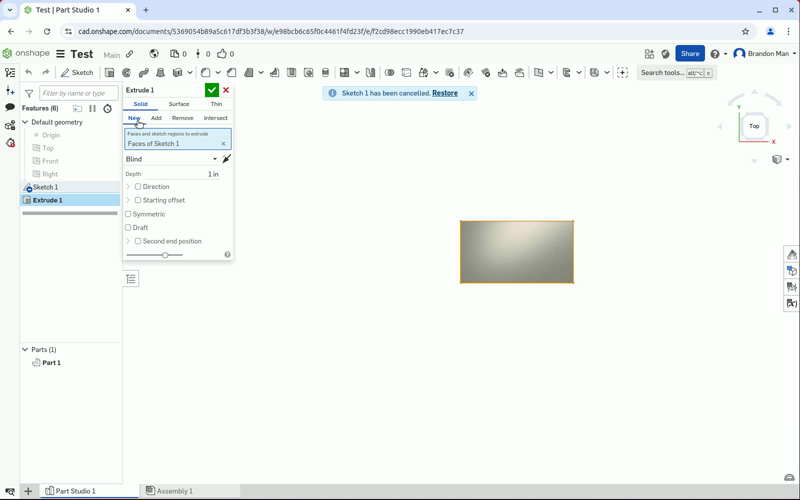
click(137, 120)
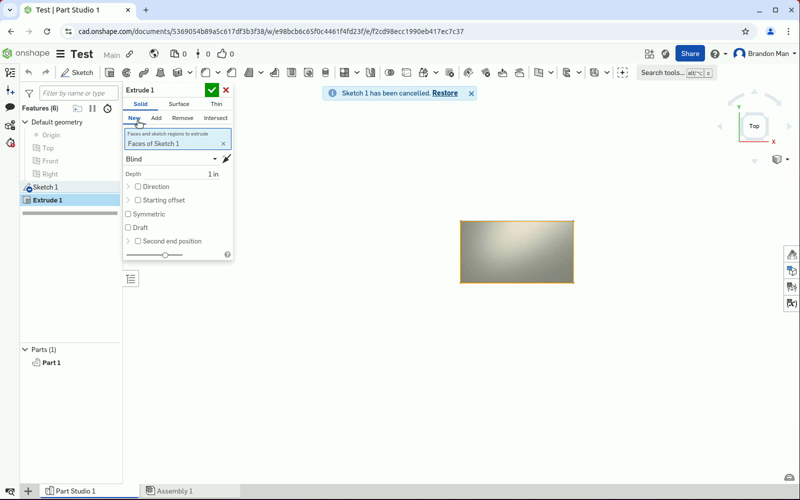
key(tab, 4)
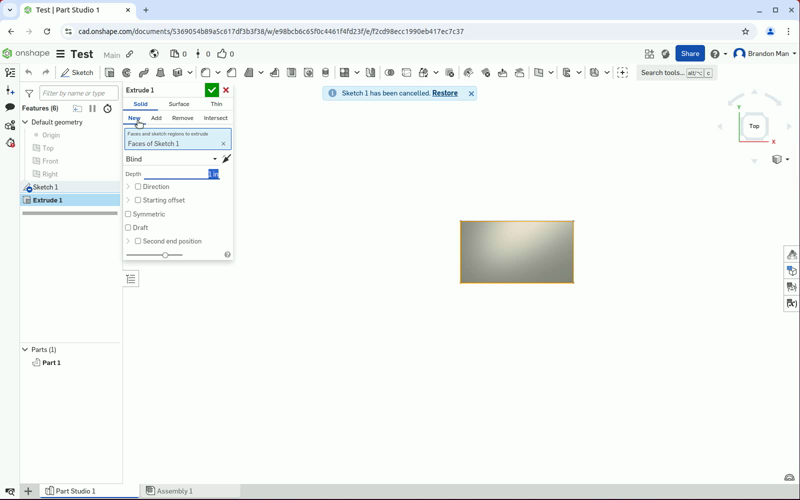
text(2.166)
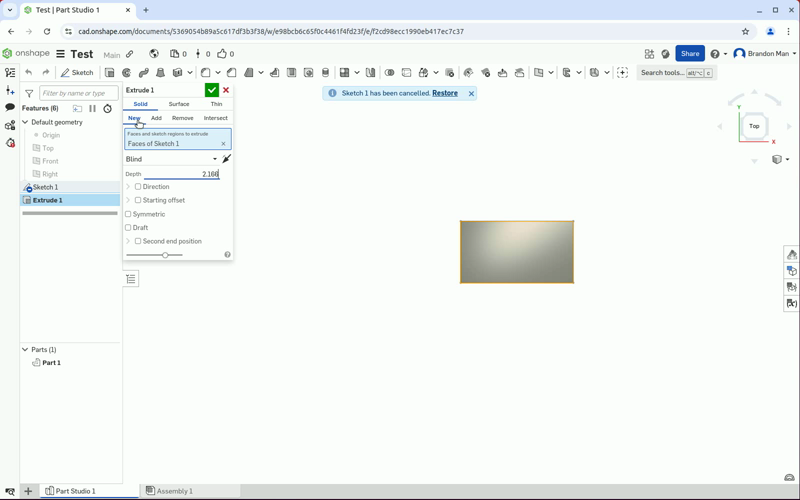
key(enter)
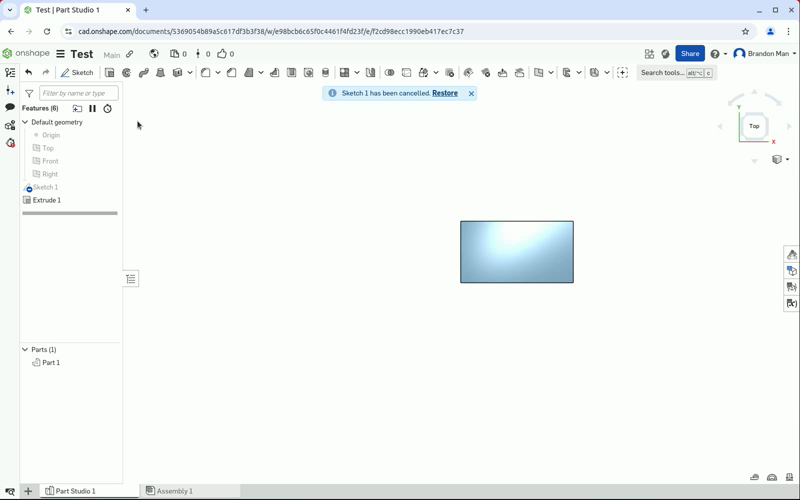
key(shift+h)
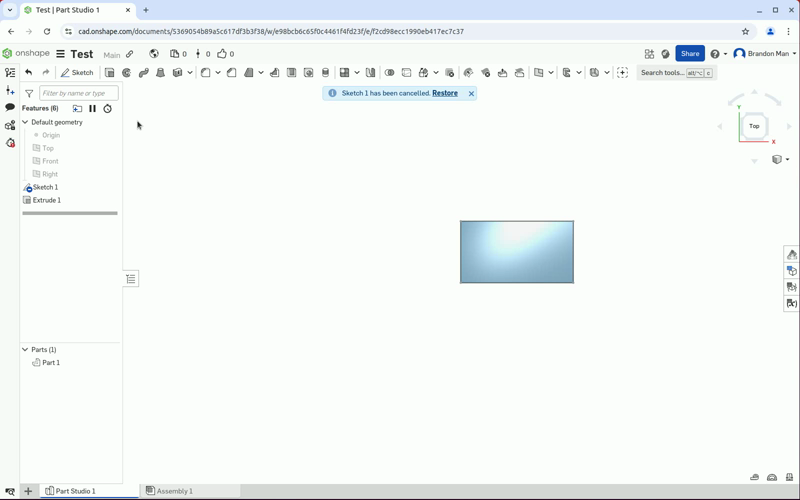
key(shift+h)
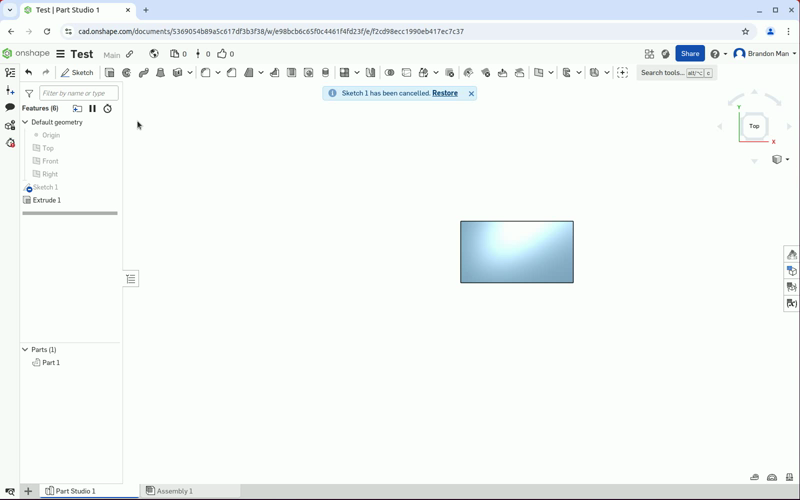
mouse_move(73, 189)
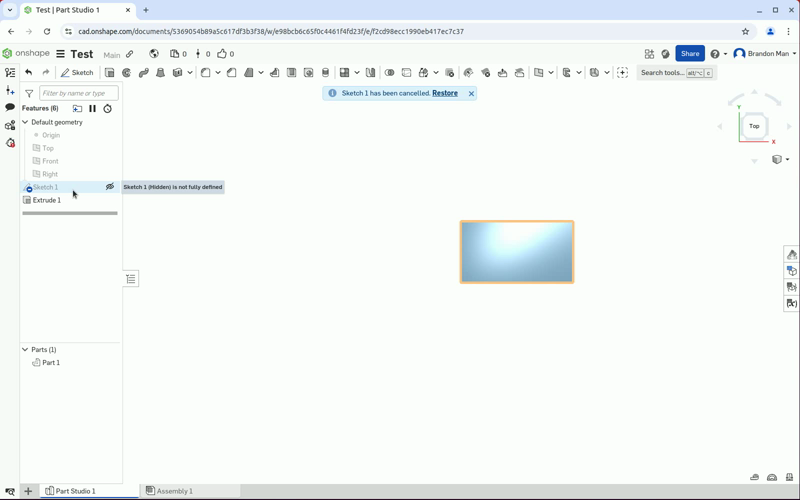
click(73, 189)
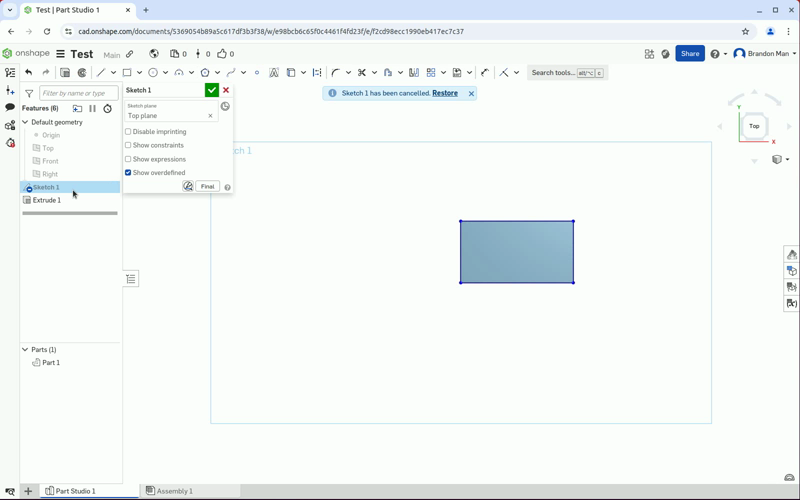
mouse_move(229, 92)
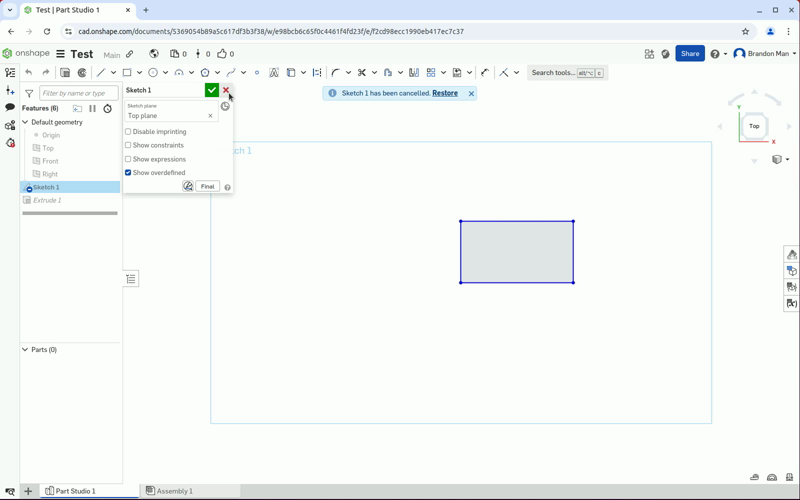
click(229, 92)
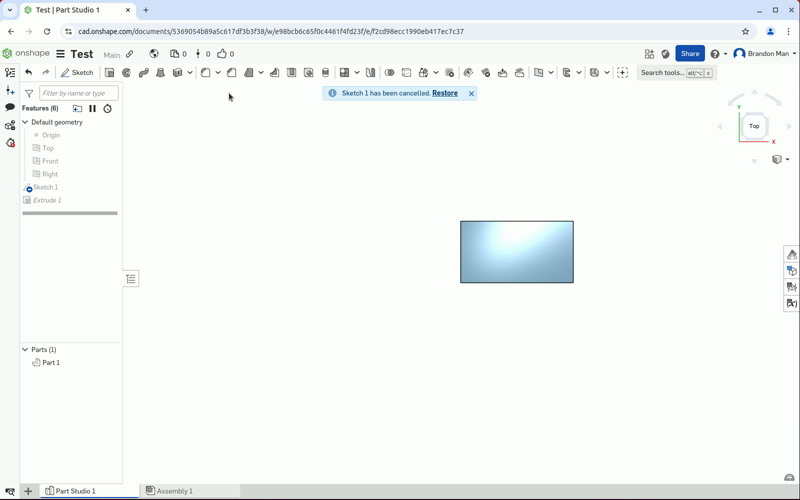
mouse_move(541, 75)
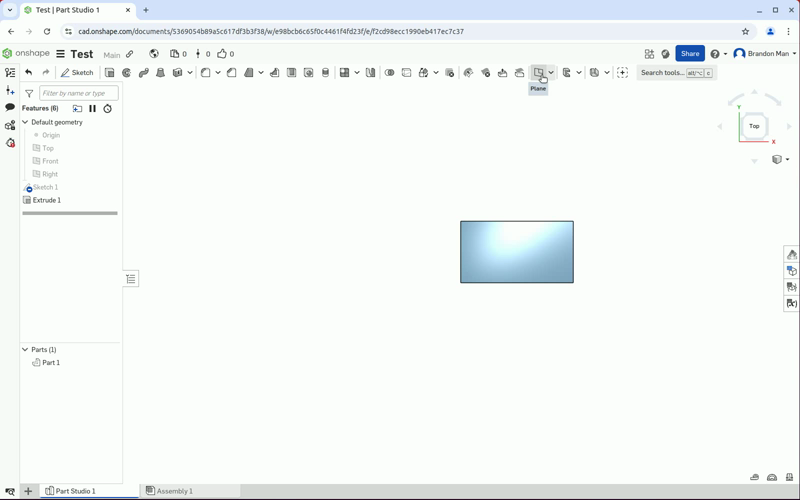
click(541, 75)
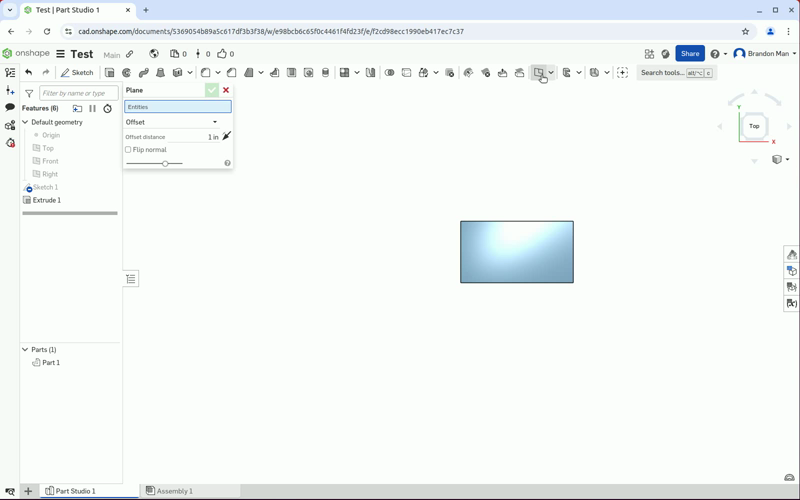
mouse_move(73, 150)
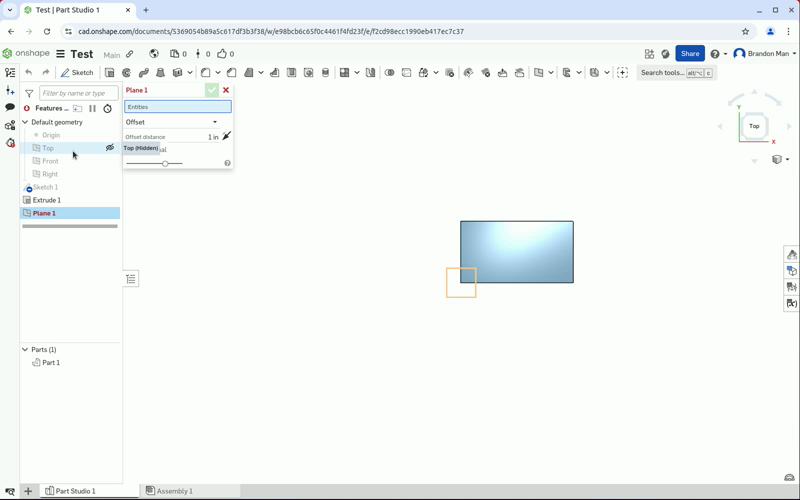
click(73, 150)
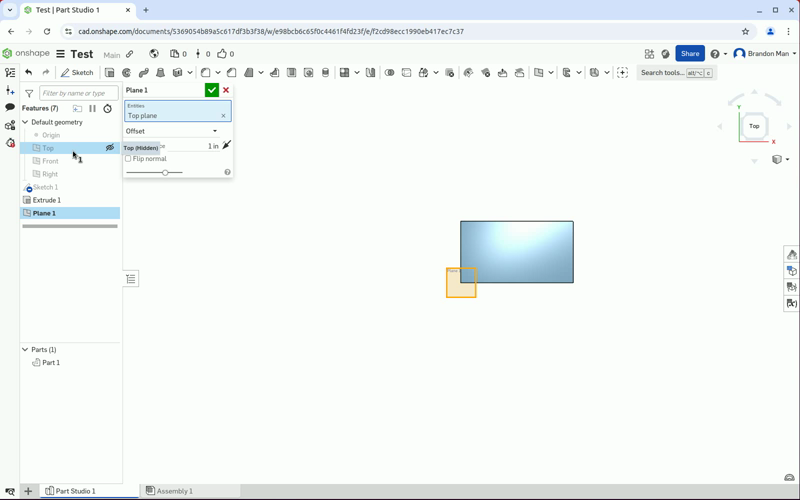
key(tab, 2)
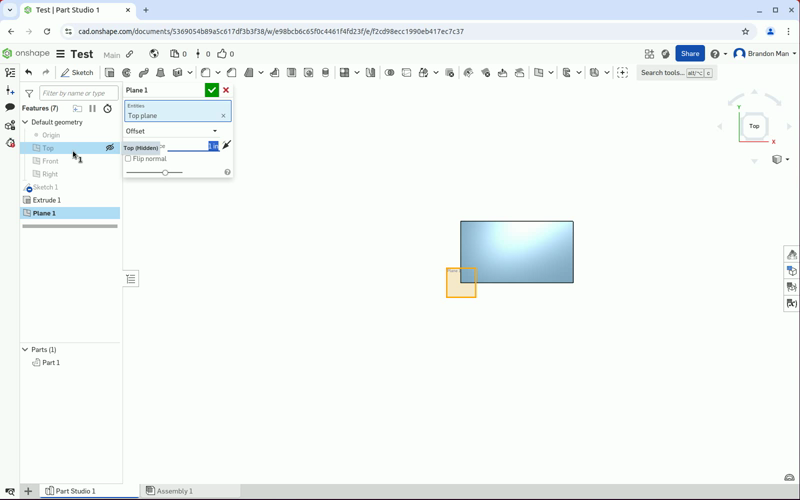
text(2.157)
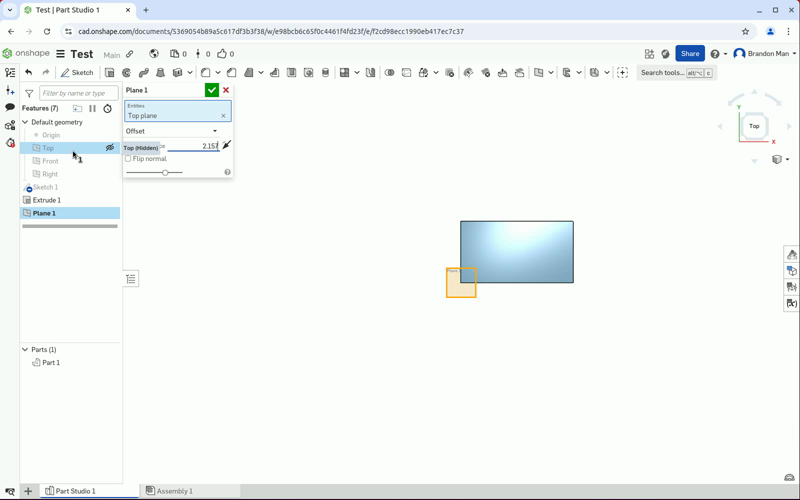
key(enter, 2)
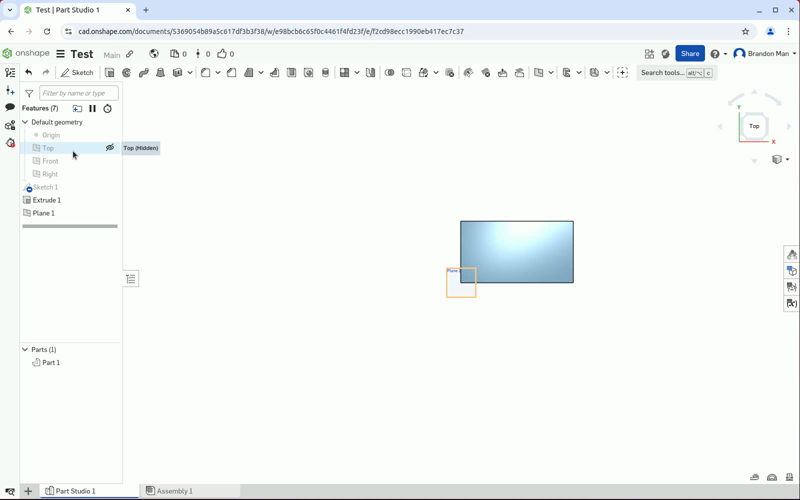
key(shift+s)
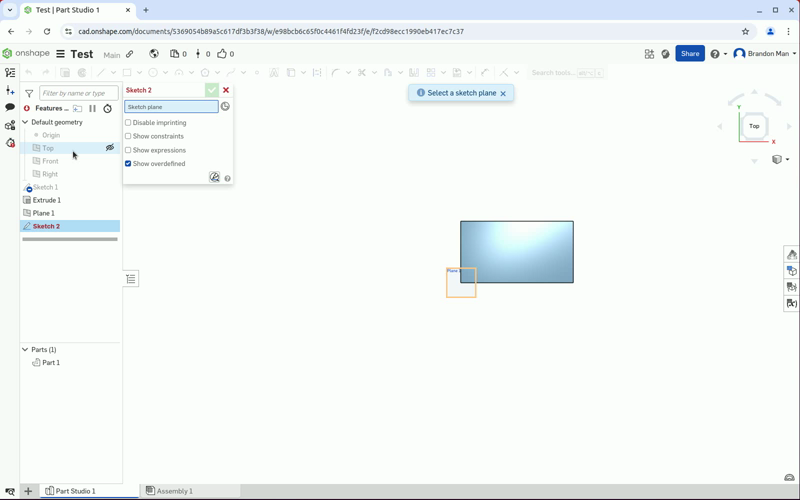
mouse_move(73, 215)
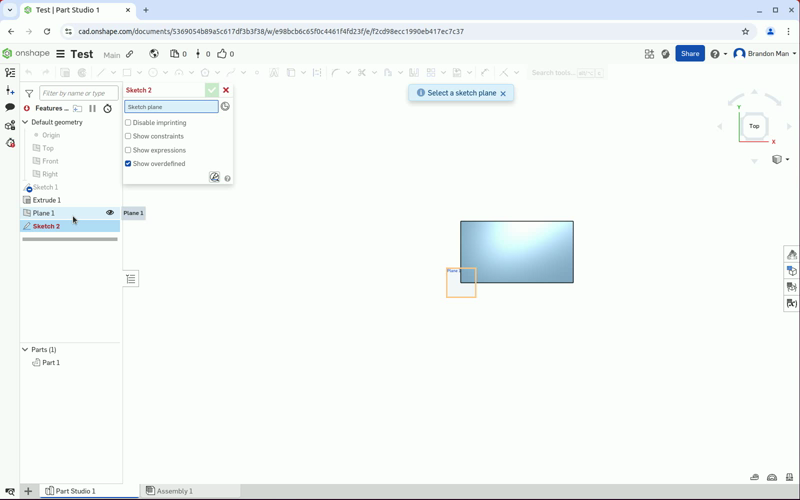
click(73, 215)
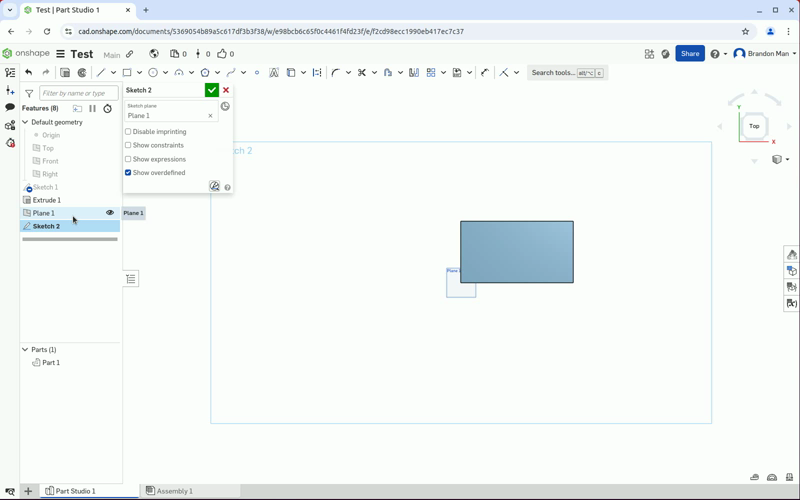
mouse_move(73, 352)
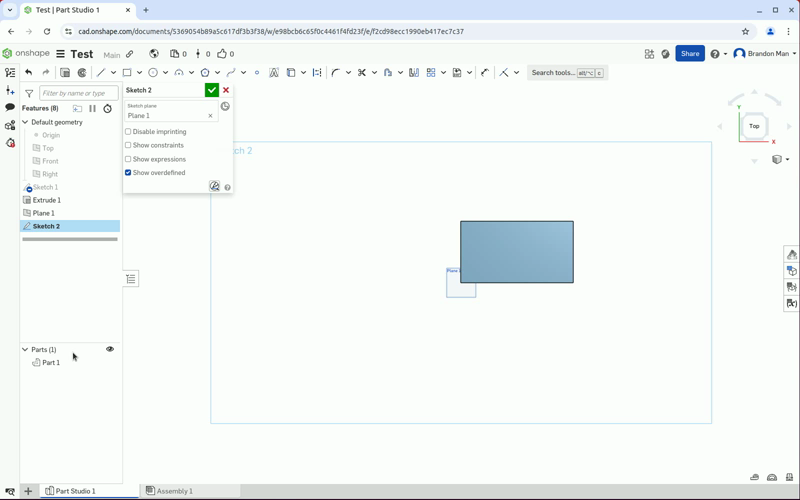
key(y)
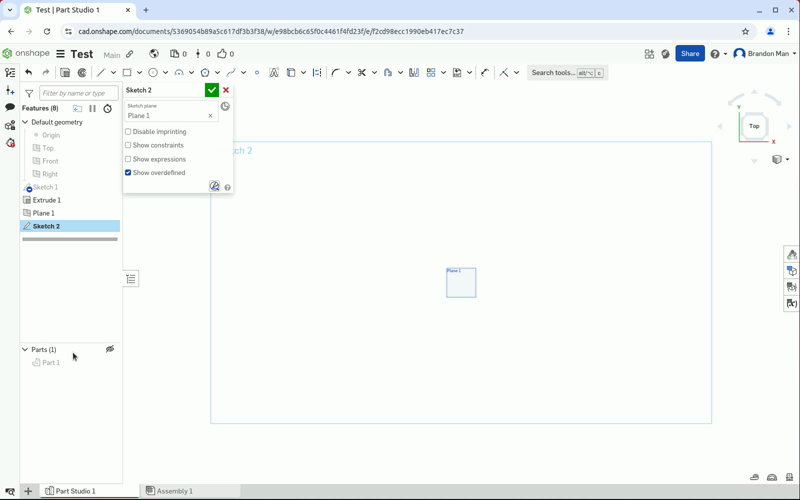
key(l)
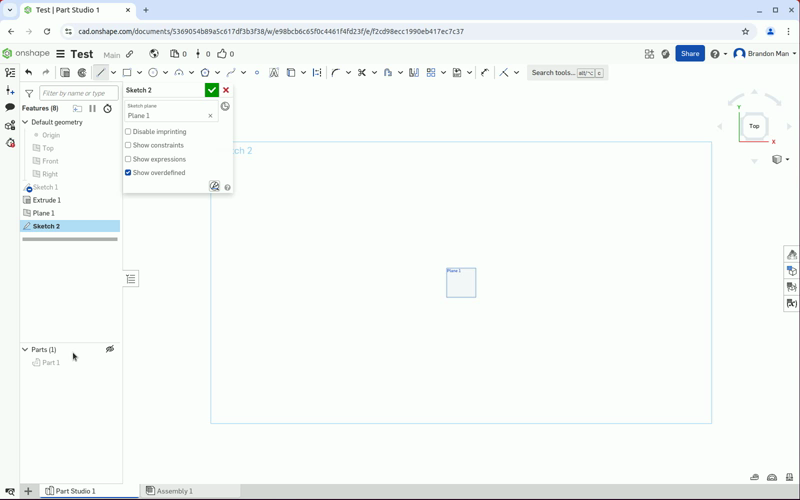
key_down(shift)
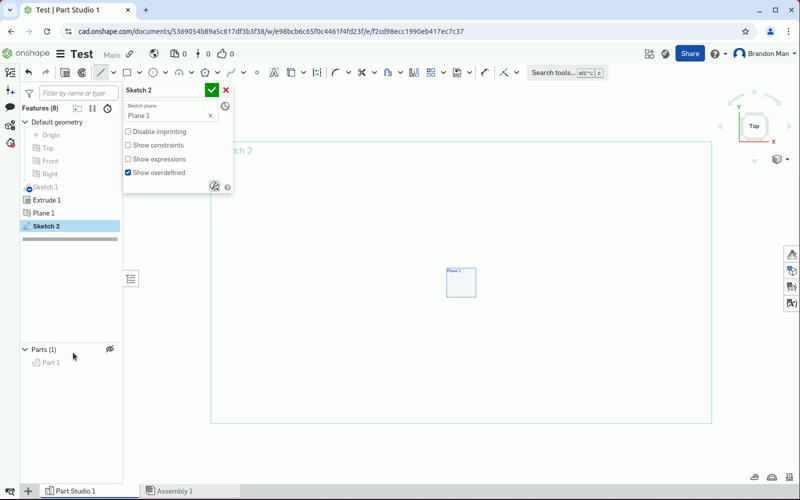
mouse_move(489, 282)
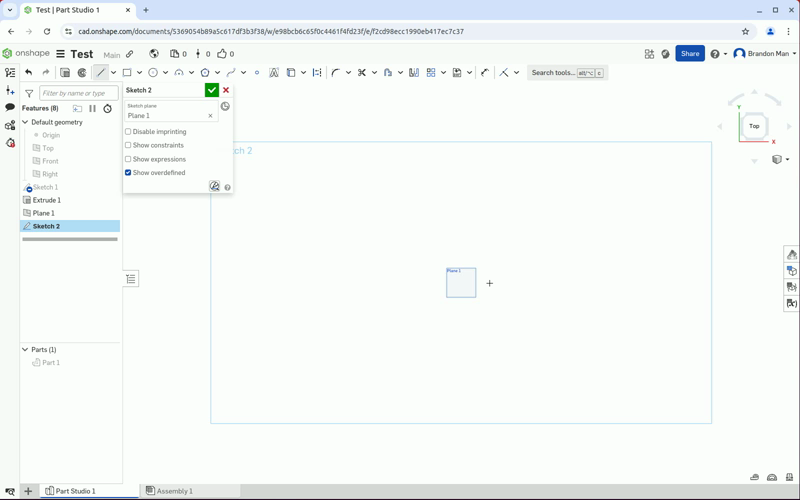
click(489, 282)
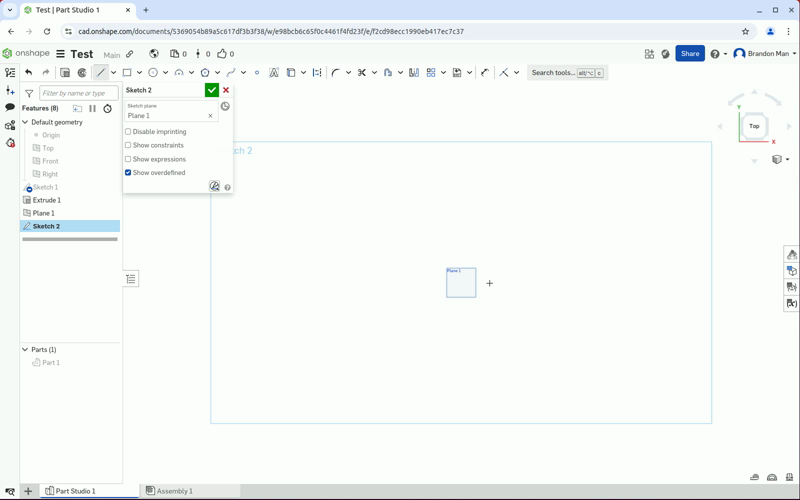
key_up(shift)
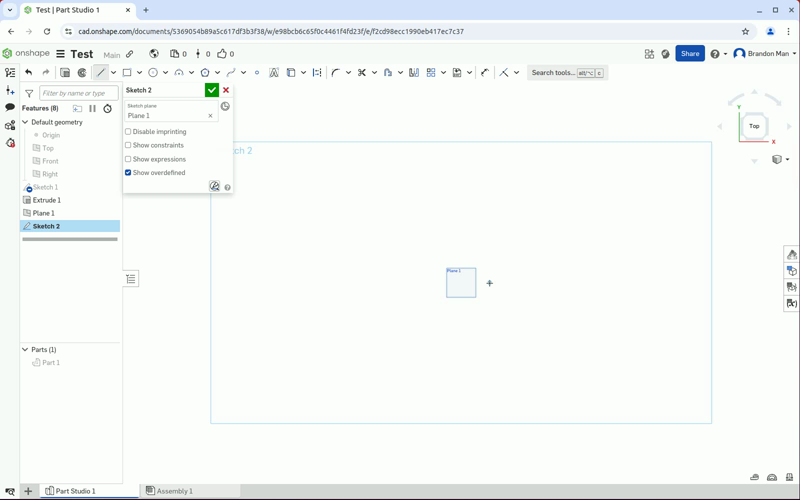
key_down(shift)
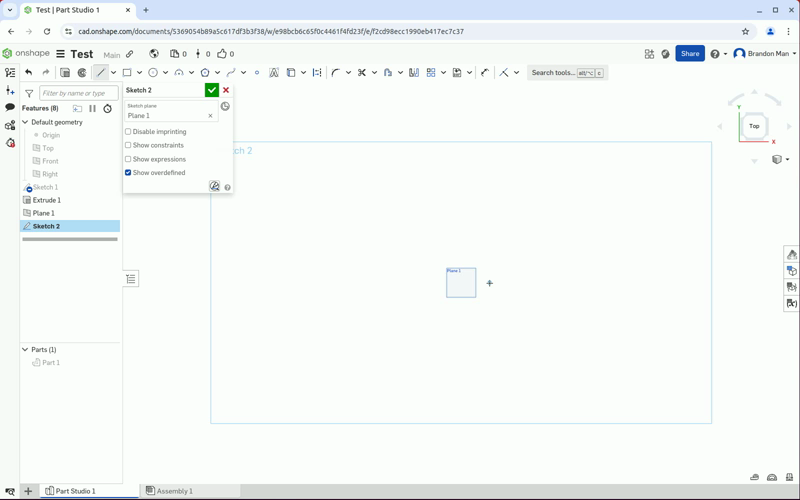
mouse_move(519, 282)
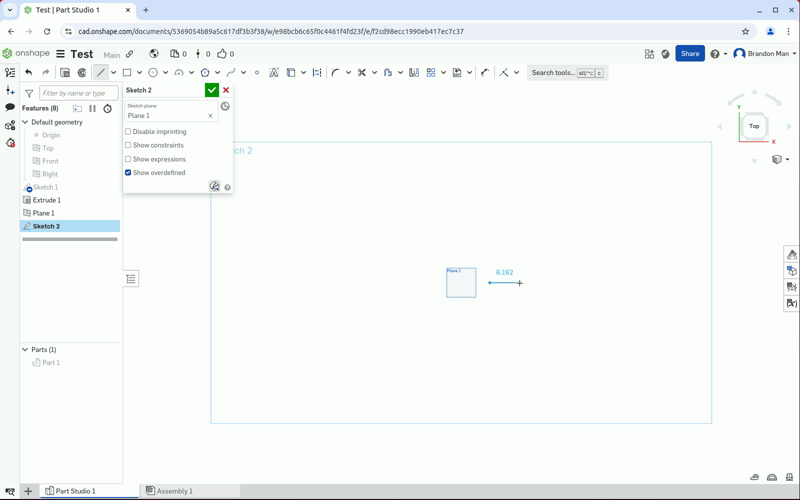
mouse_move(501, 282)
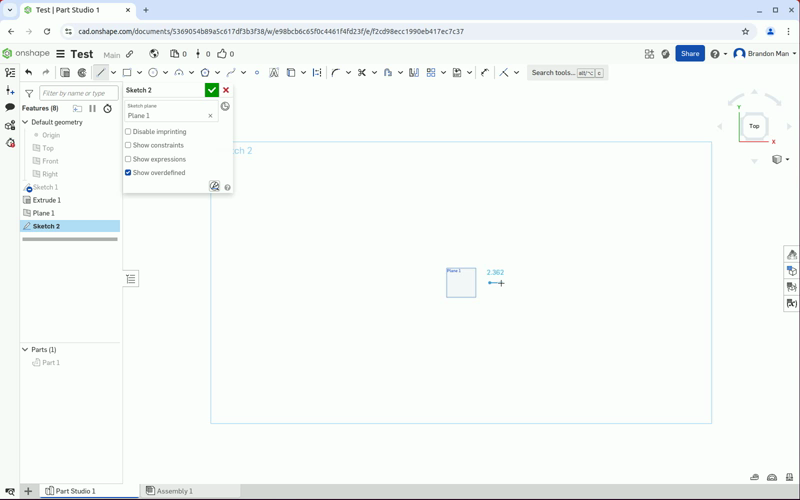
click(501, 282)
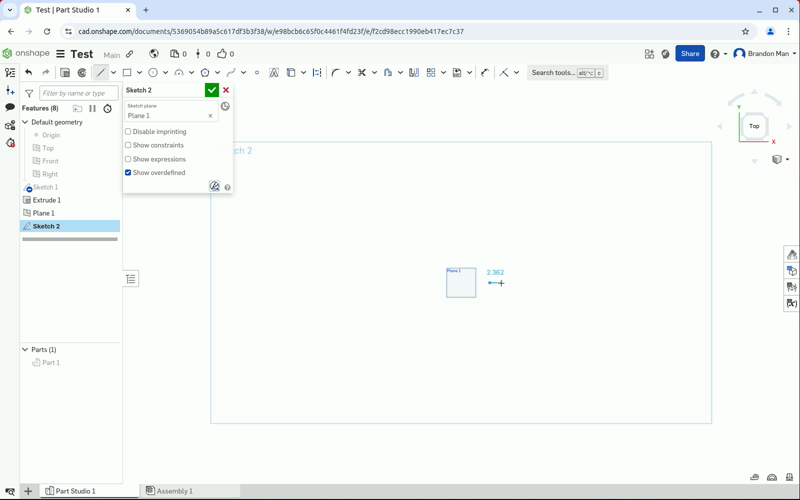
key_up(shift)
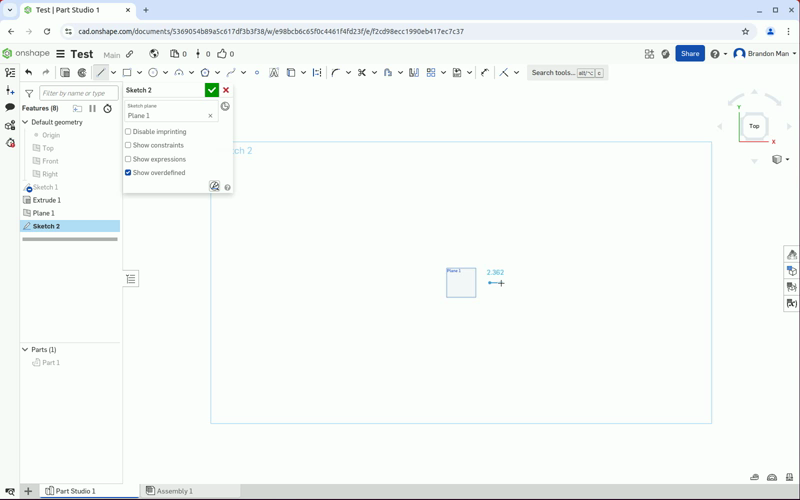
key_down(shift)
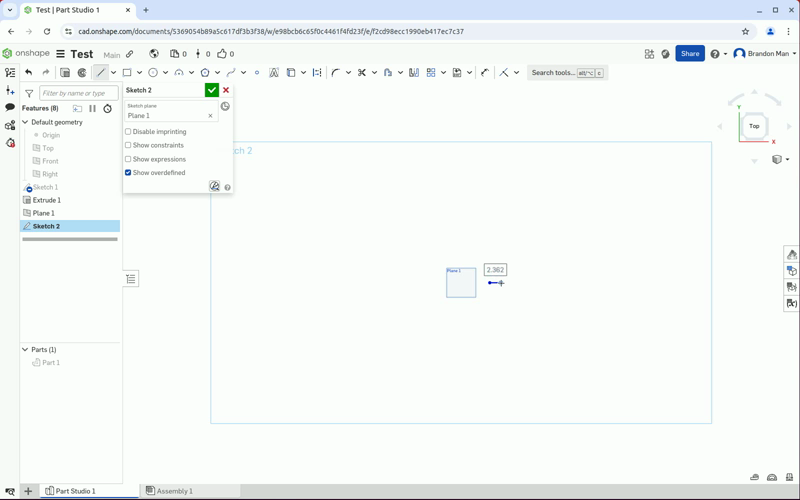
mouse_move(531, 282)
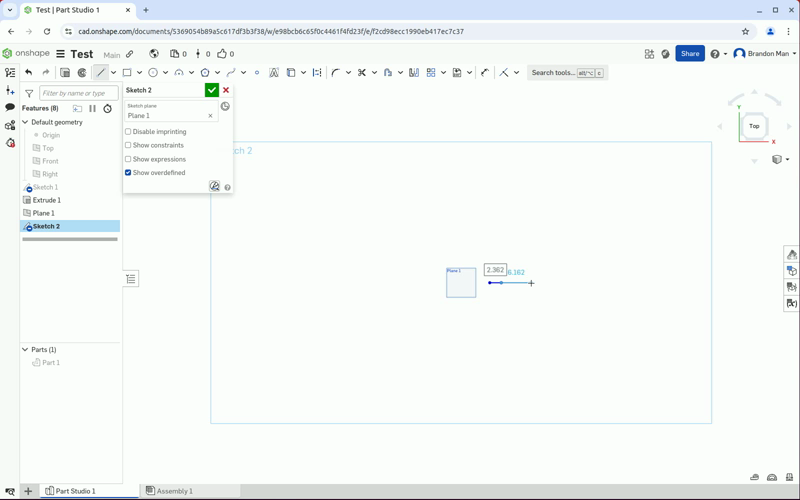
mouse_move(501, 238)
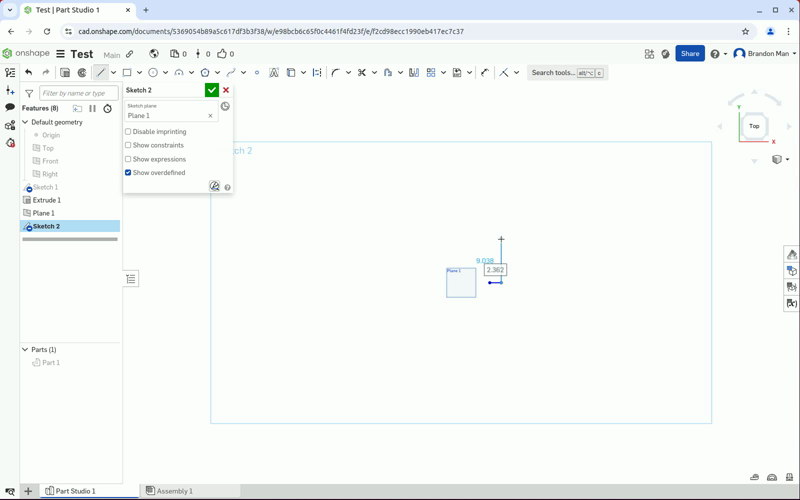
click(501, 238)
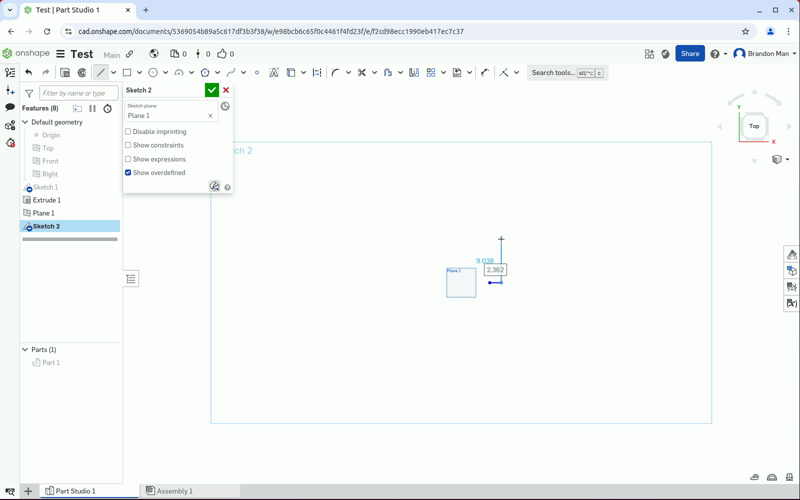
key_up(shift)
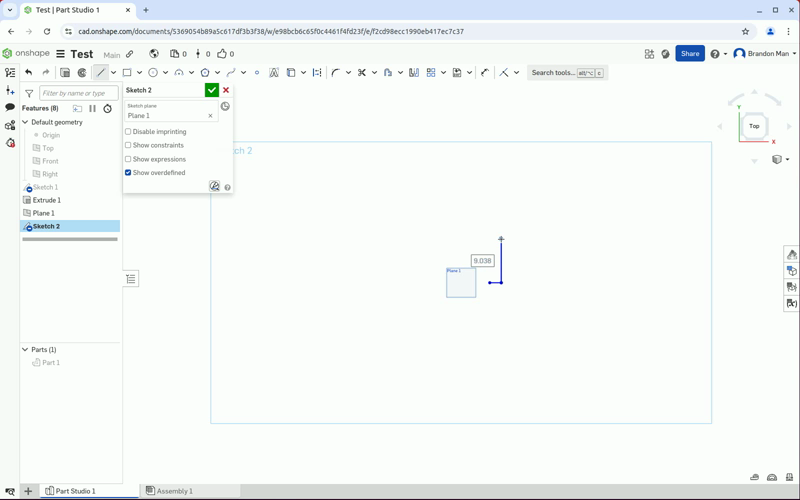
key_down(shift)
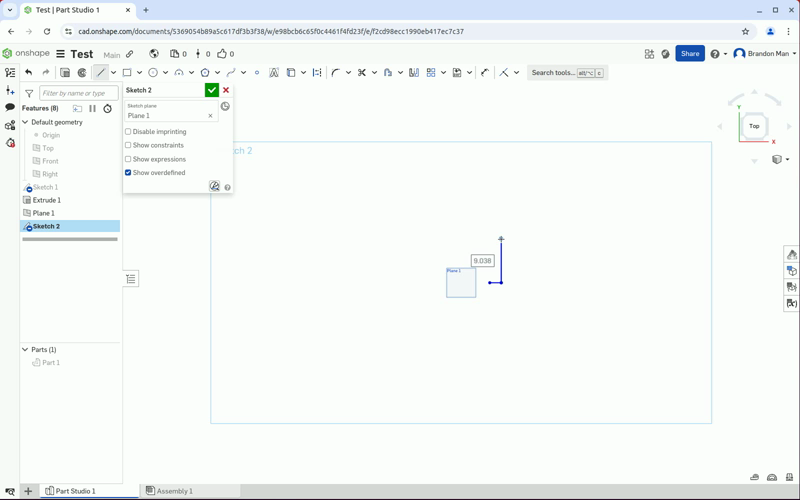
mouse_move(531, 238)
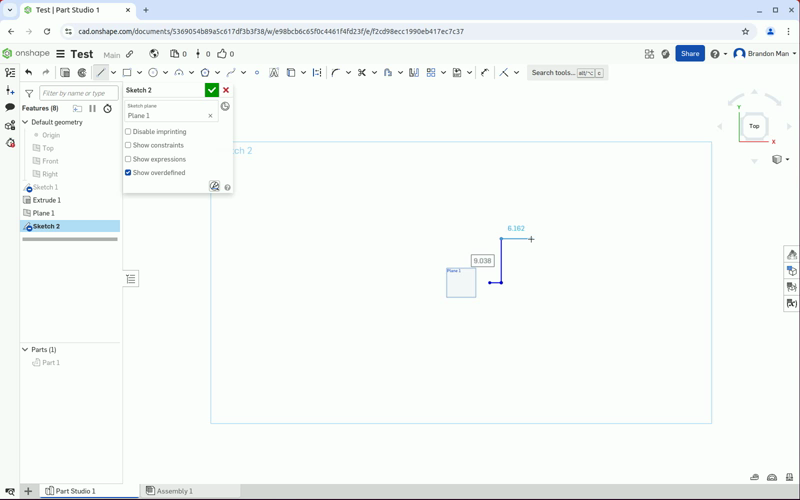
mouse_move(512, 238)
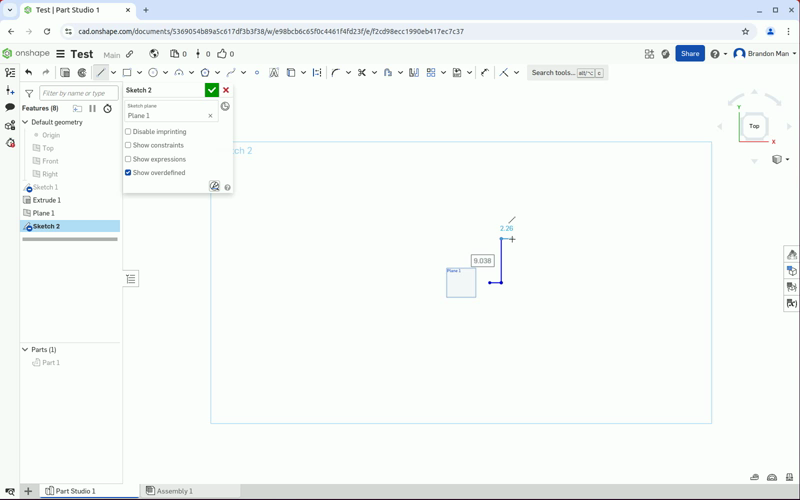
click(512, 238)
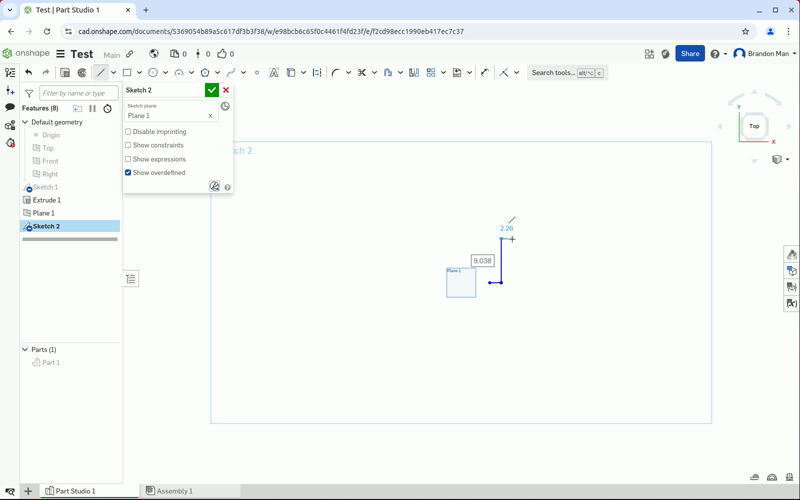
key_up(shift)
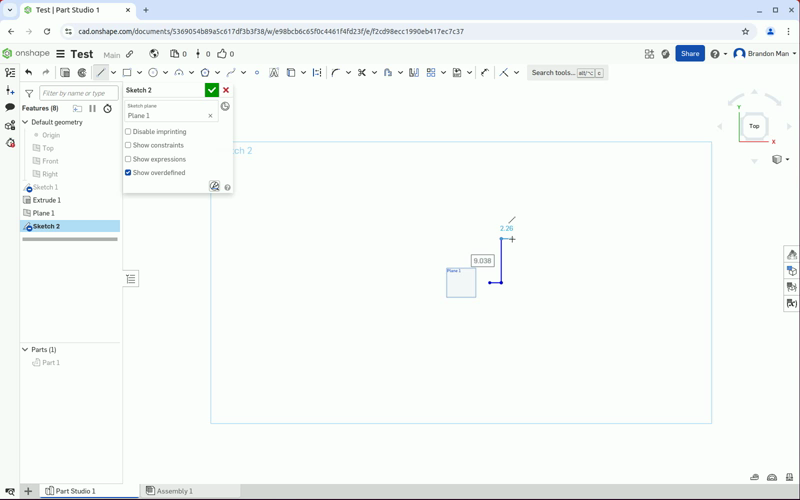
key_down(shift)
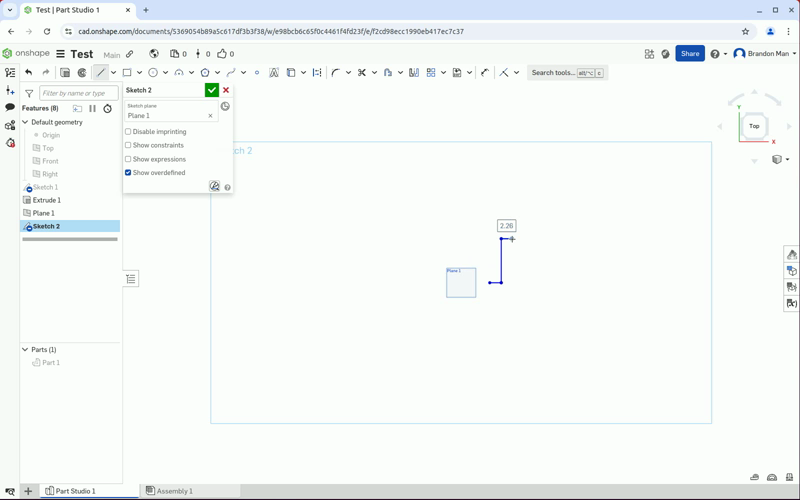
mouse_move(542, 238)
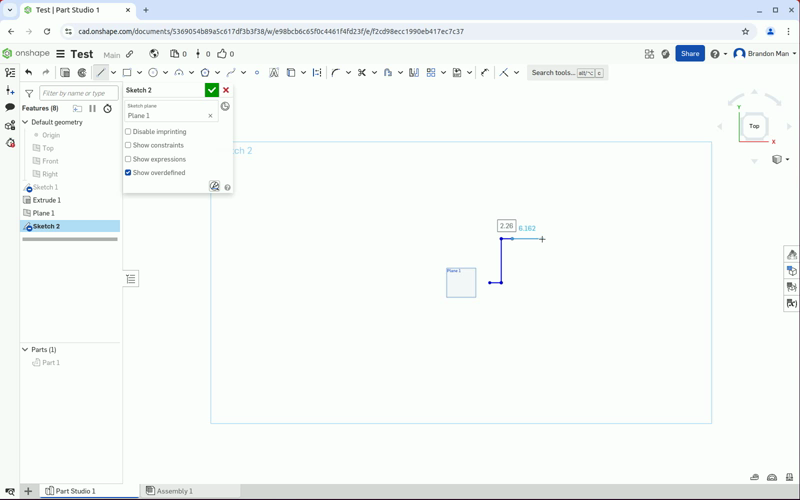
mouse_move(512, 220)
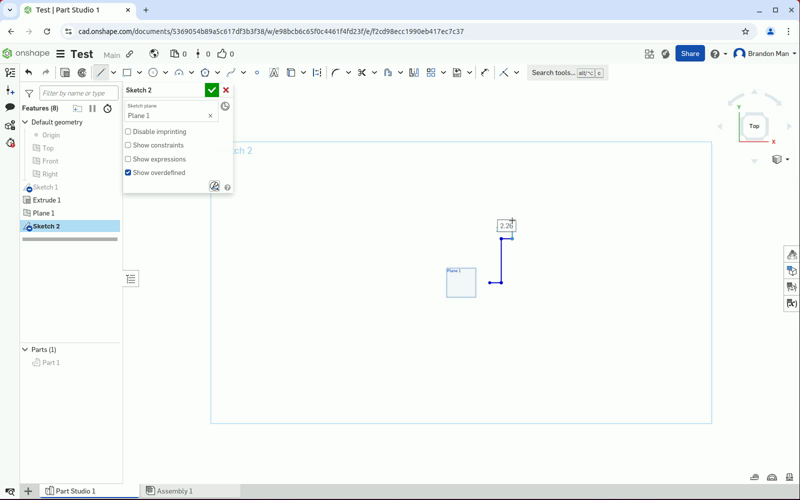
click(512, 220)
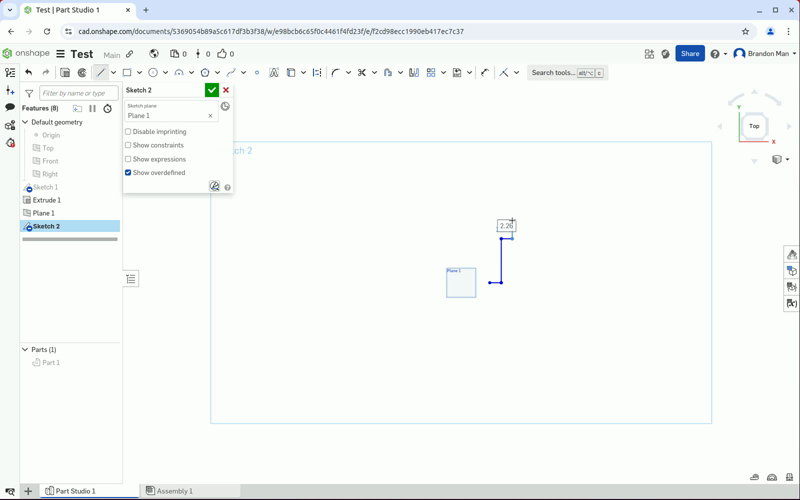
key_up(shift)
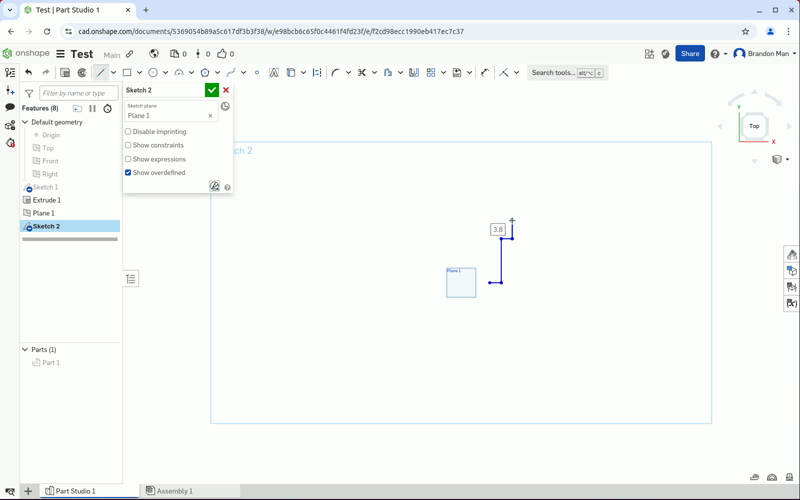
key_down(shift)
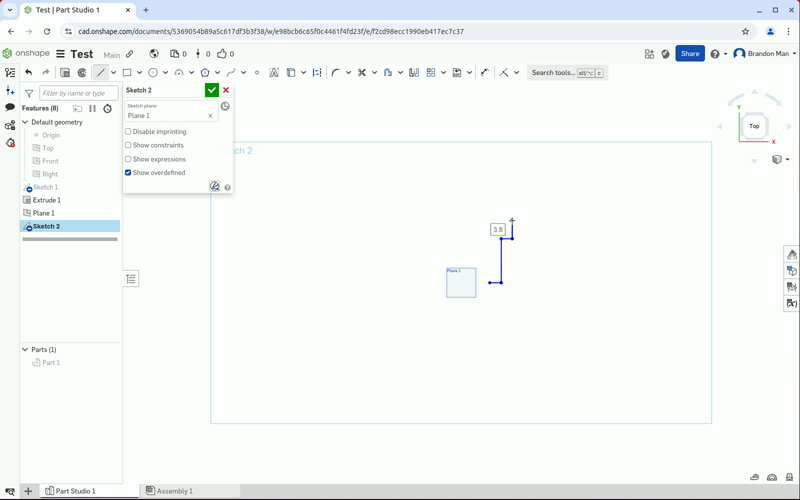
mouse_move(542, 220)
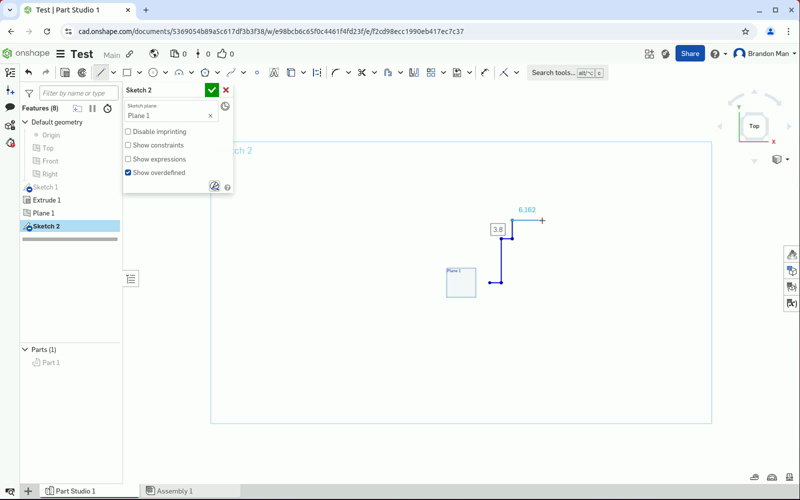
mouse_move(489, 220)
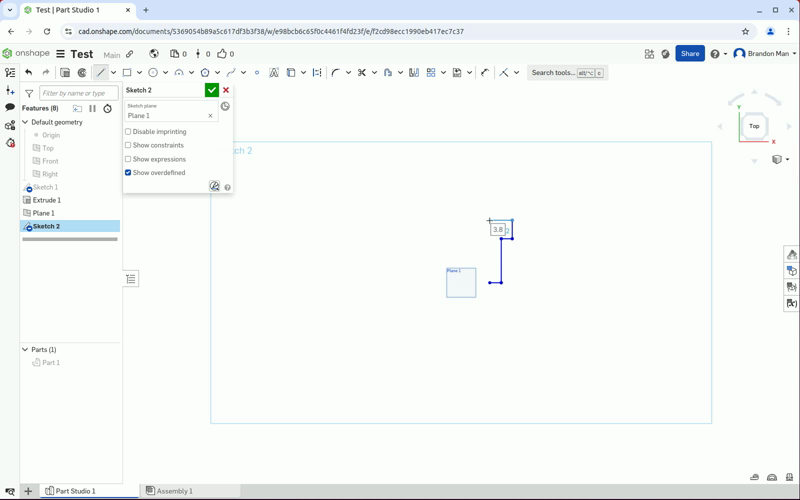
click(489, 220)
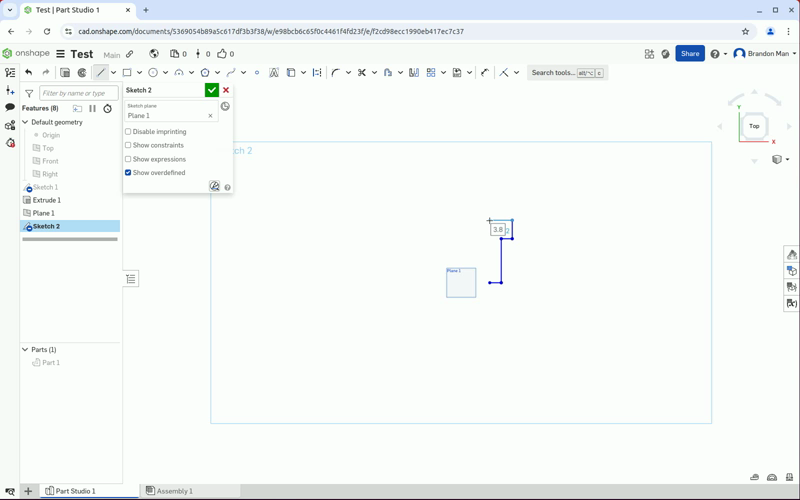
key_up(shift)
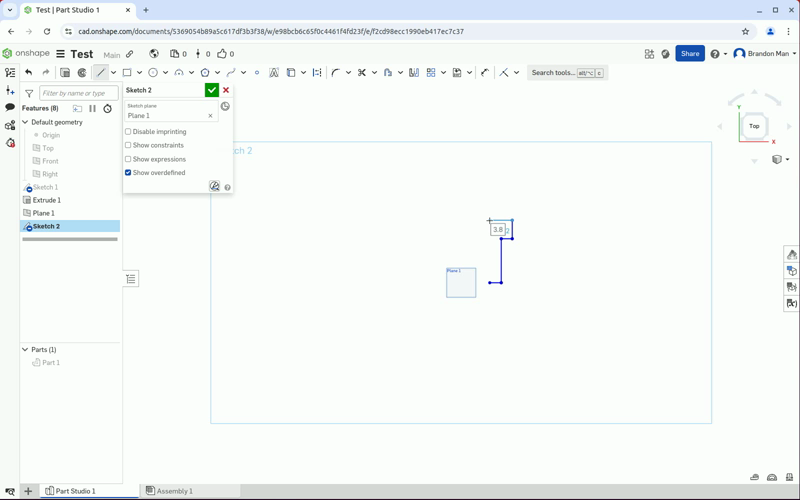
key_down(shift)
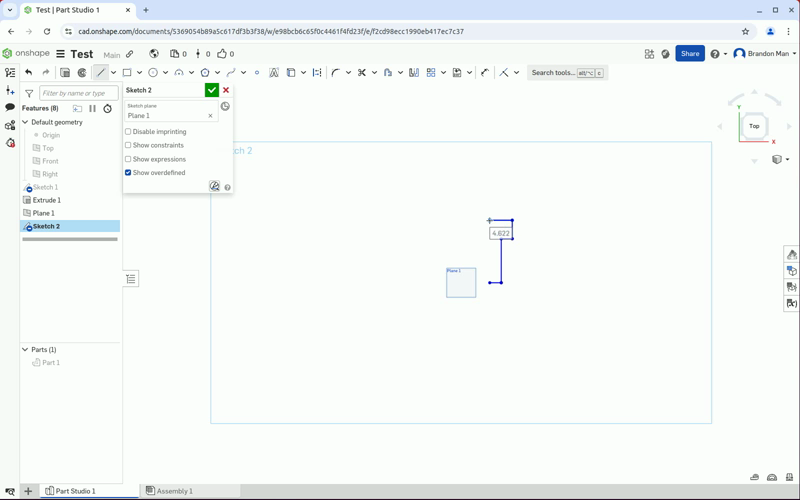
mouse_move(489, 282)
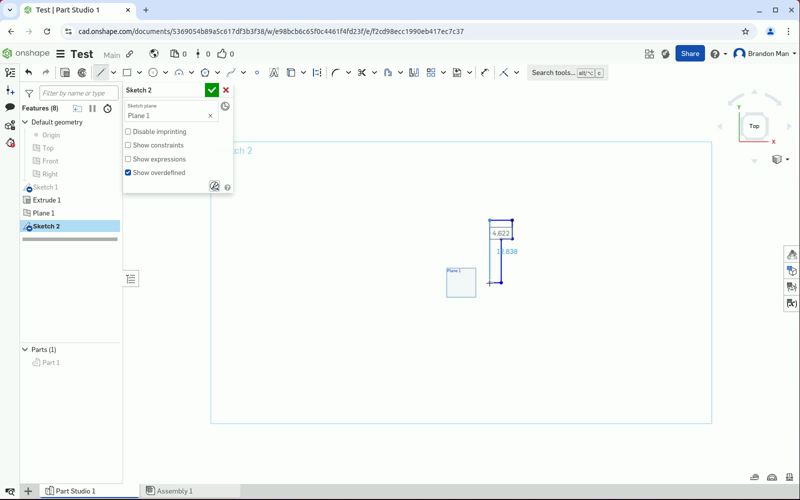
key_up(shift)
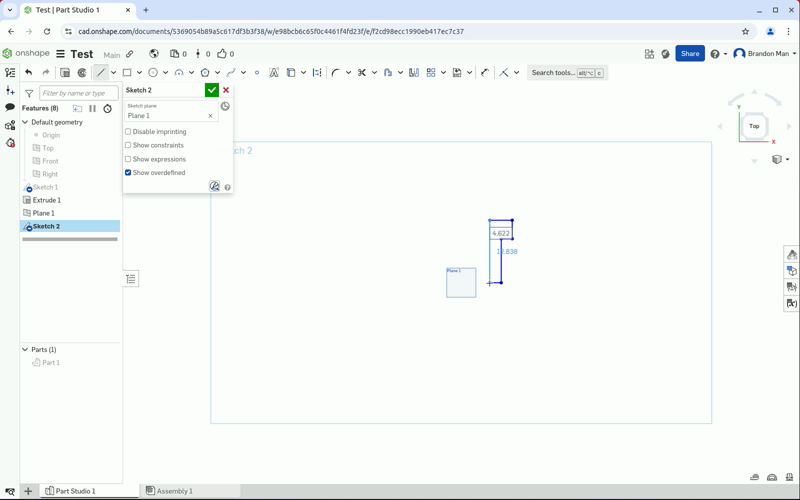
click(489, 282)
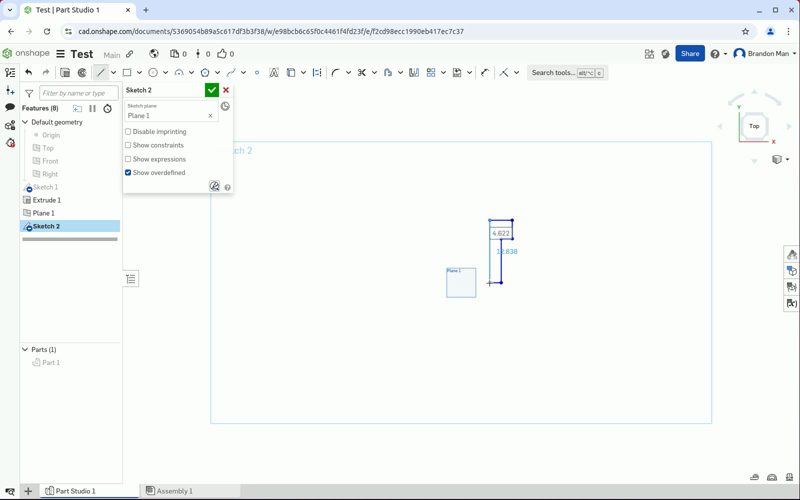
key(esc)
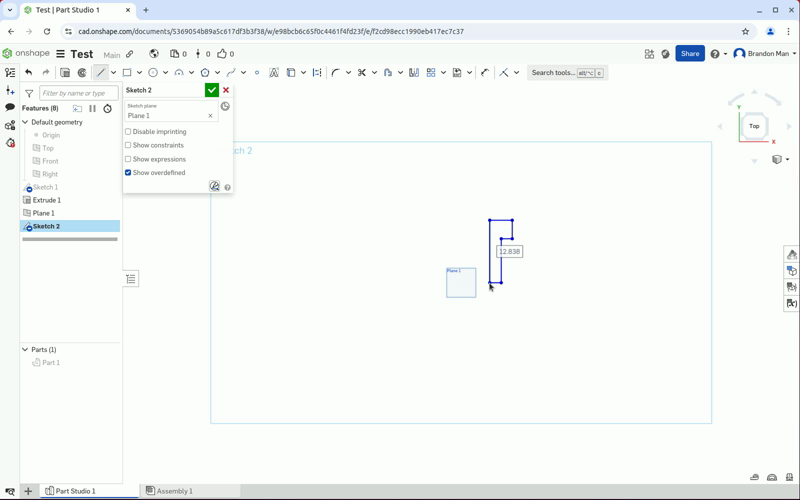
mouse_move(504, 230)
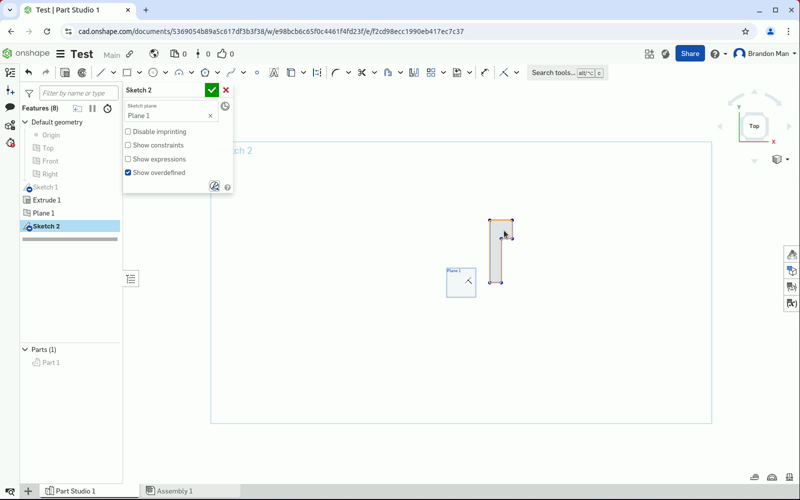
scroll(6)
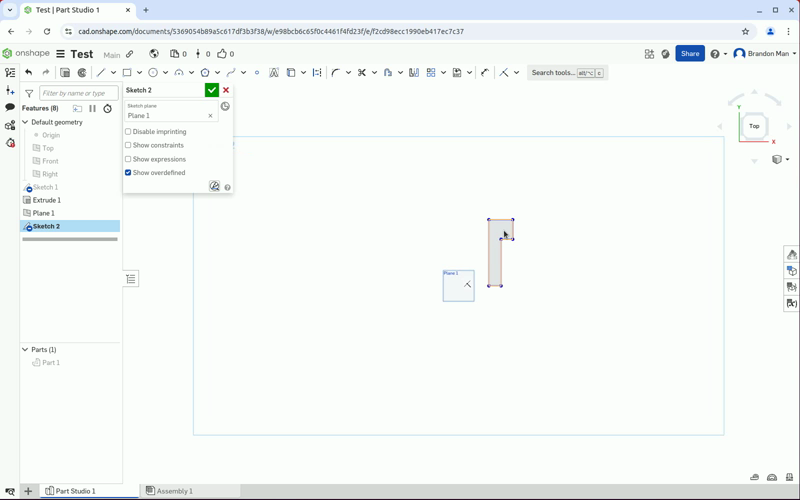
scroll(6)
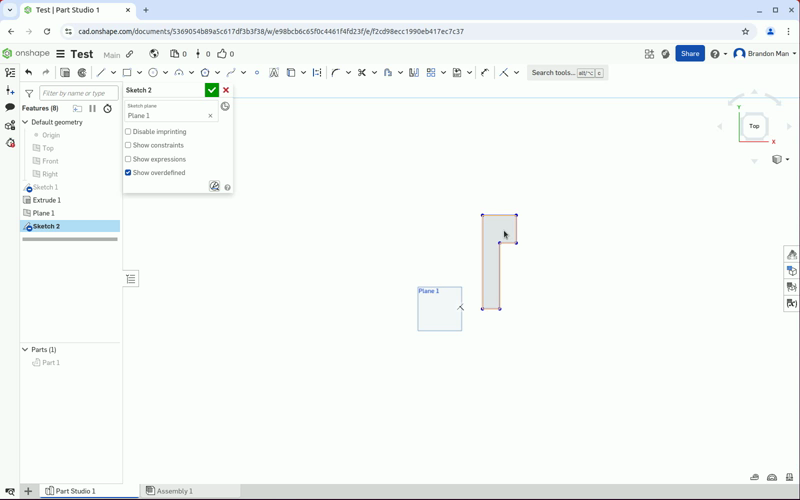
scroll(6)
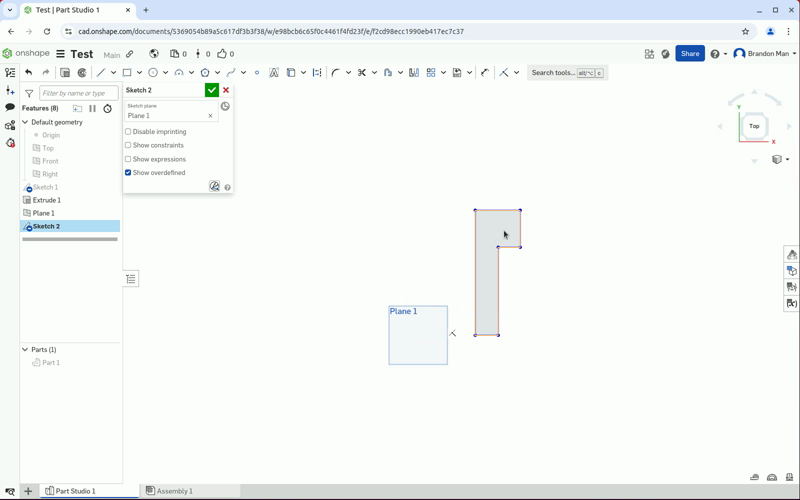
scroll(6)
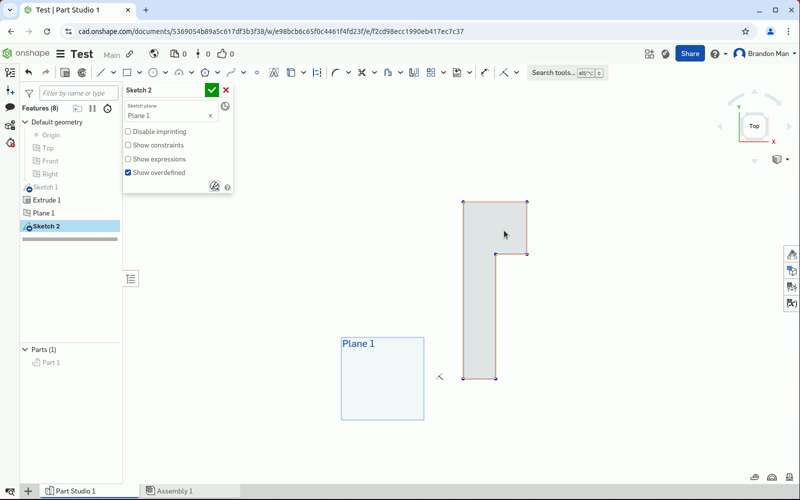
scroll(6)
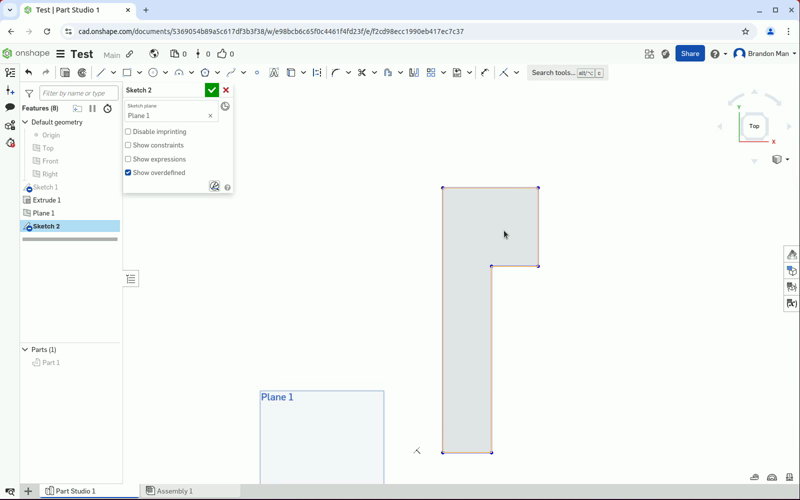
scroll(6)
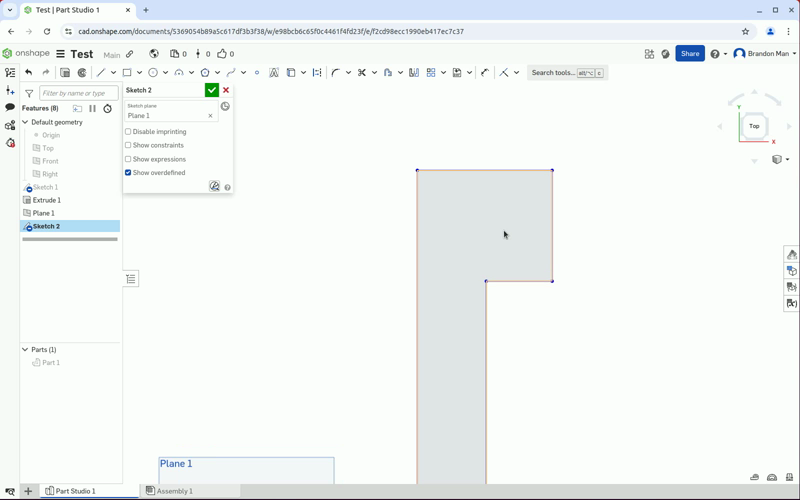
scroll(6)
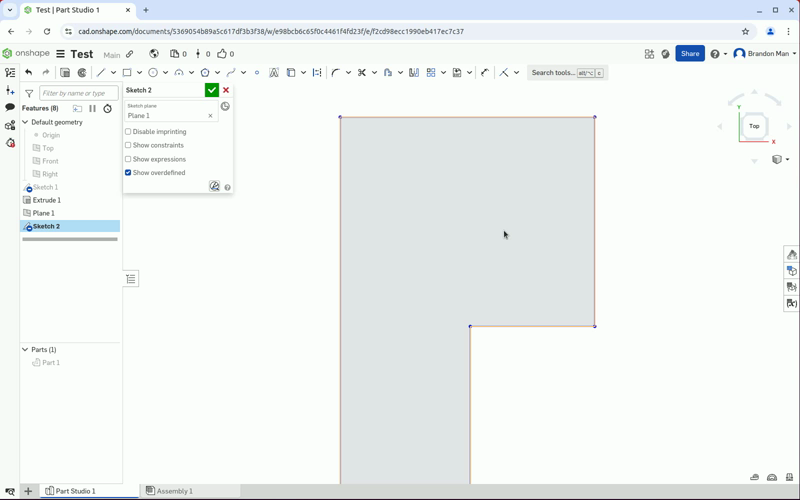
click(504, 230)
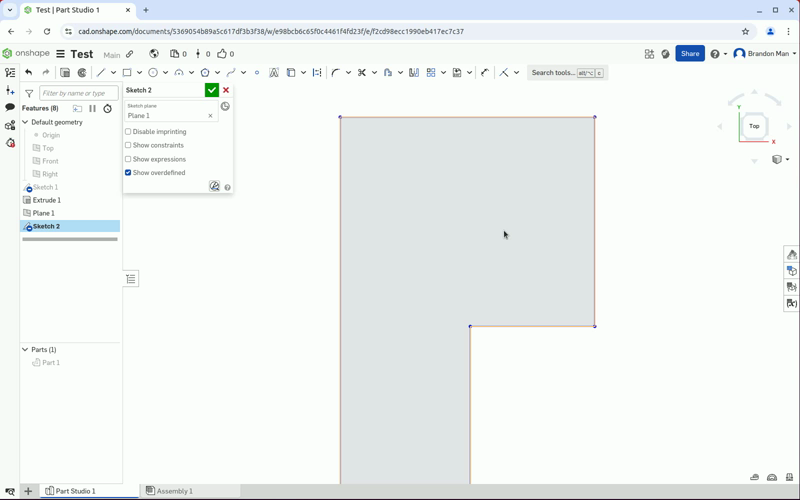
scroll(-6)
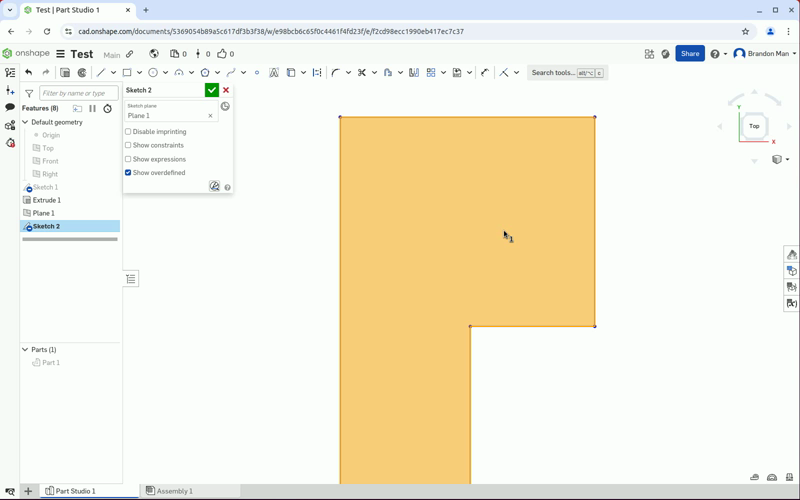
scroll(-6)
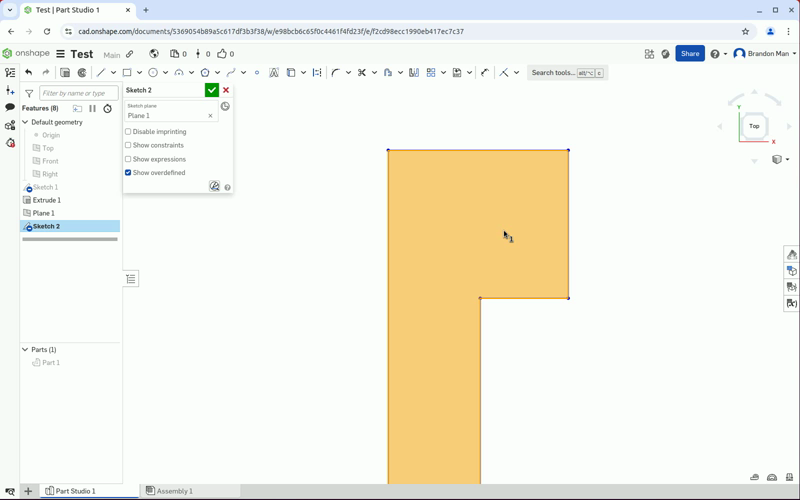
scroll(-6)
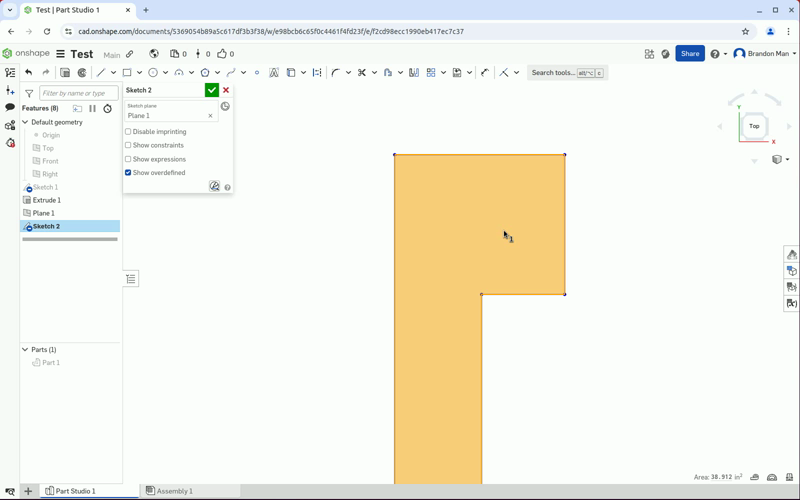
scroll(-6)
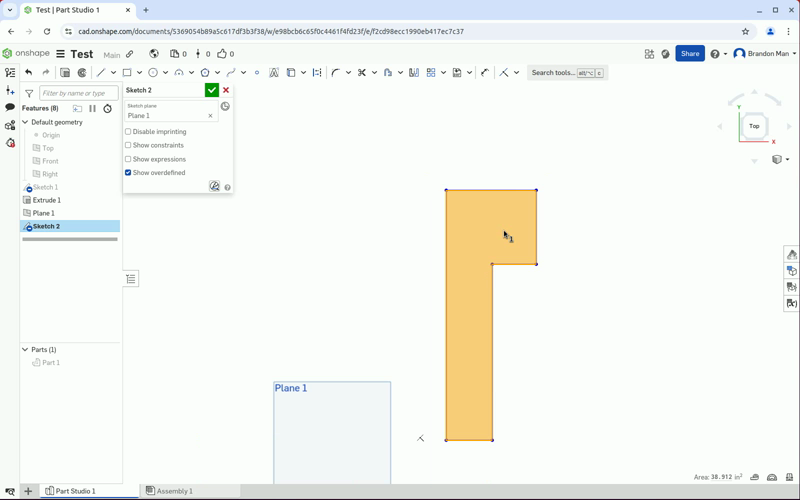
scroll(-6)
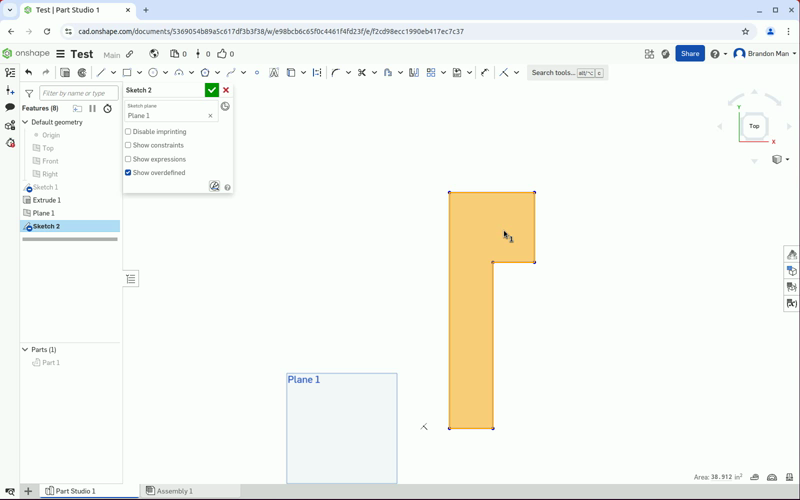
scroll(-6)
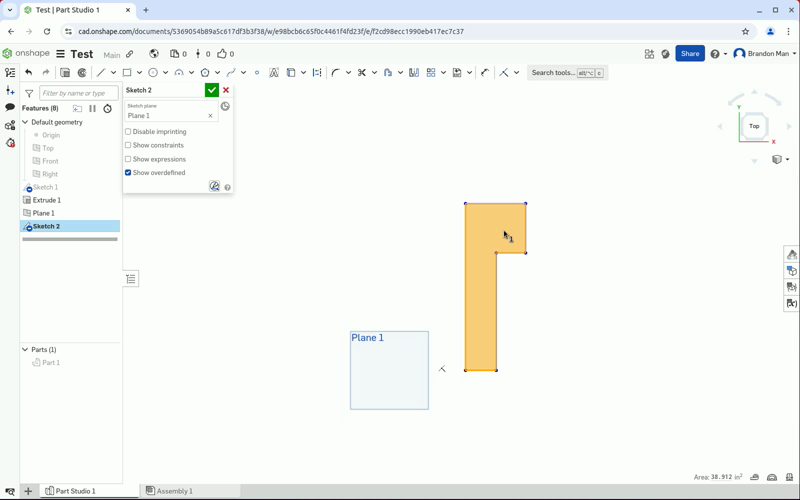
scroll(-6)
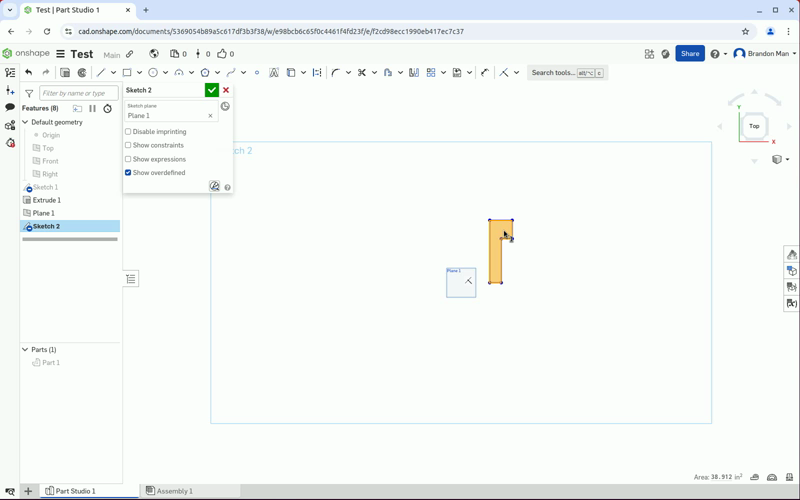
mouse_move(73, 352)
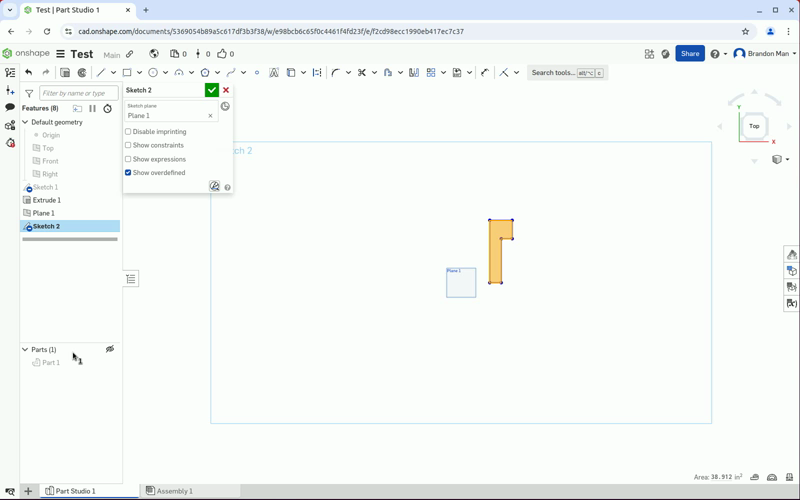
key(shift+y)
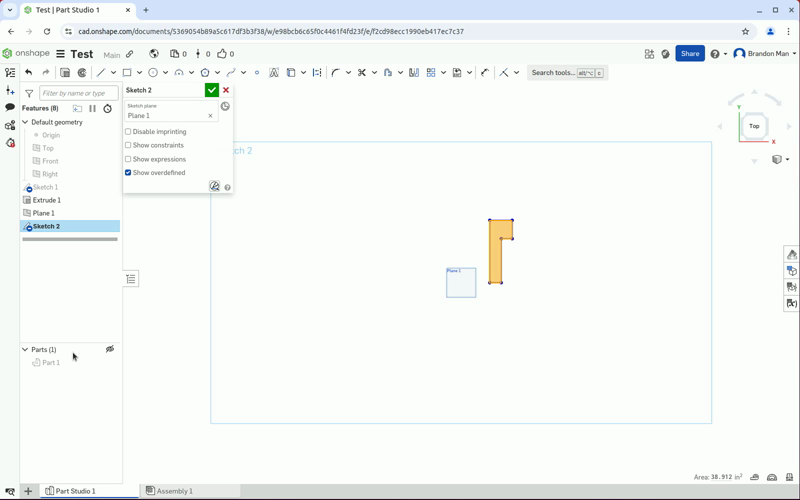
key(shift+e)
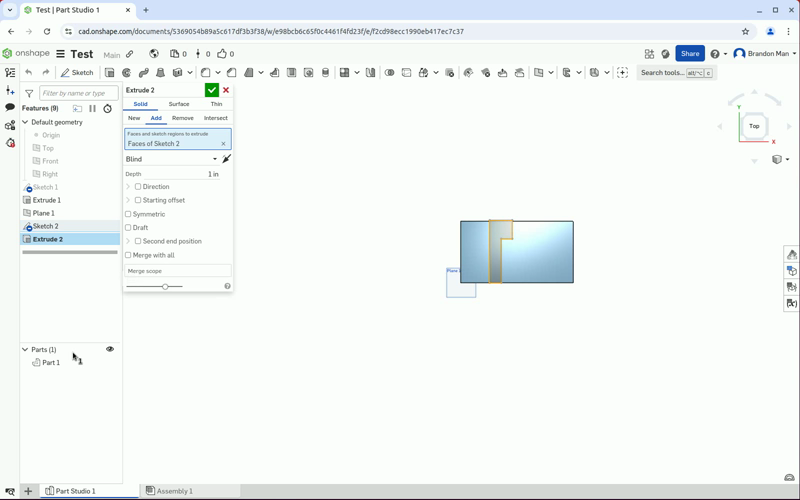
mouse_move(143, 106)
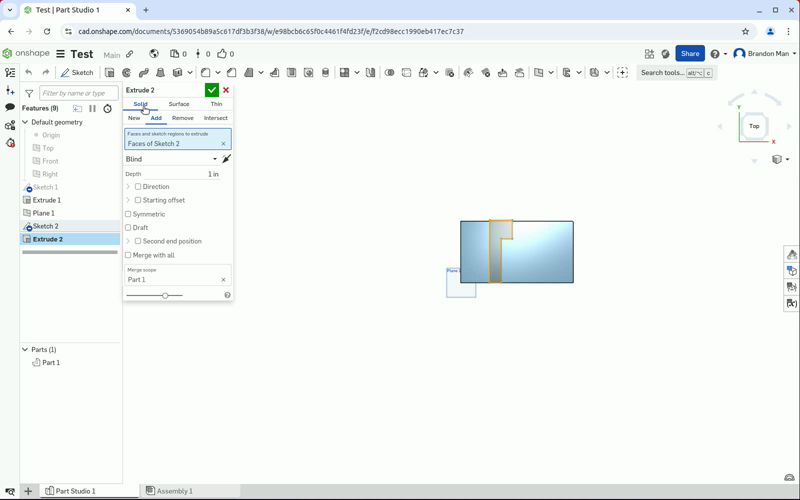
click(143, 106)
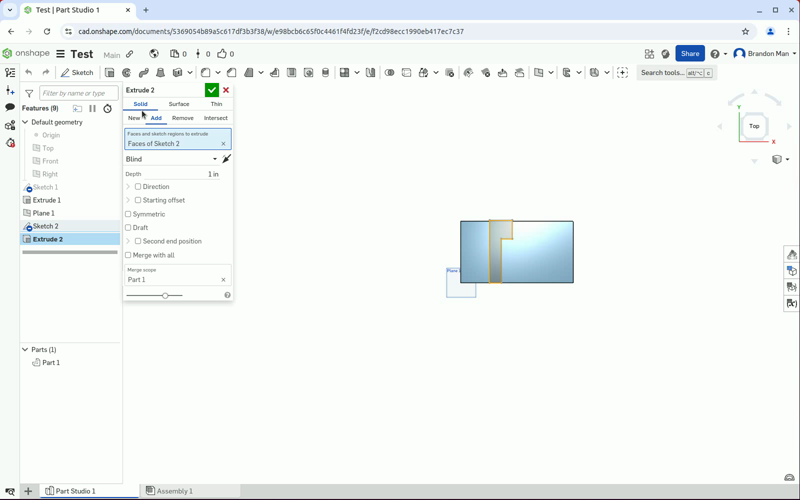
mouse_move(137, 120)
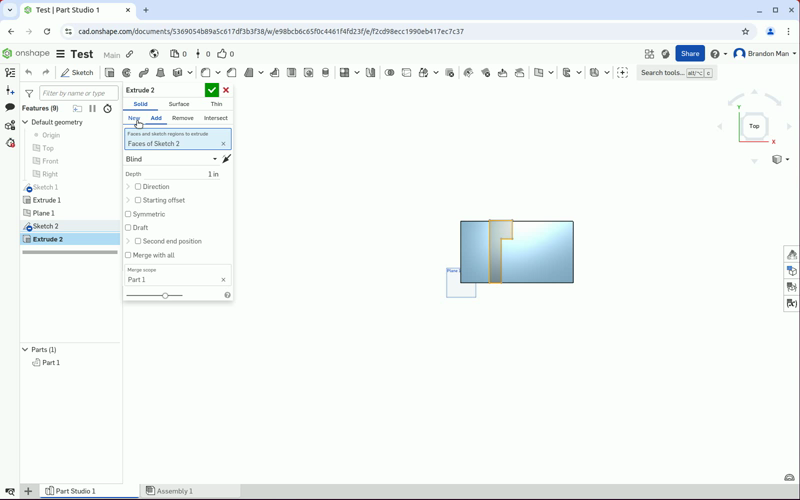
click(137, 120)
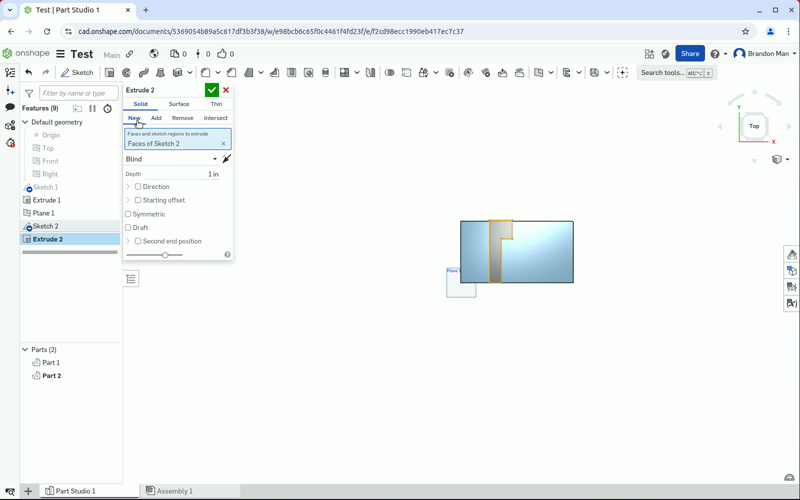
key(tab, 4)
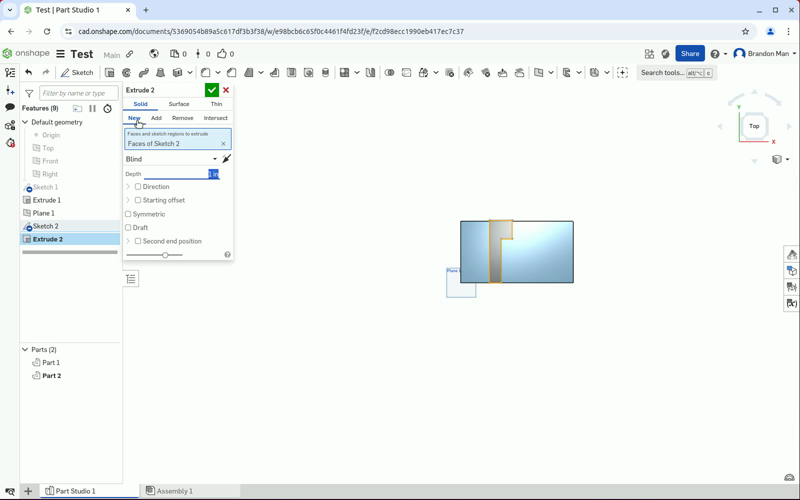
text(2.166)
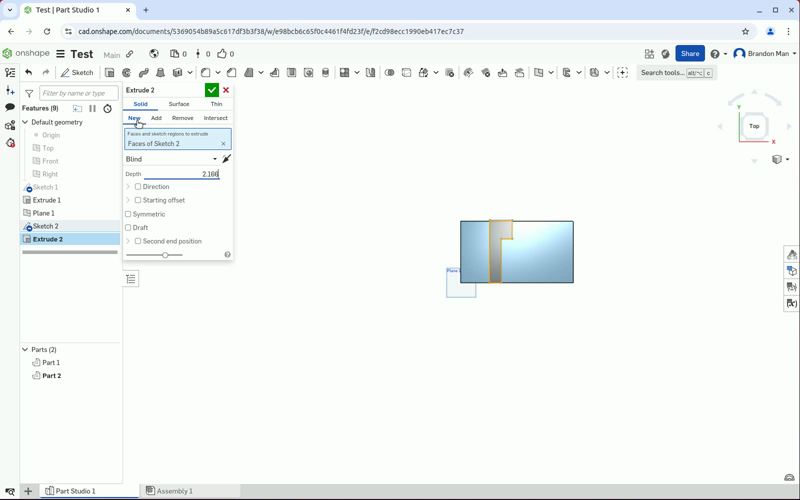
key(enter)
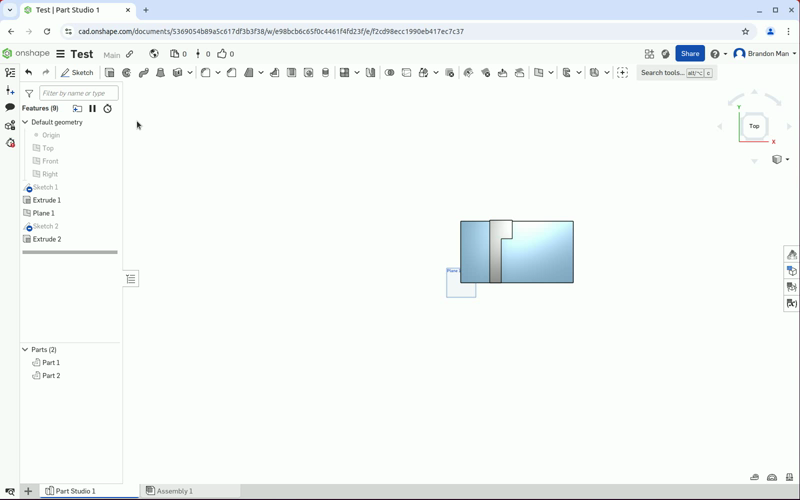
key(shift+h)
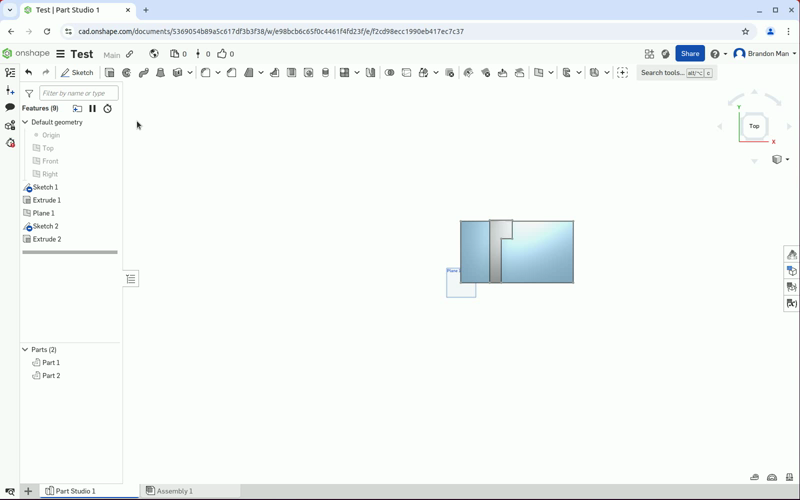
key(shift+h)
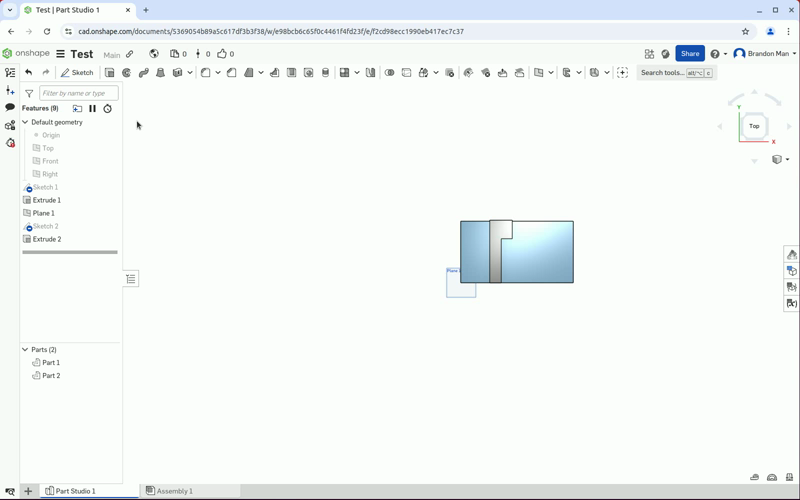
mouse_move(73, 189)
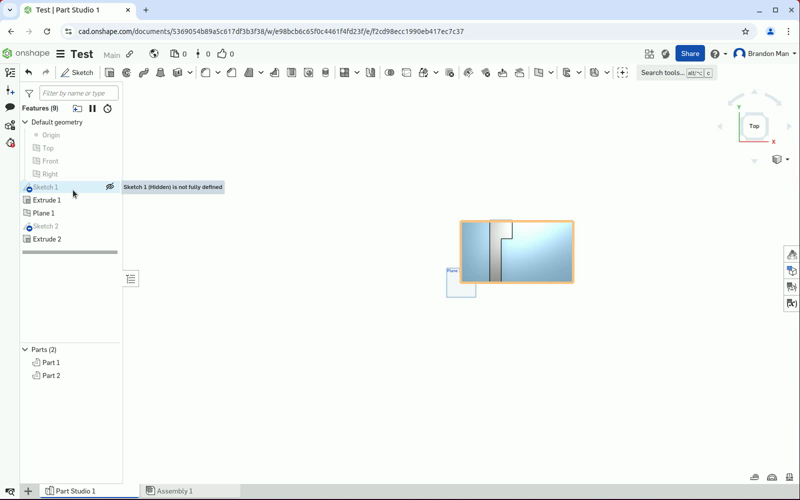
click(73, 189)
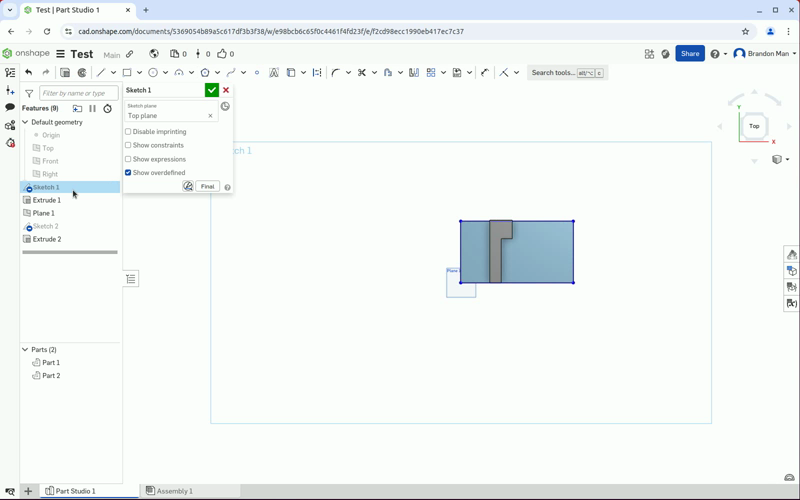
mouse_move(229, 92)
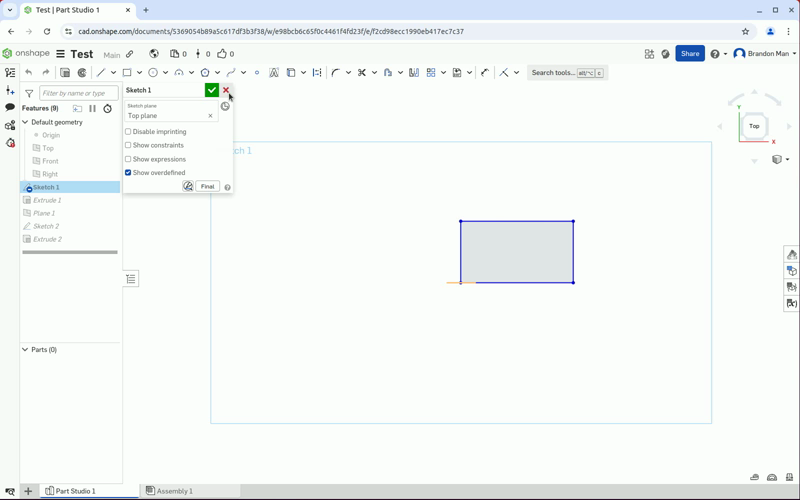
click(229, 92)
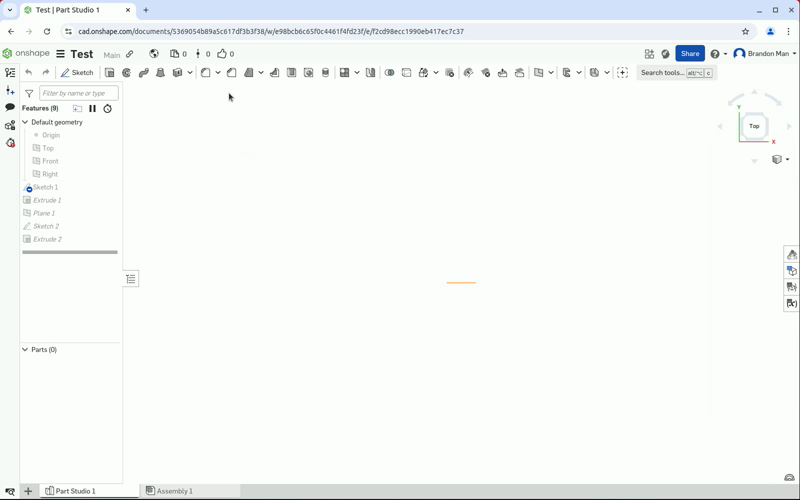
key(shift+s)
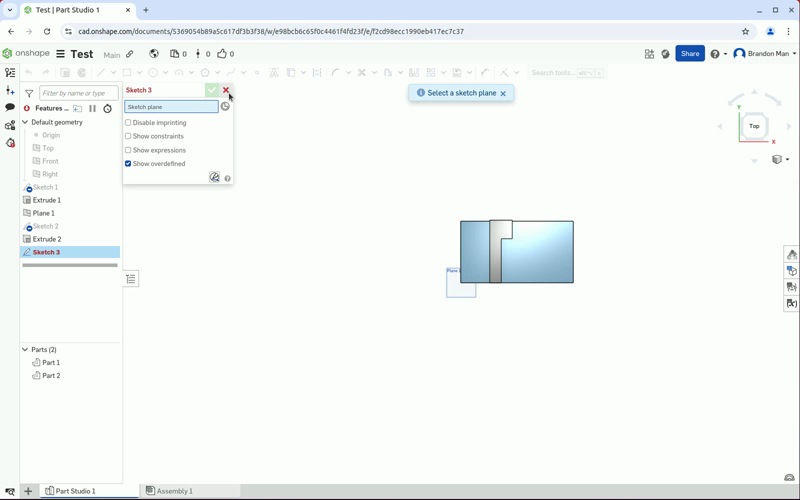
mouse_move(73, 215)
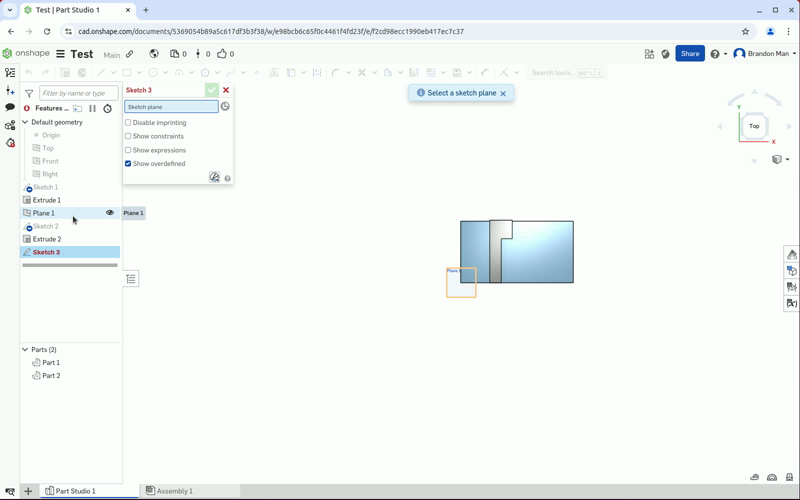
click(73, 215)
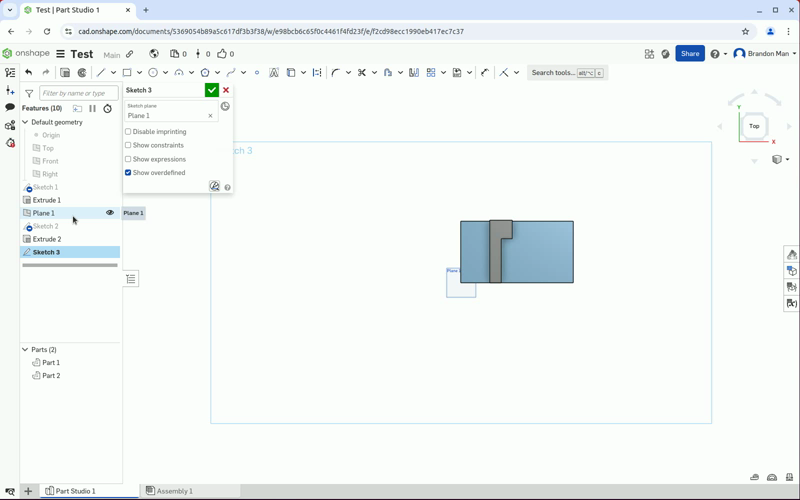
mouse_move(73, 352)
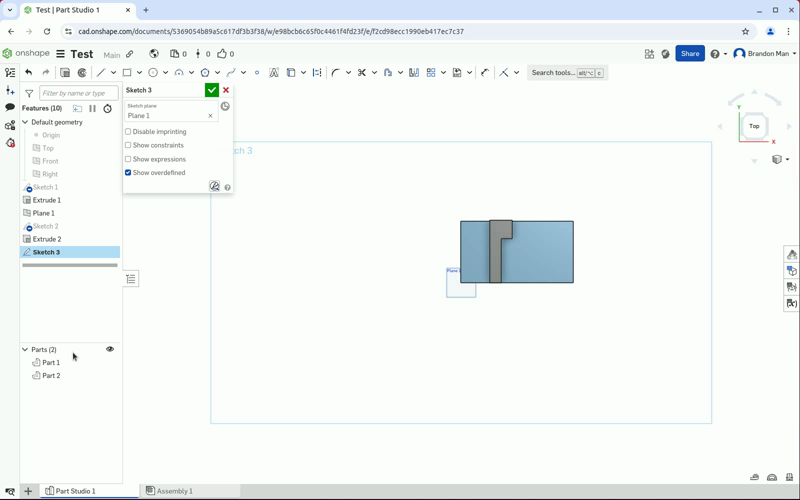
key(y)
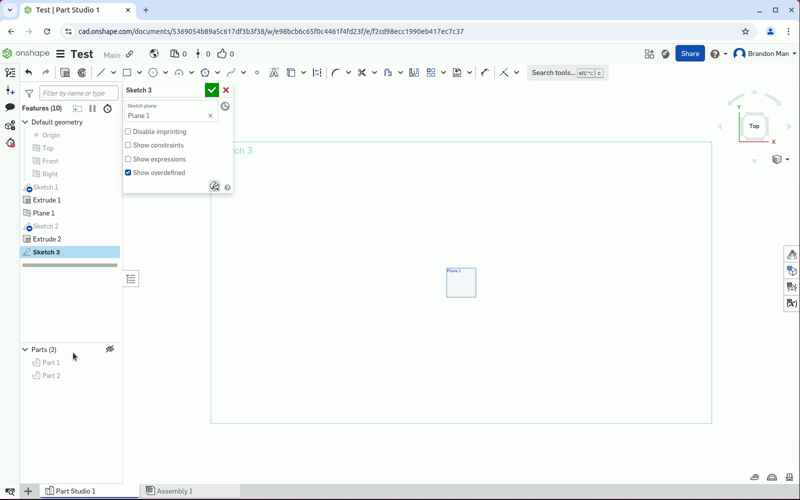
key(l)
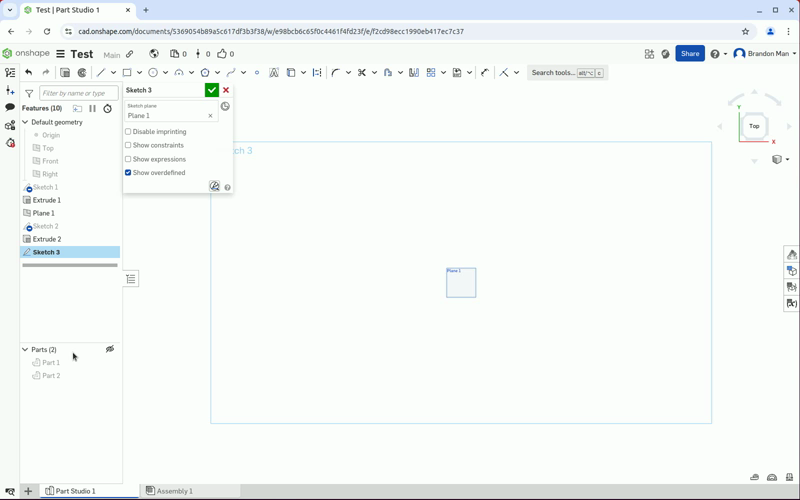
key_down(shift)
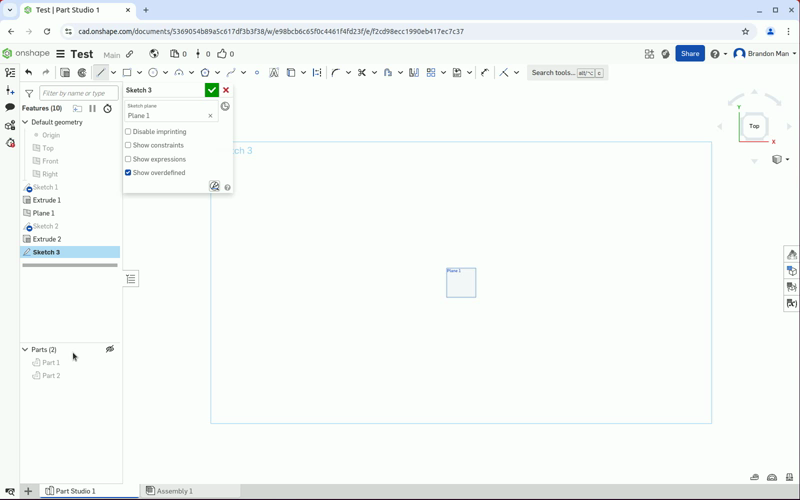
mouse_move(516, 282)
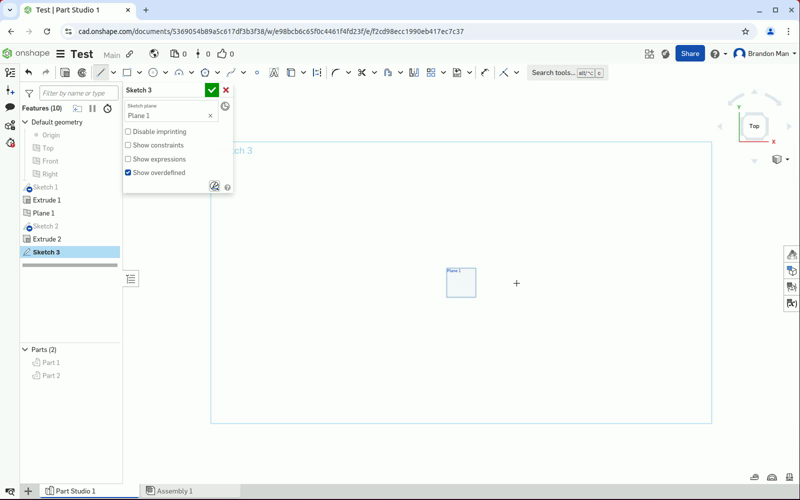
click(516, 282)
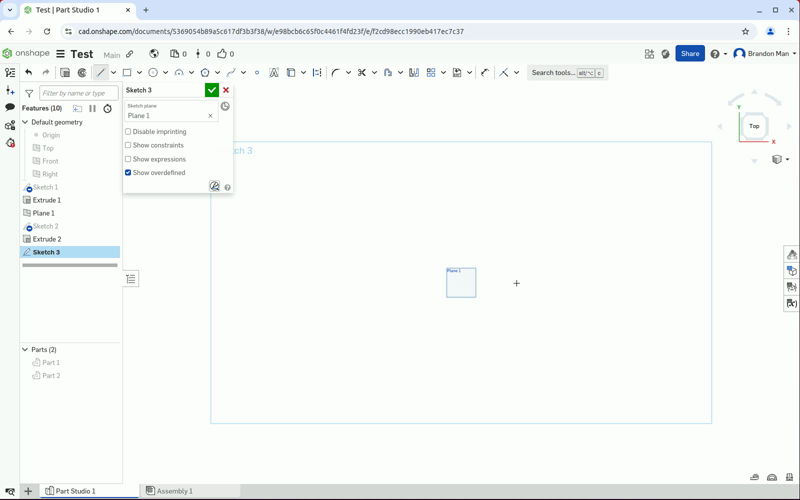
key_up(shift)
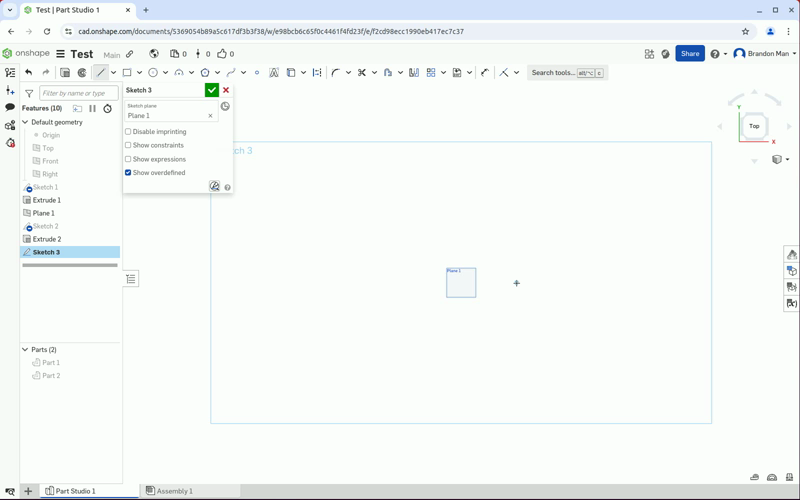
key_down(shift)
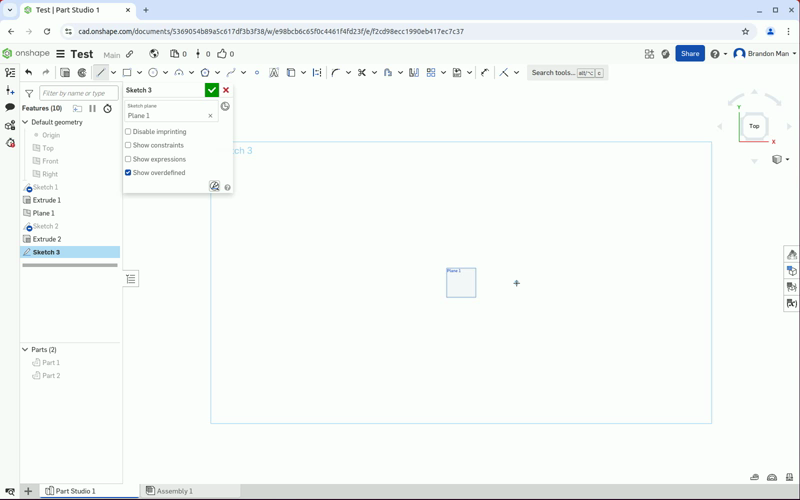
mouse_move(546, 282)
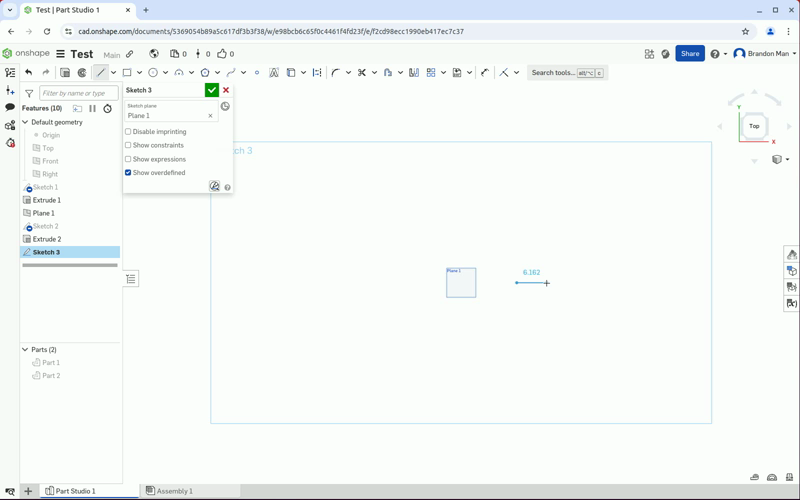
mouse_move(526, 282)
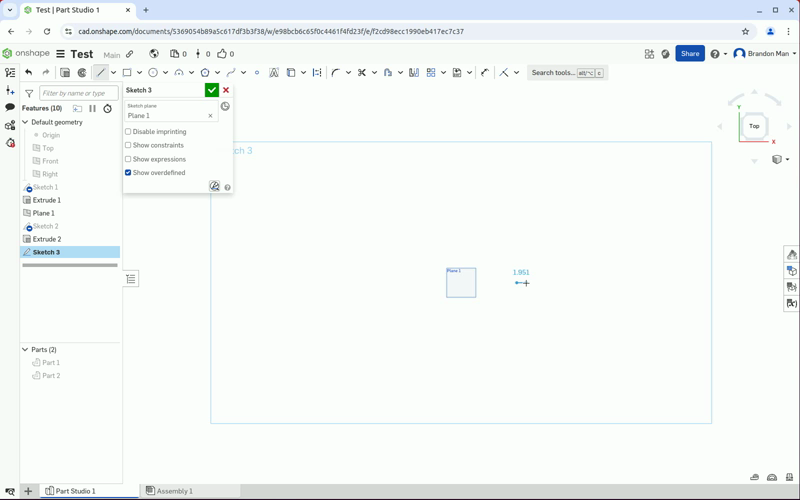
click(526, 282)
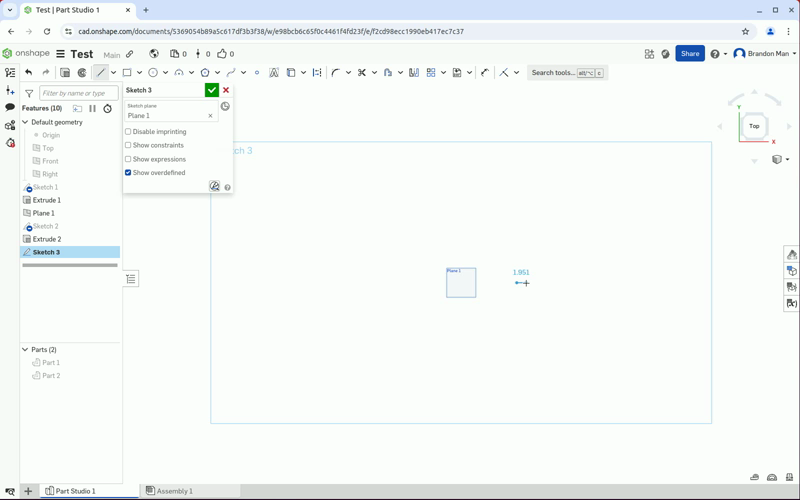
key_up(shift)
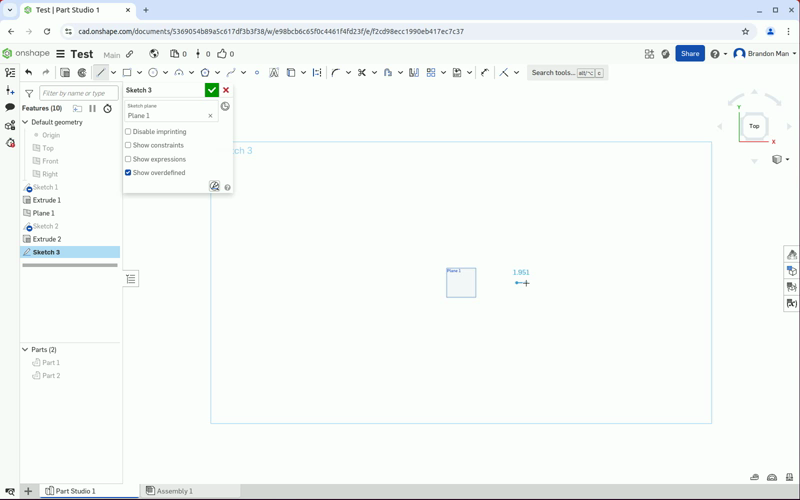
key_down(shift)
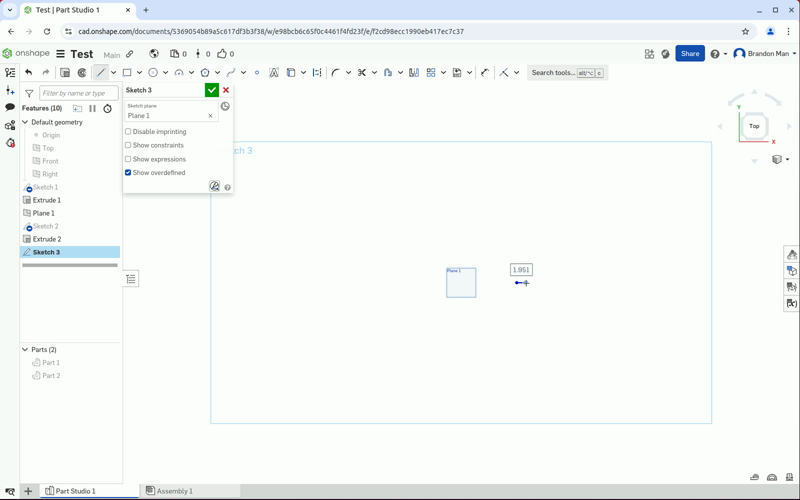
mouse_move(556, 282)
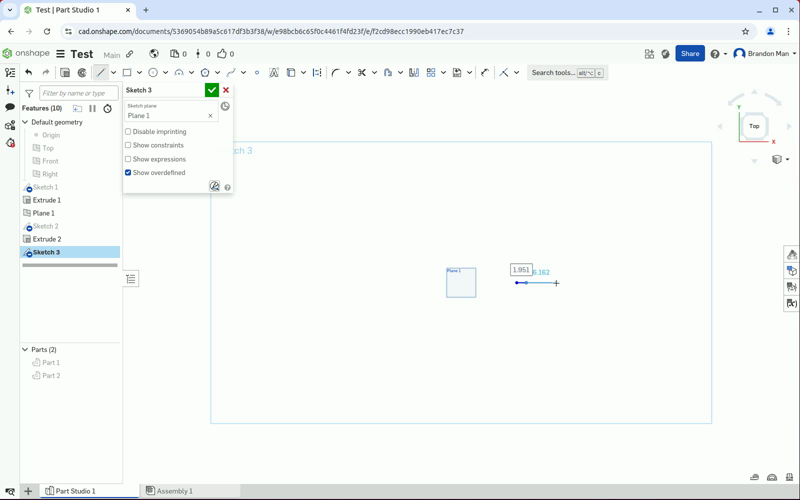
mouse_move(545, 238)
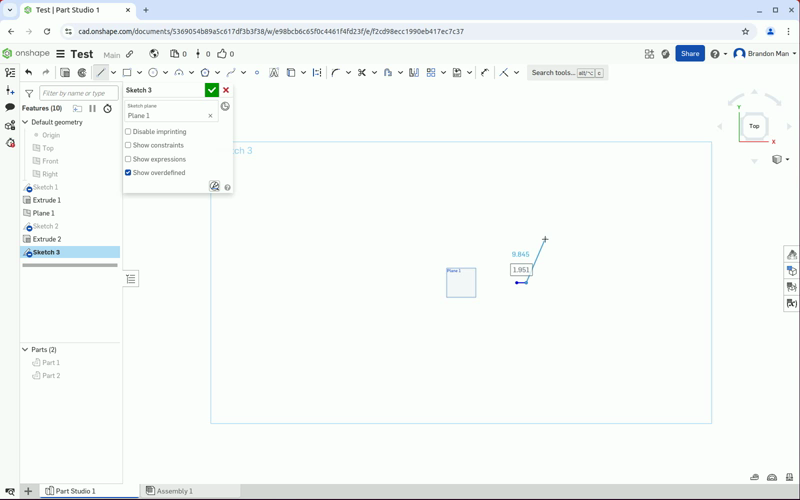
click(545, 238)
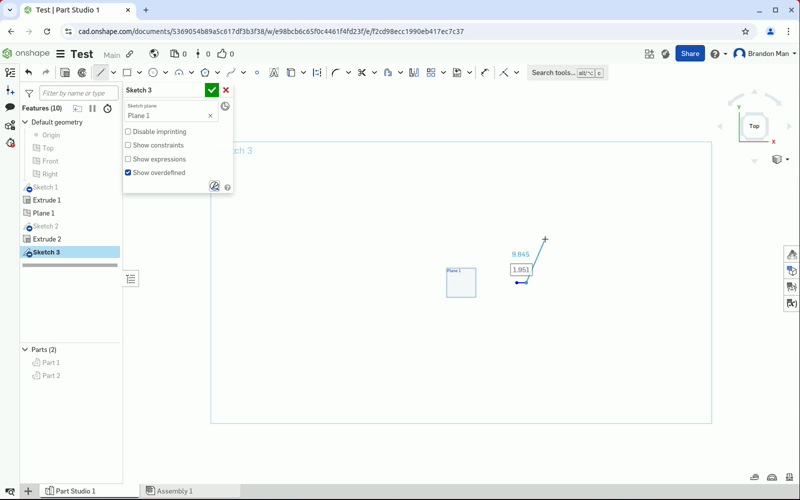
key_up(shift)
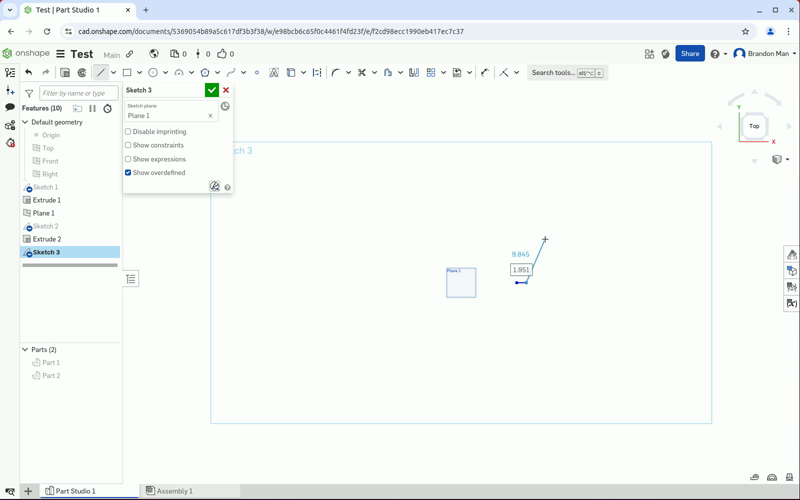
key_down(shift)
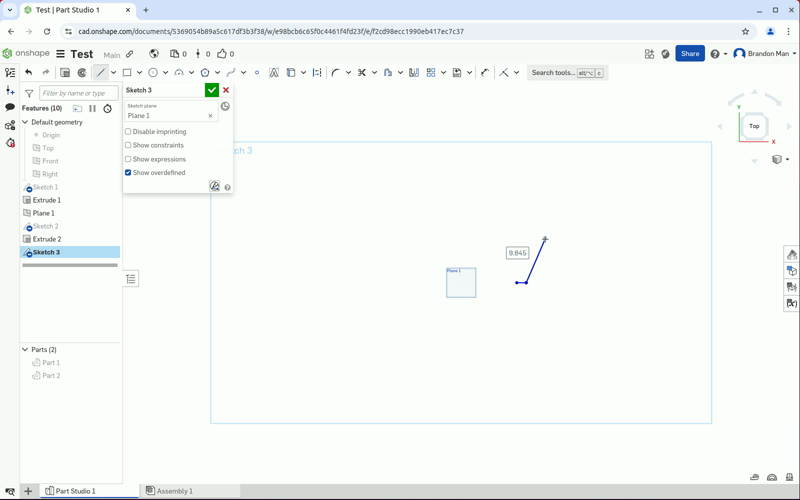
mouse_move(575, 238)
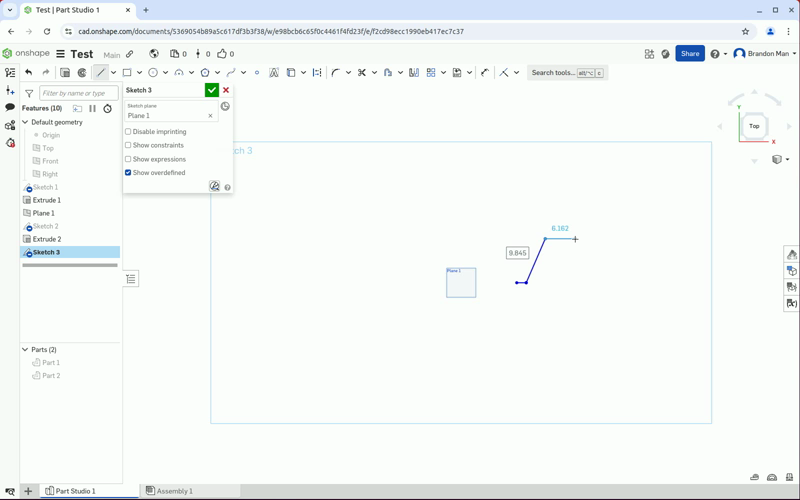
mouse_move(545, 220)
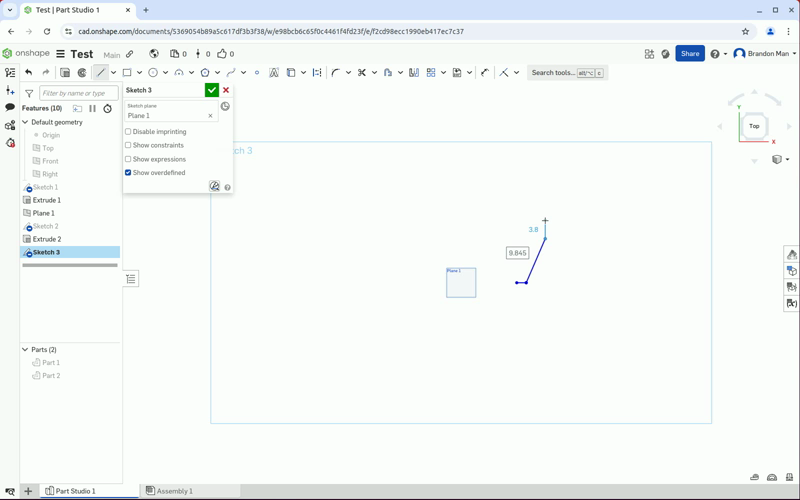
click(545, 220)
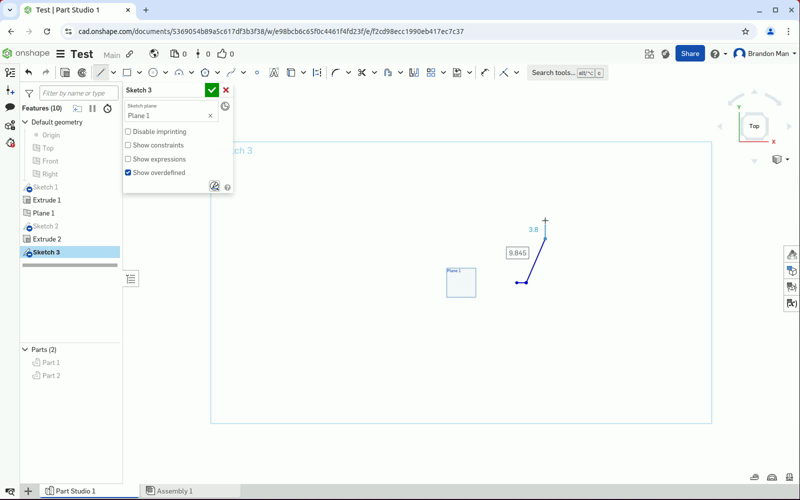
key_up(shift)
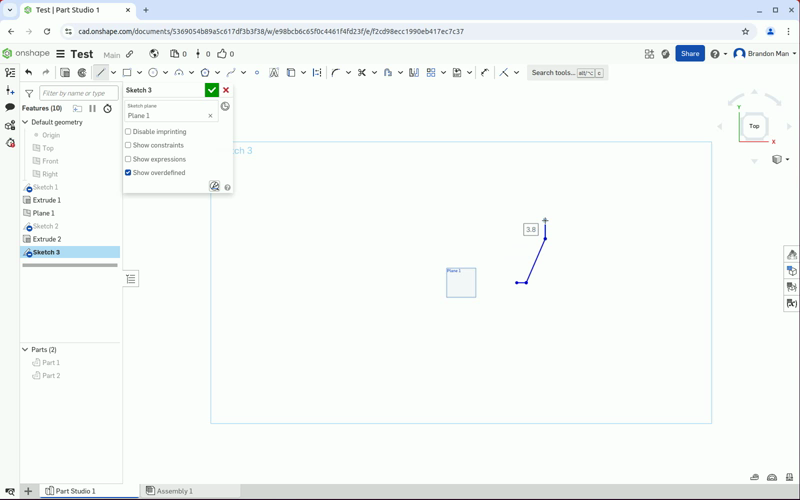
key_down(shift)
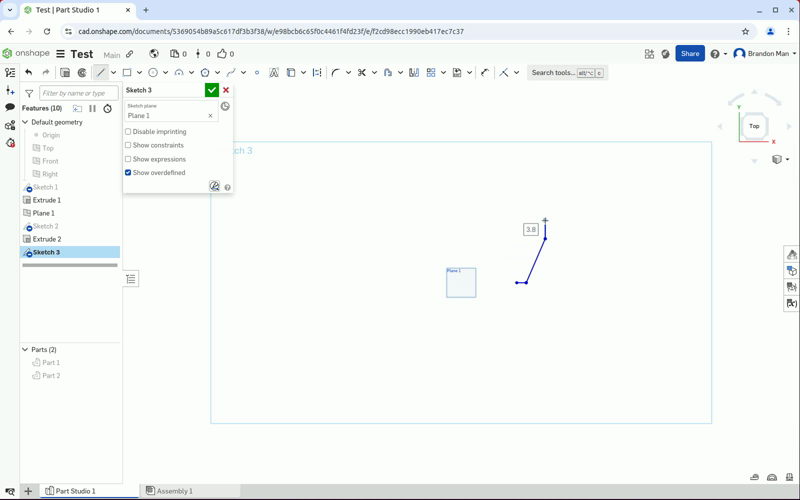
mouse_move(575, 220)
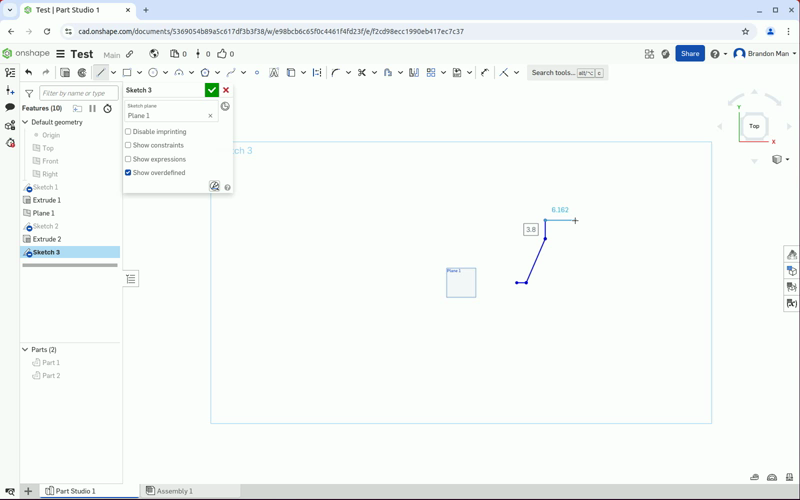
mouse_move(534, 220)
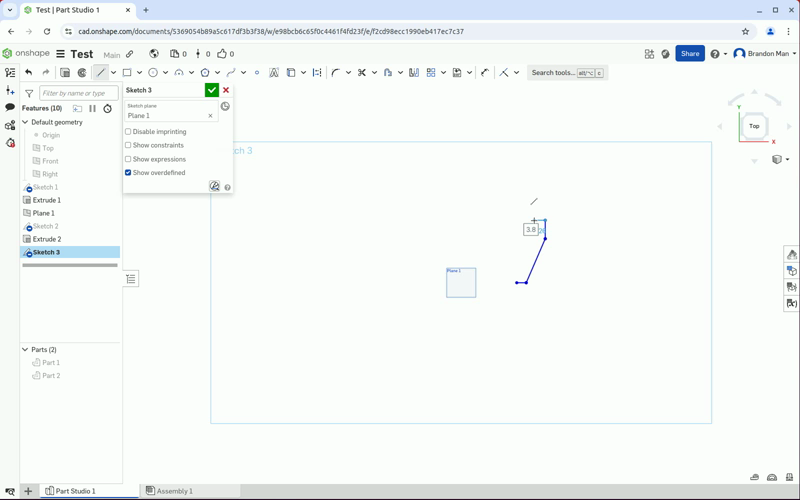
click(534, 220)
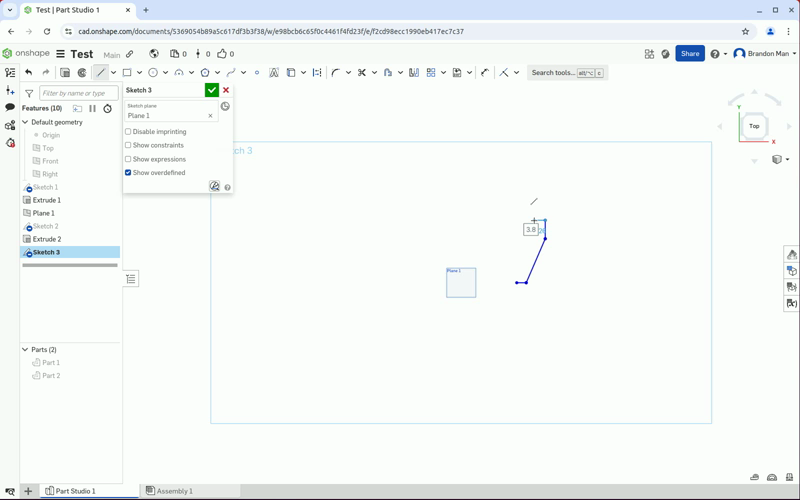
key_up(shift)
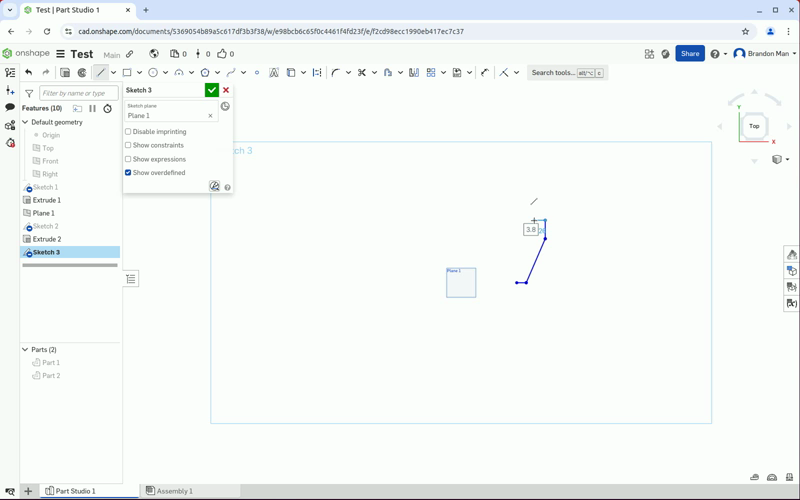
key_down(shift)
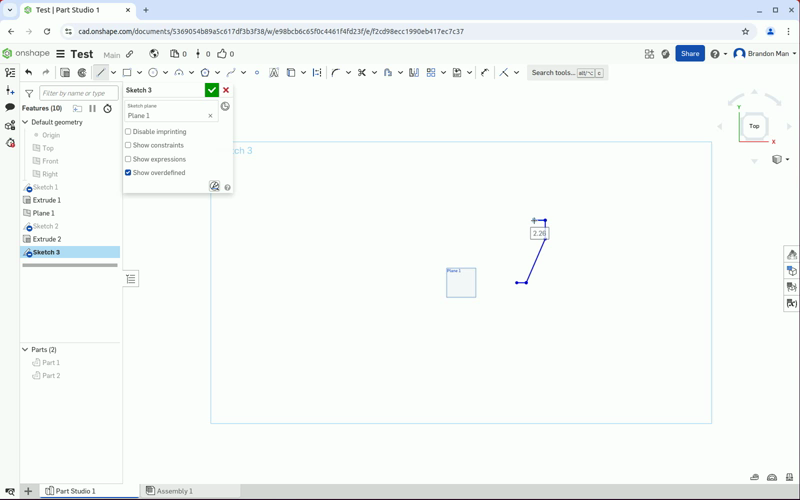
mouse_move(564, 220)
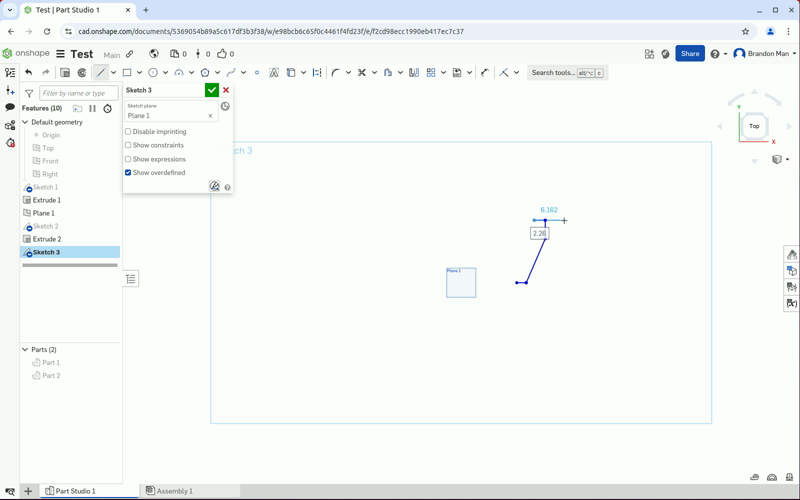
mouse_move(534, 238)
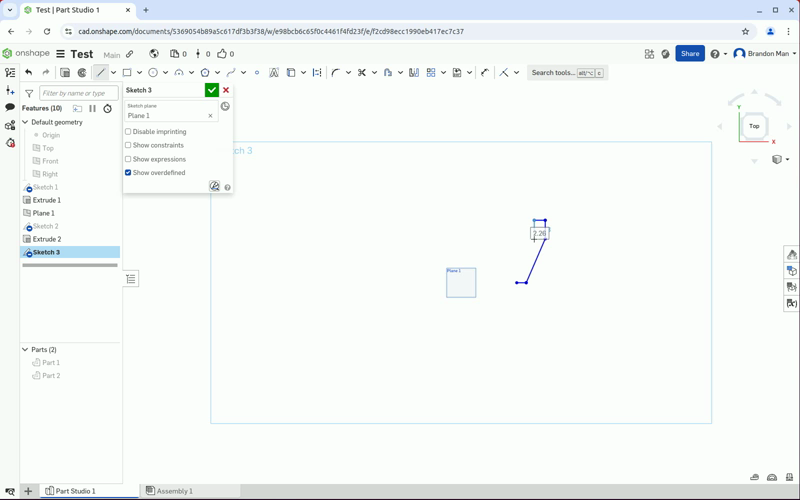
click(534, 238)
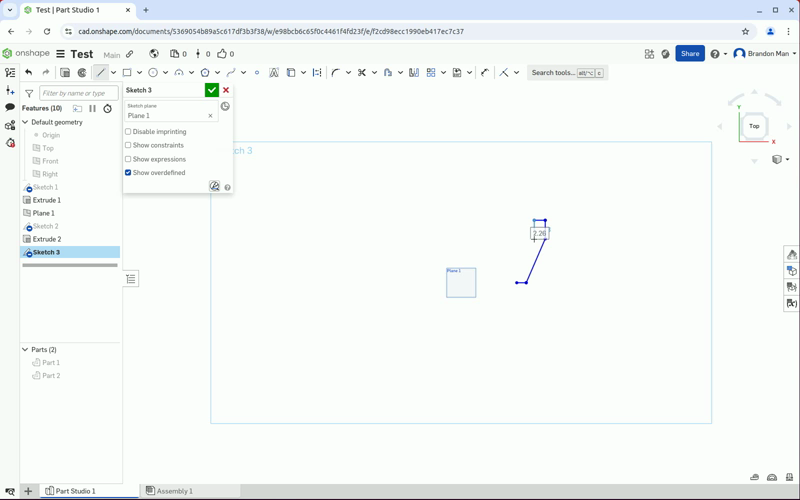
key_up(shift)
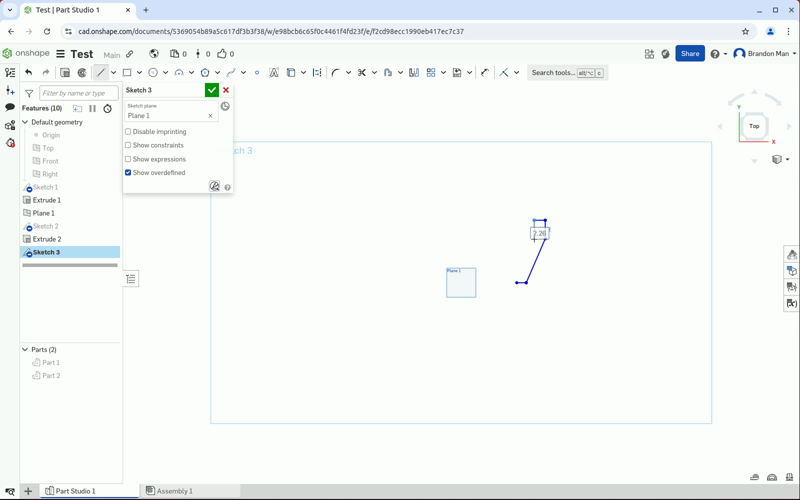
key_down(shift)
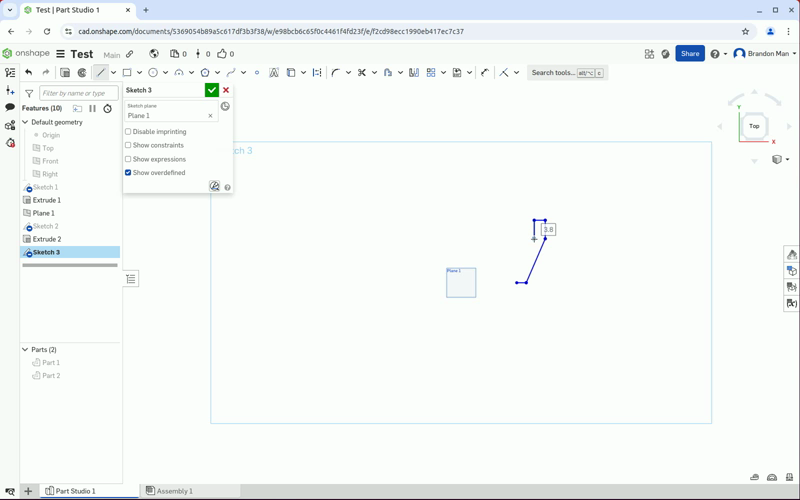
mouse_move(564, 238)
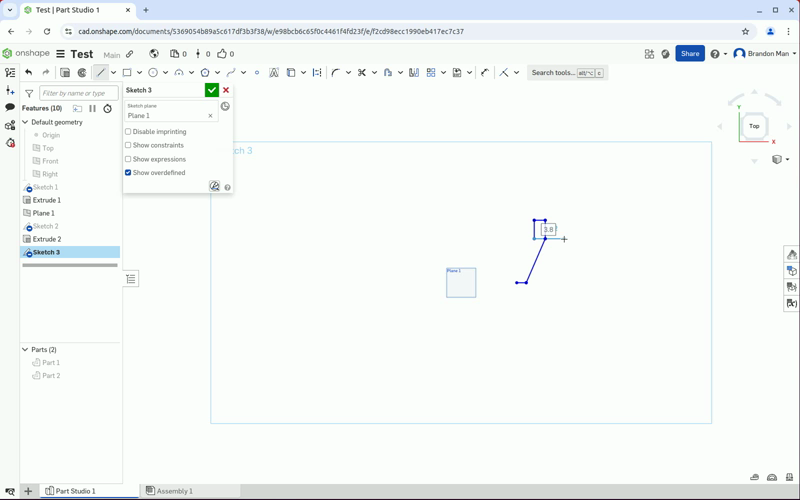
mouse_move(516, 279)
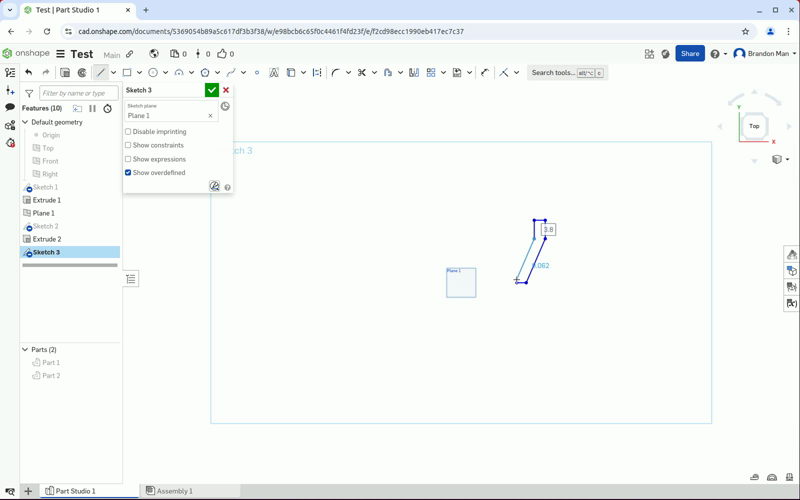
scroll(6)
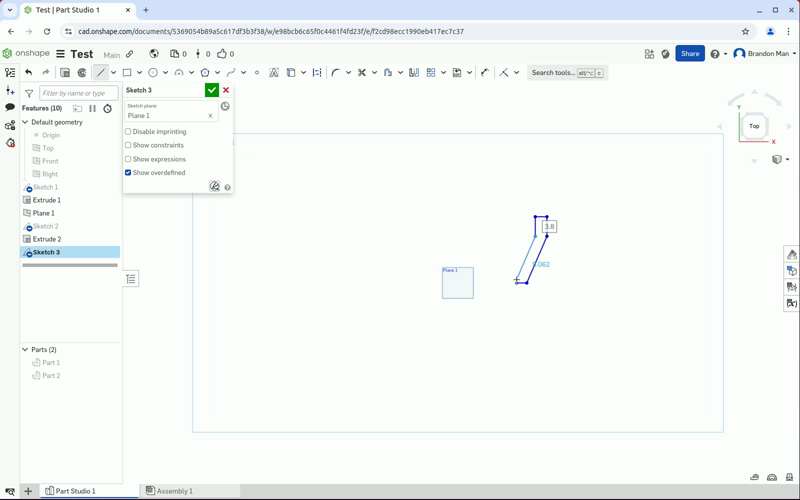
scroll(6)
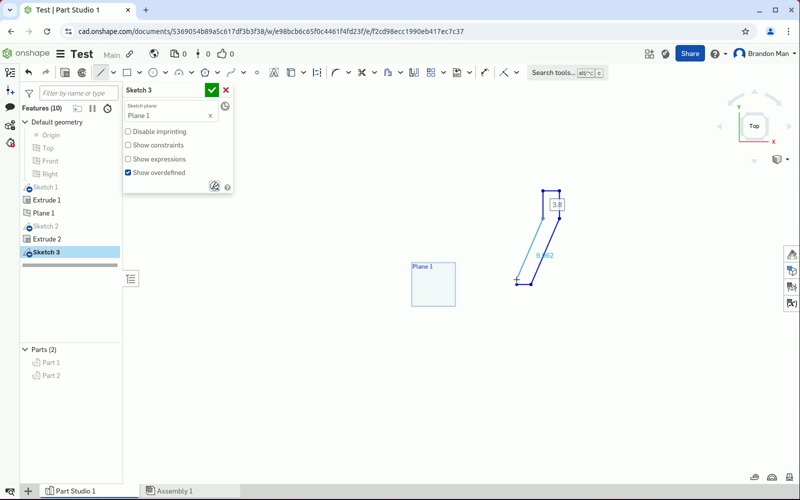
scroll(6)
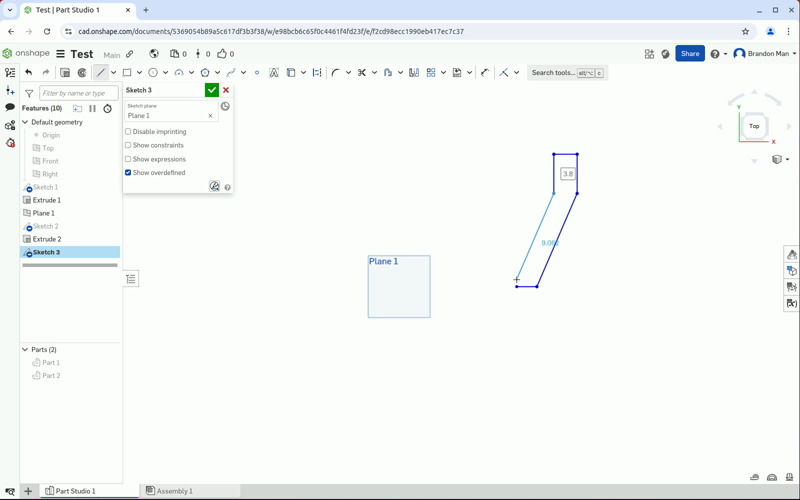
scroll(6)
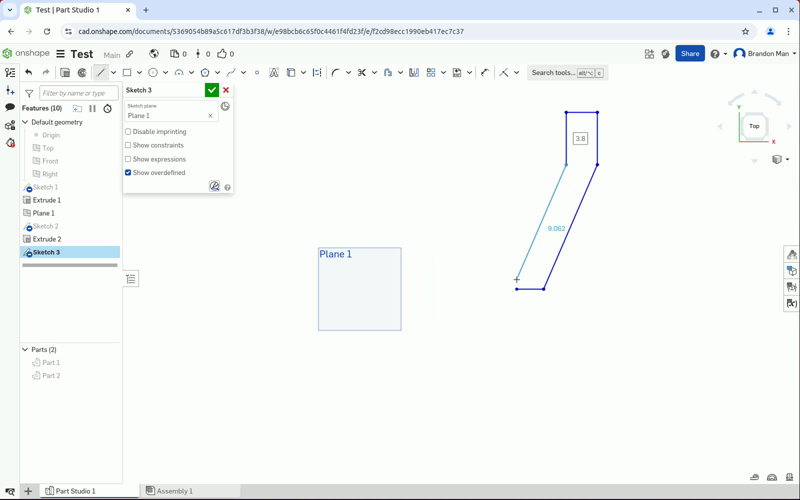
scroll(6)
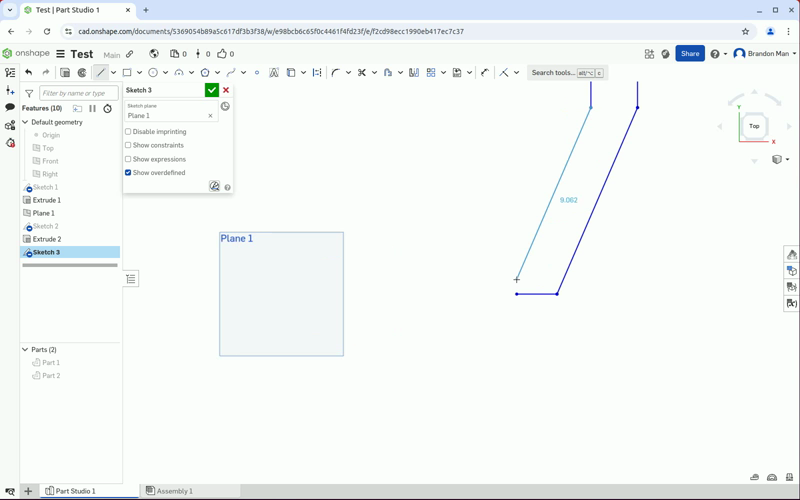
scroll(6)
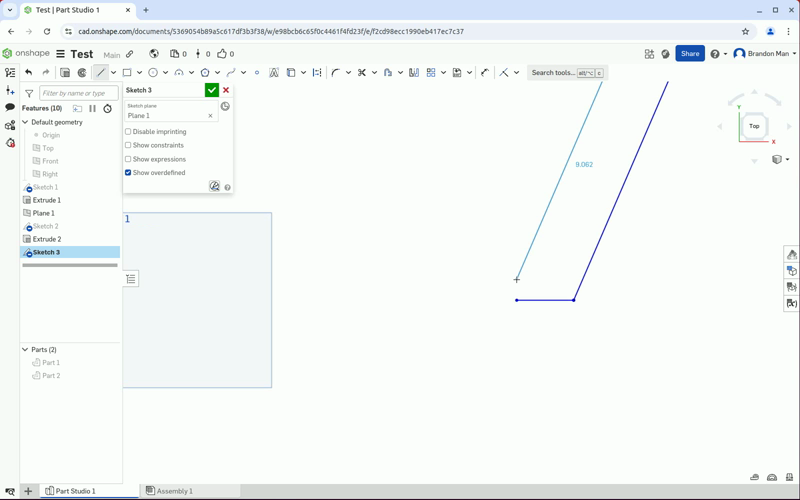
scroll(6)
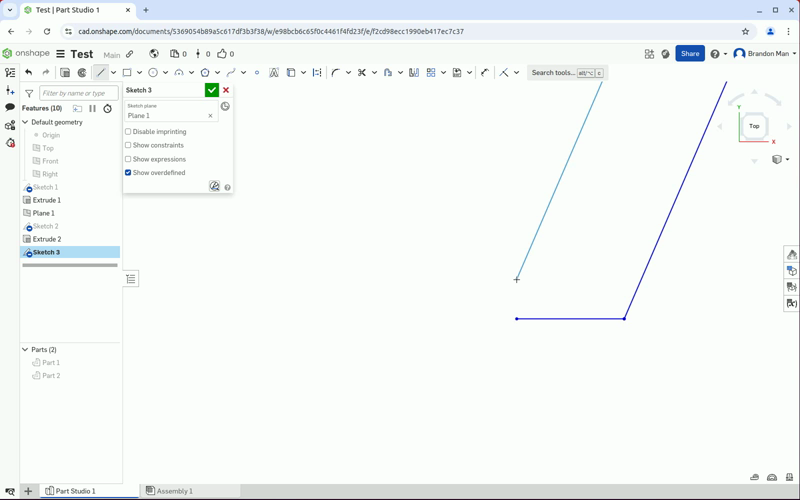
click(516, 279)
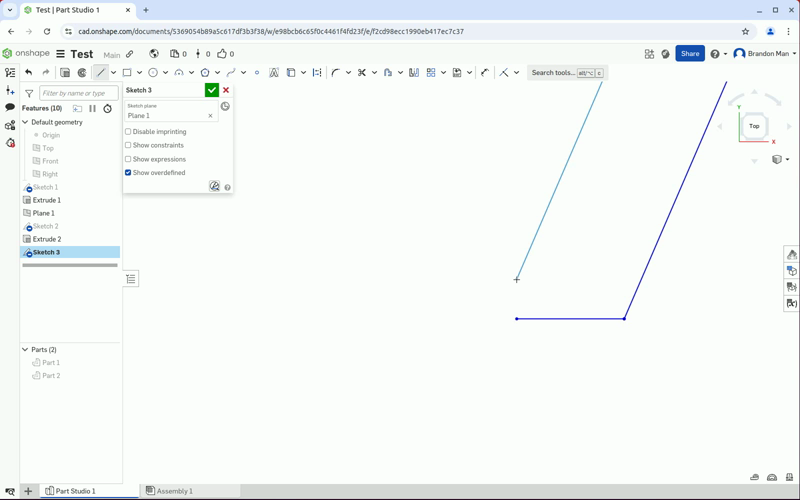
scroll(-6)
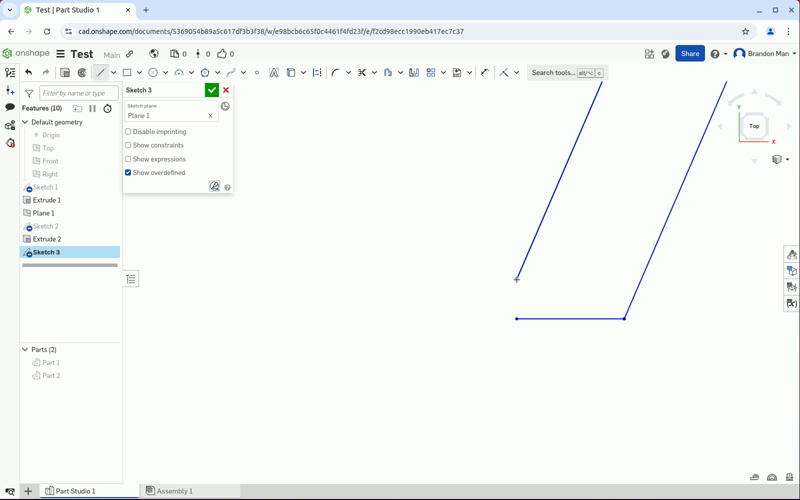
scroll(-6)
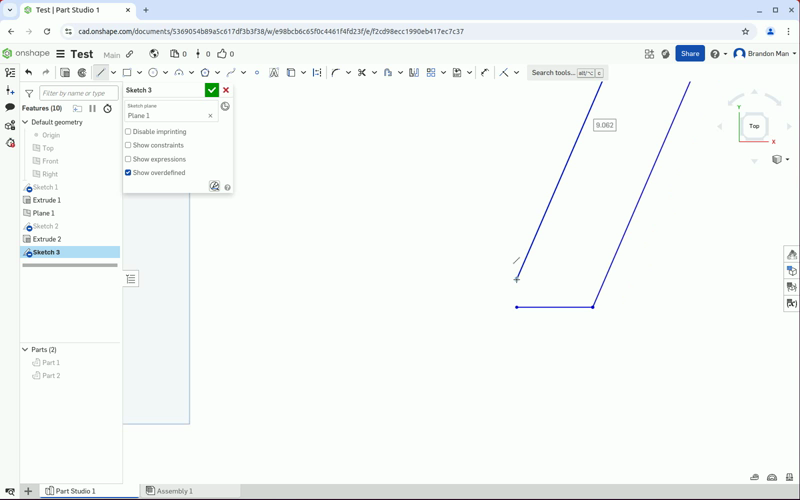
scroll(-6)
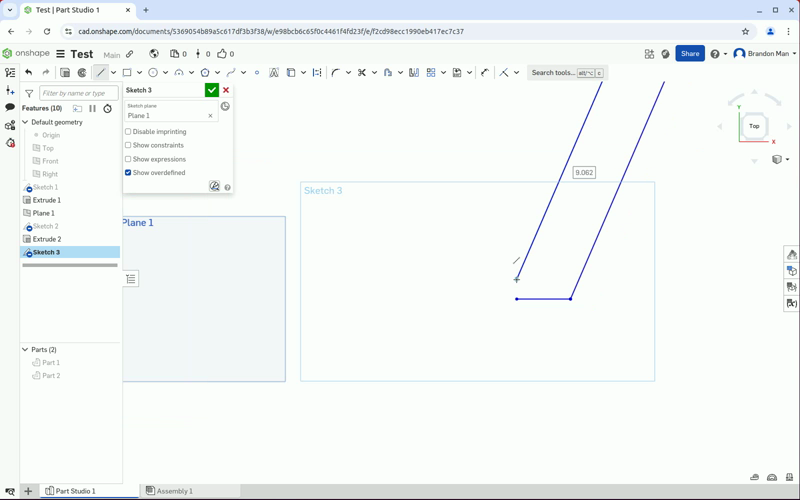
scroll(-6)
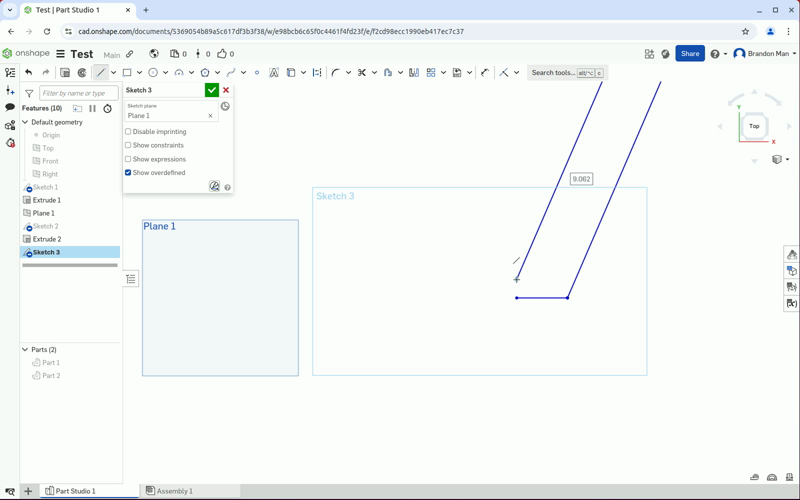
scroll(-6)
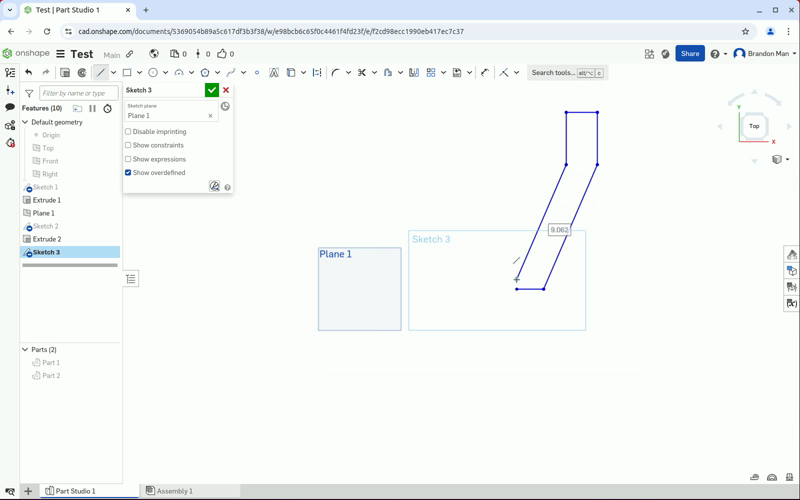
scroll(-6)
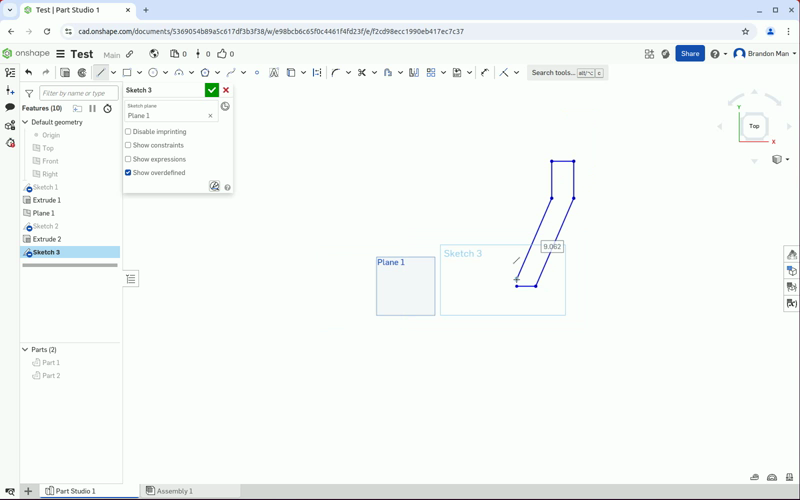
scroll(-6)
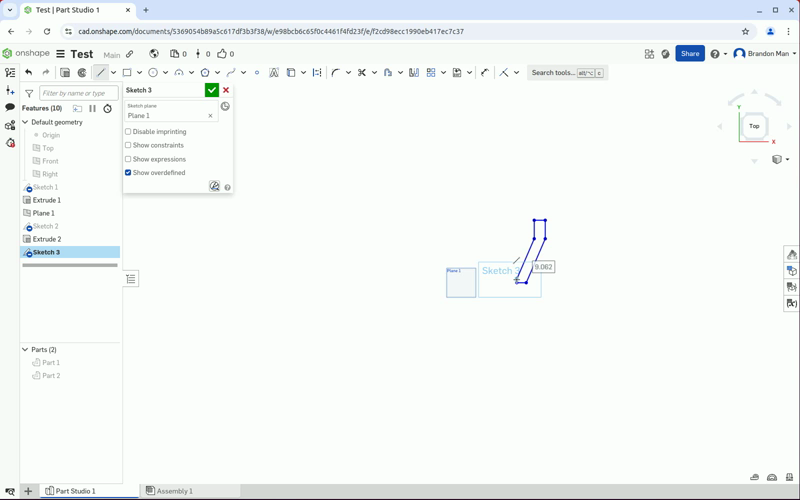
key_up(shift)
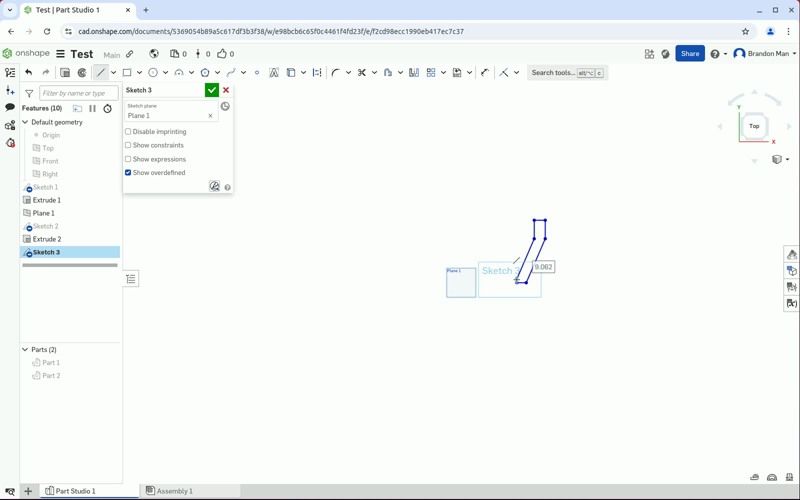
mouse_move(546, 279)
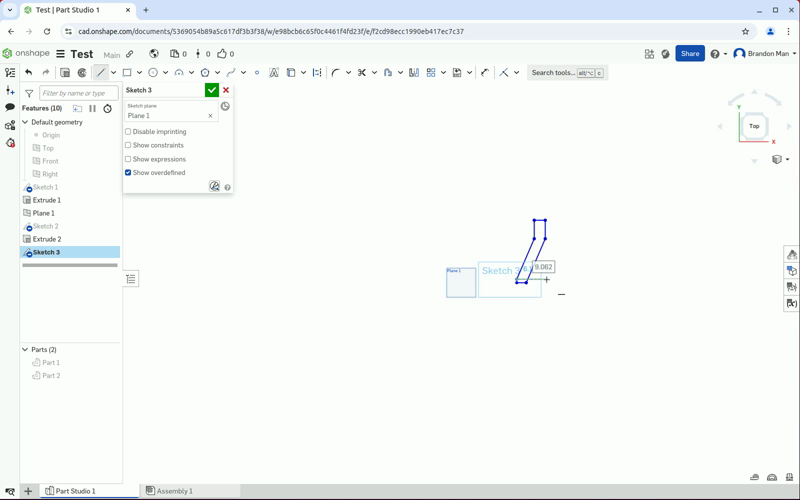
key_down(shift)
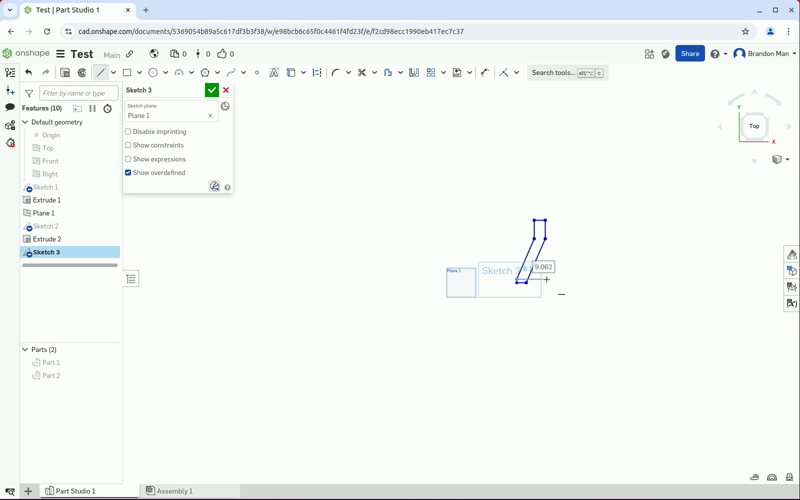
mouse_move(516, 282)
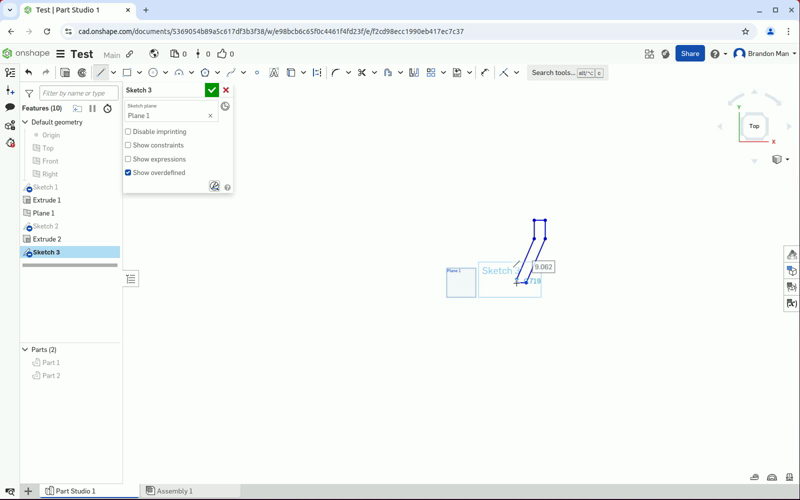
scroll(6)
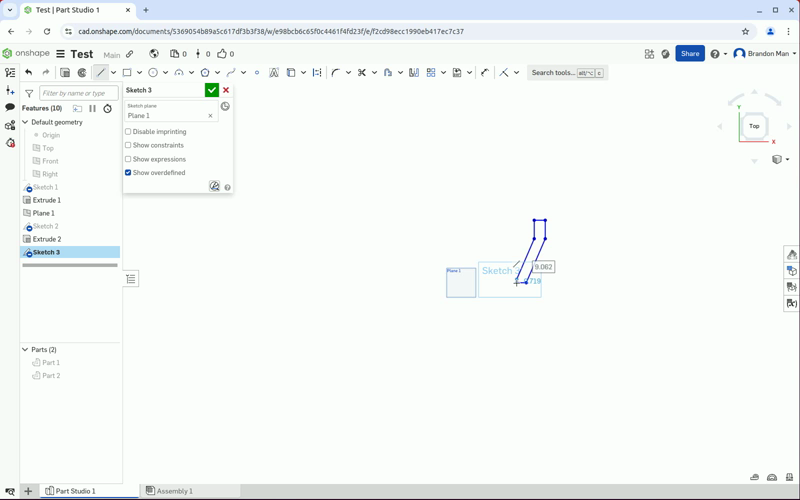
scroll(6)
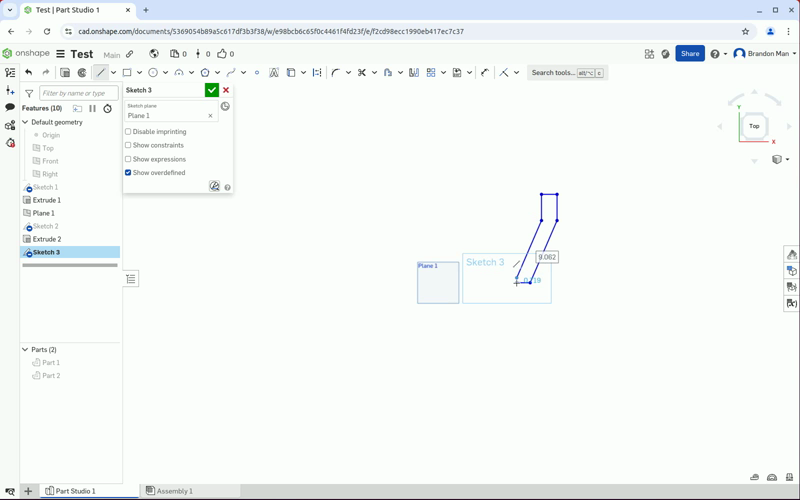
scroll(6)
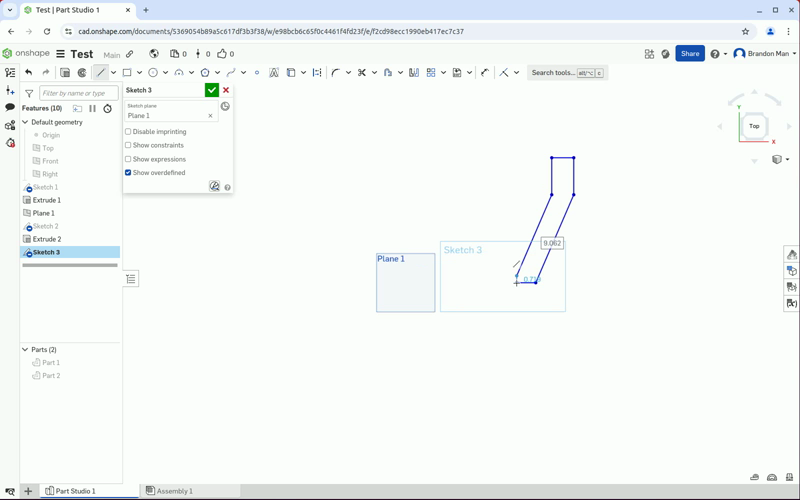
scroll(6)
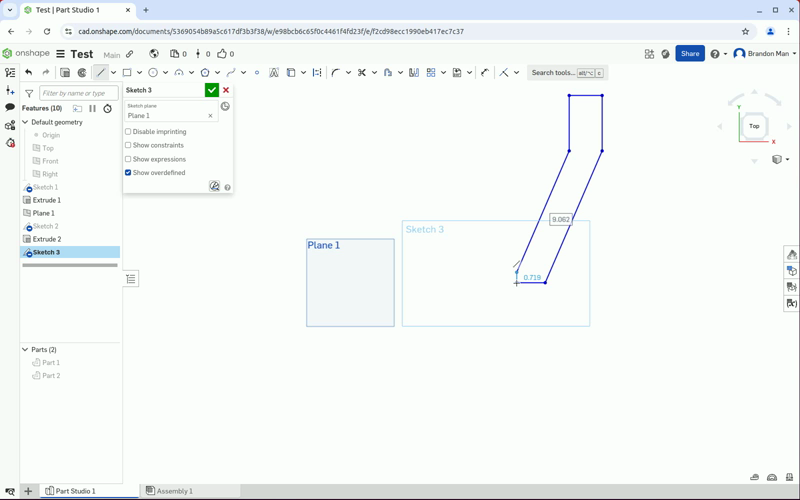
scroll(6)
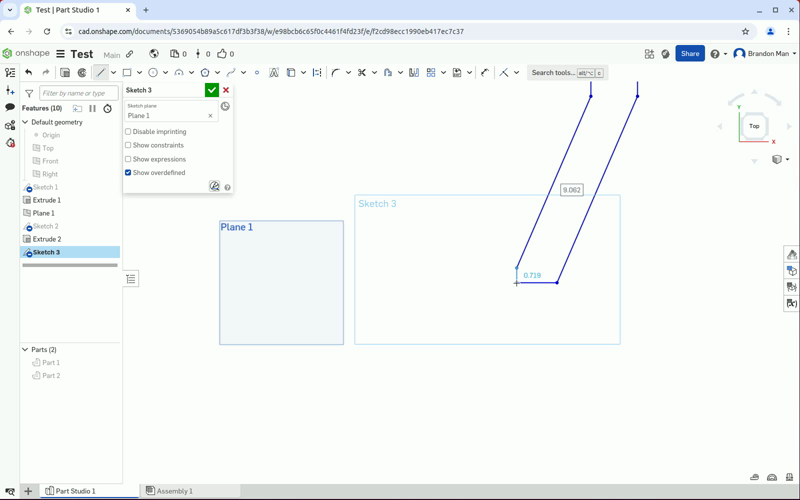
scroll(6)
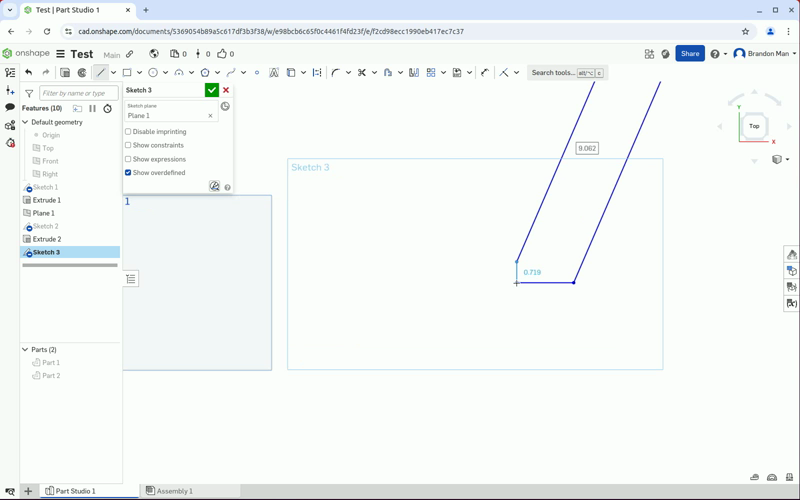
scroll(6)
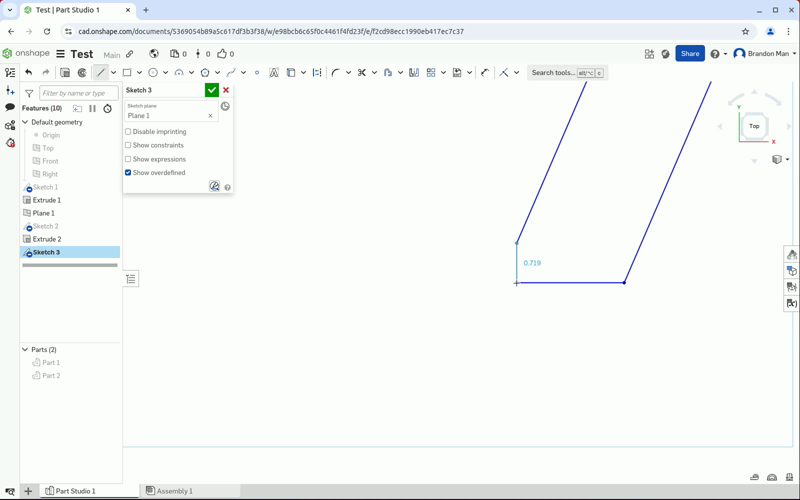
key_up(shift)
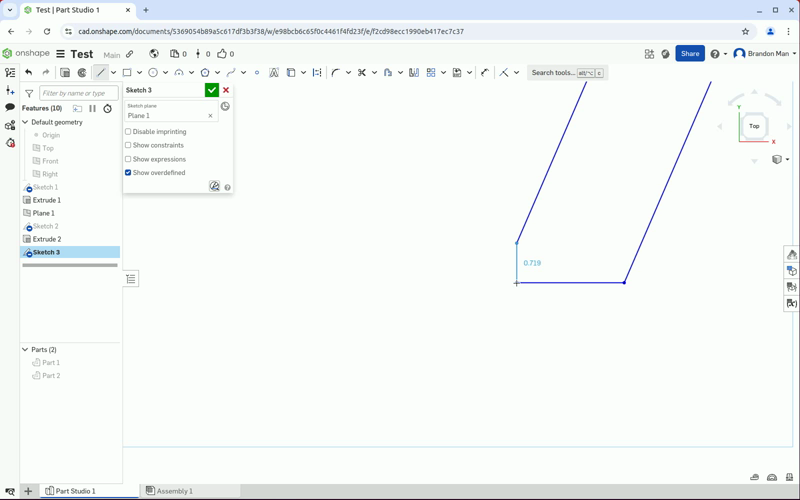
click(516, 282)
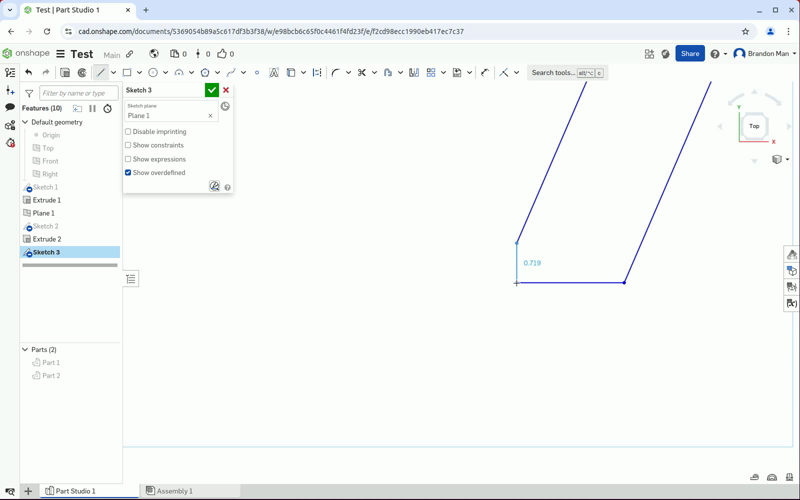
scroll(-6)
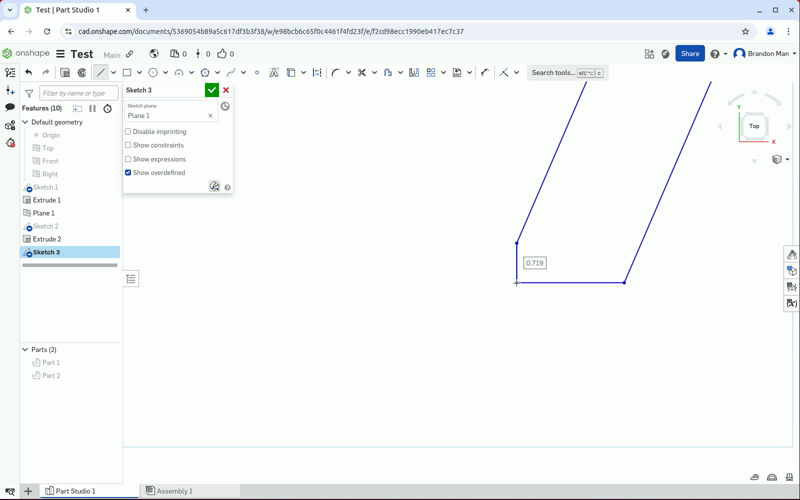
scroll(-6)
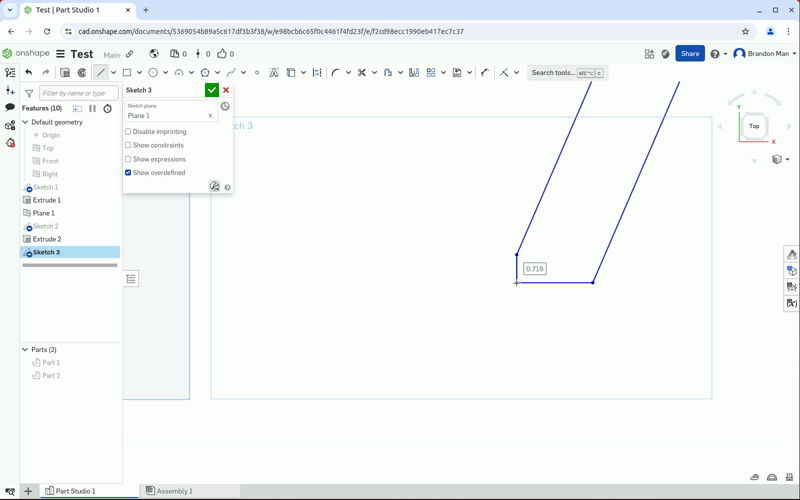
scroll(-6)
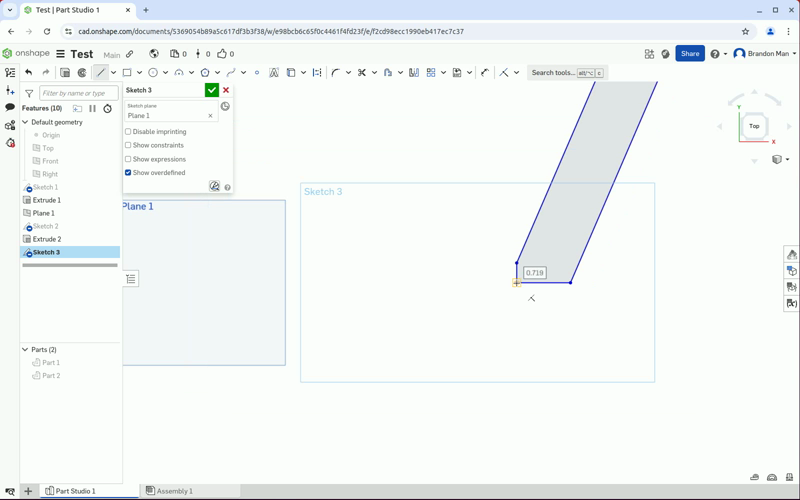
scroll(-6)
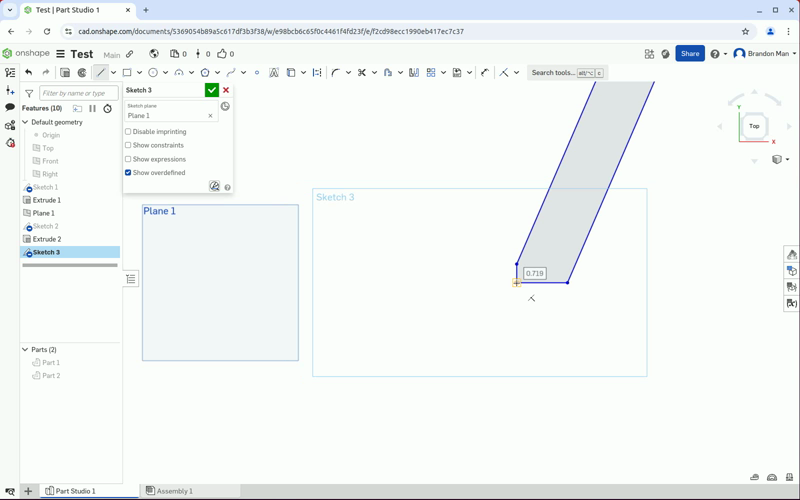
scroll(-6)
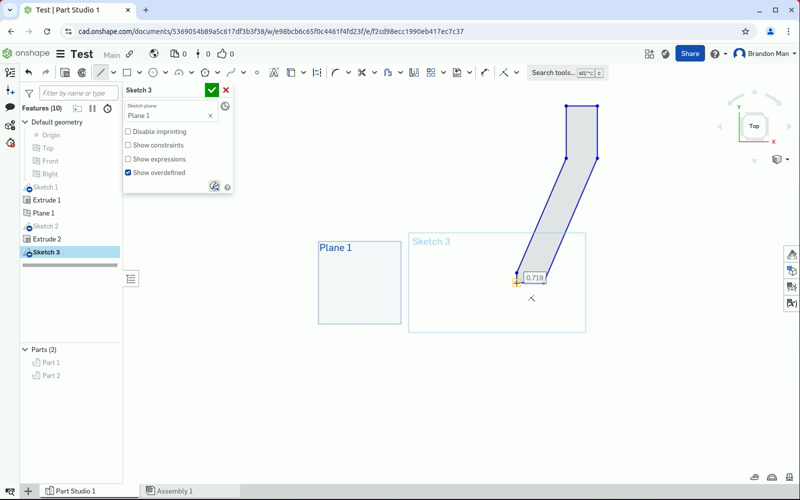
scroll(-6)
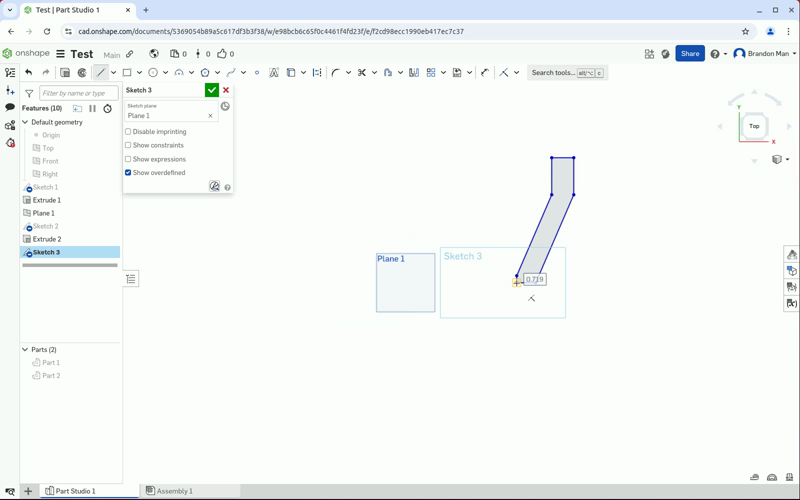
scroll(-6)
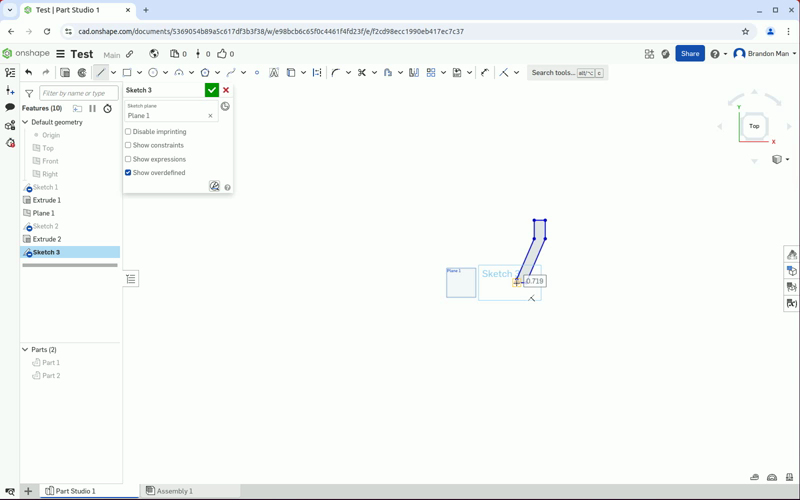
key(esc)
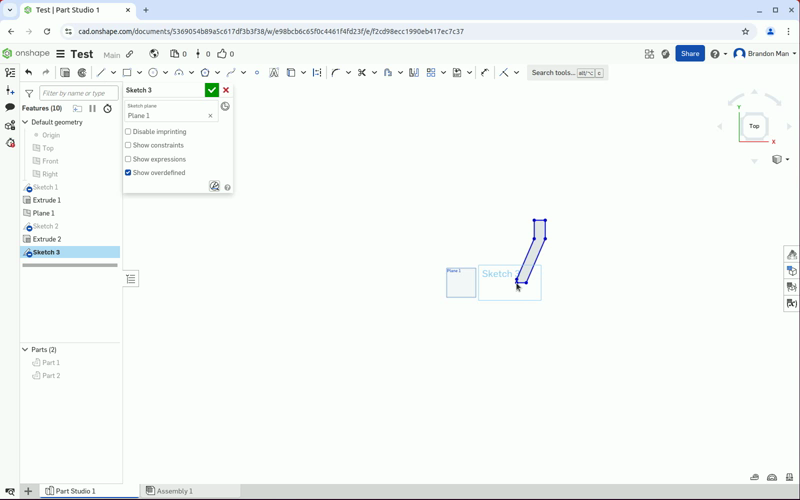
mouse_move(532, 262)
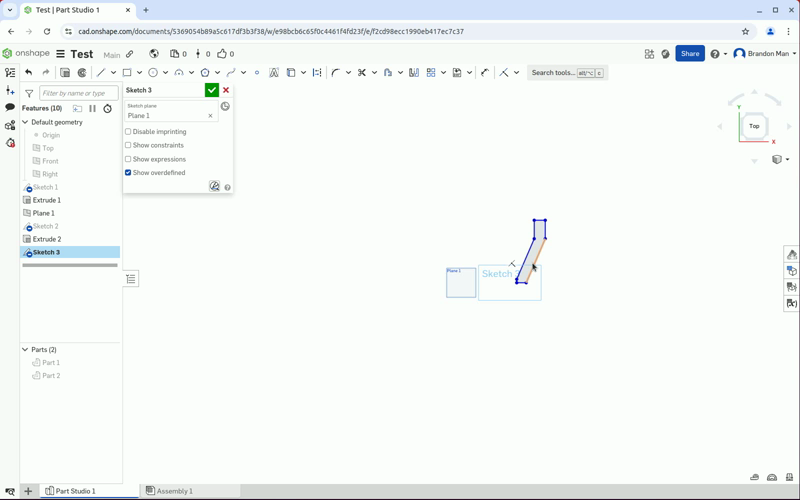
scroll(6)
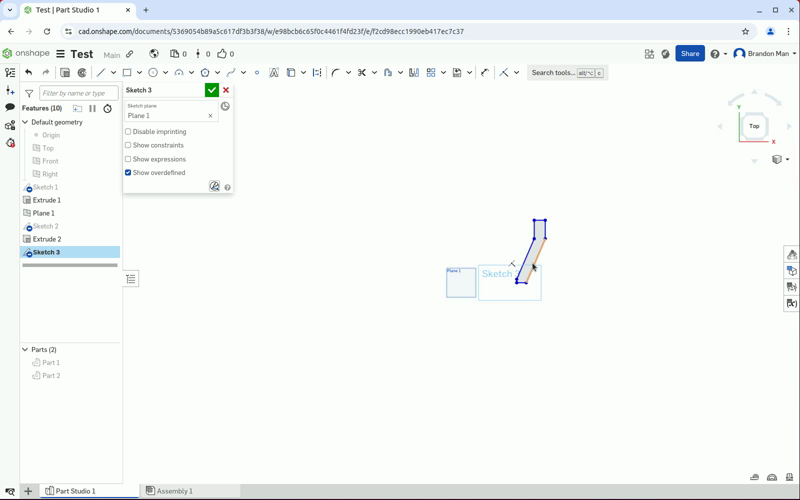
scroll(6)
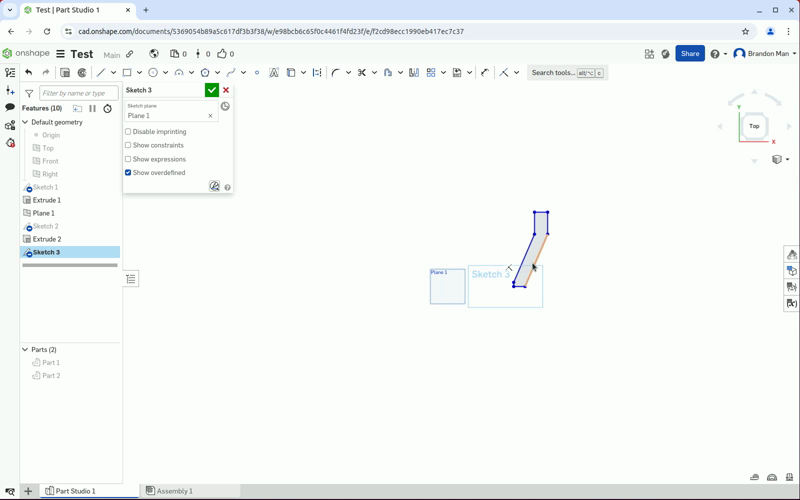
scroll(6)
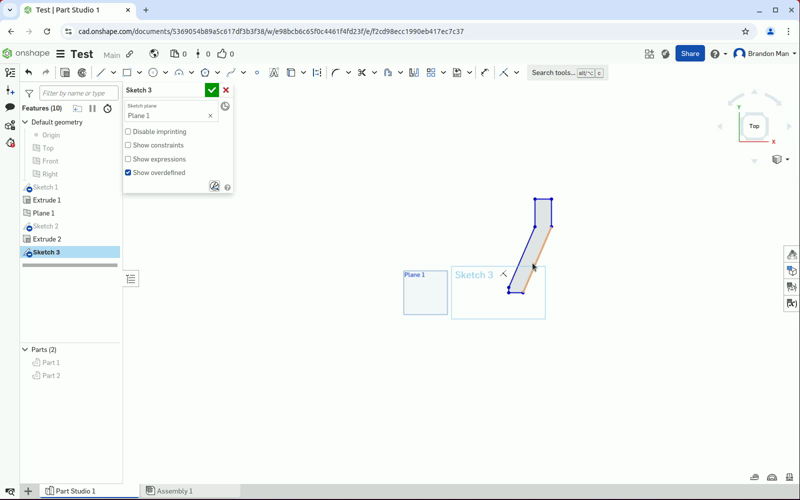
scroll(6)
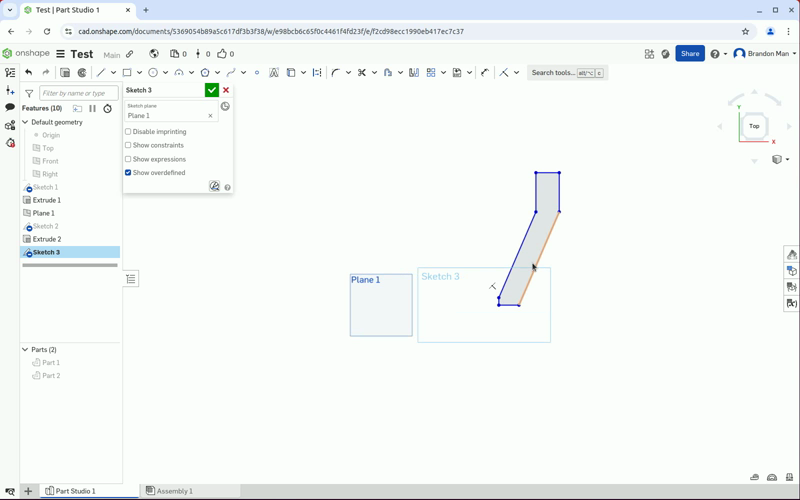
scroll(6)
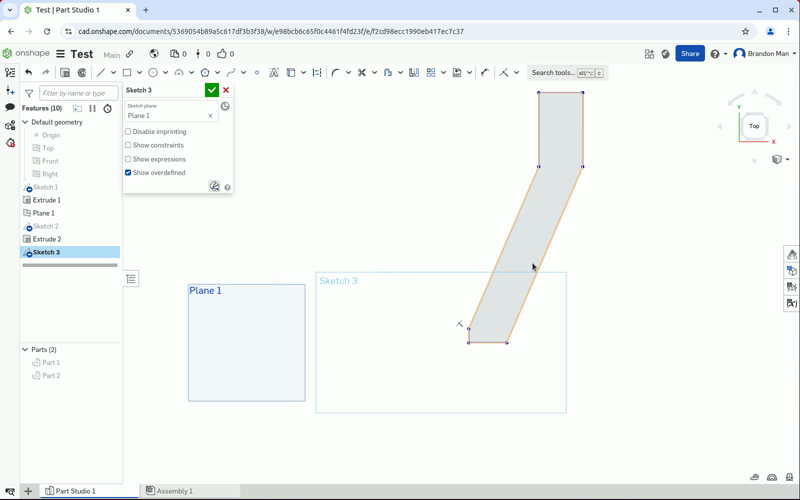
scroll(6)
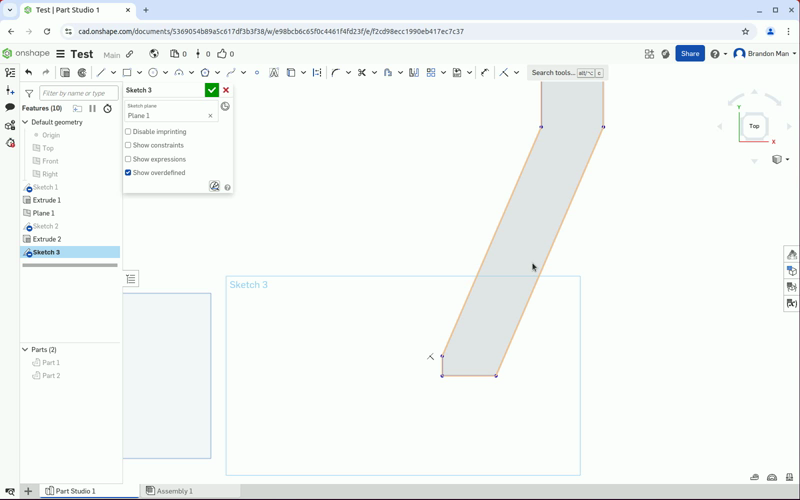
scroll(6)
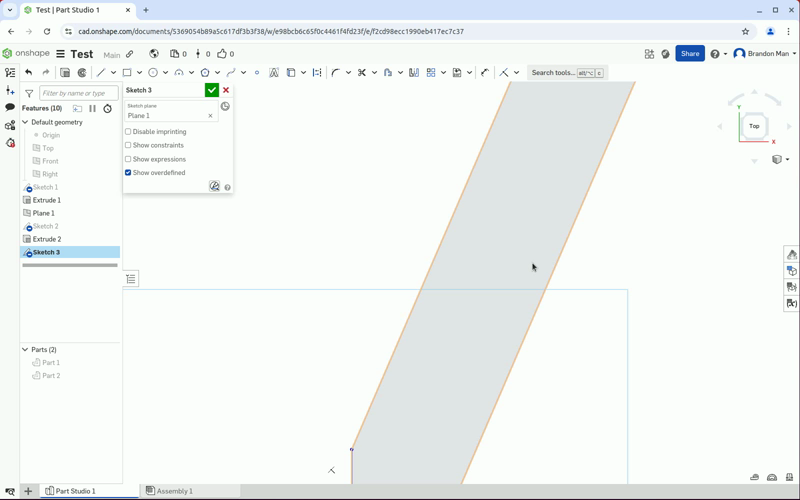
click(532, 262)
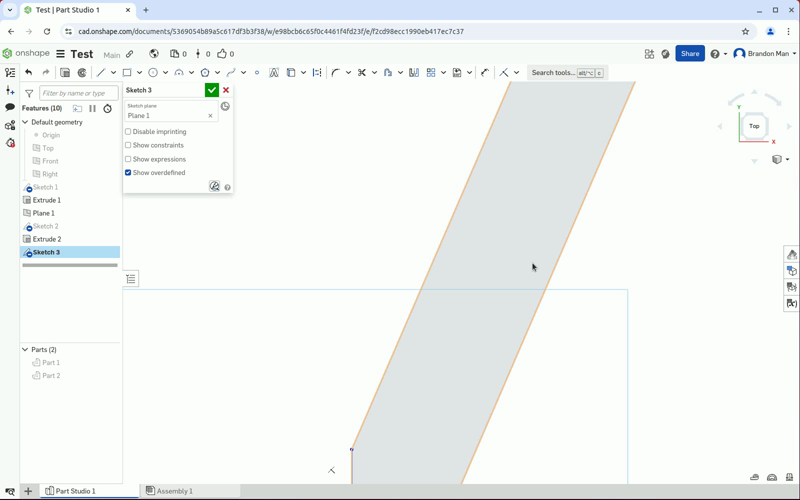
scroll(-6)
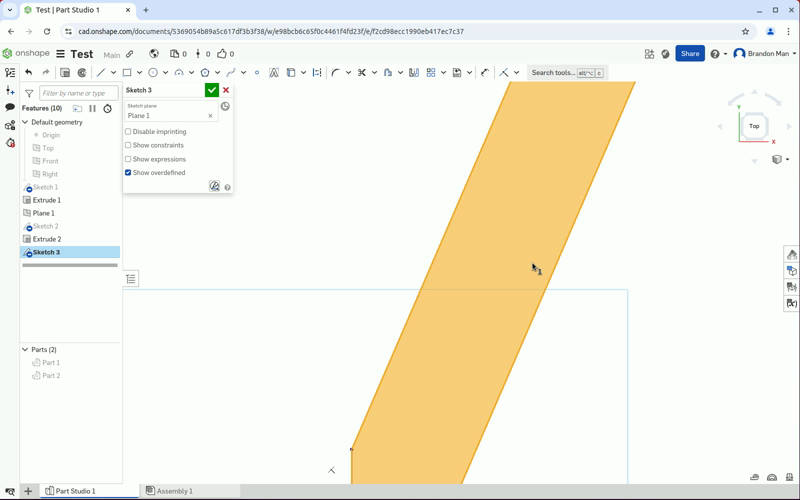
scroll(-6)
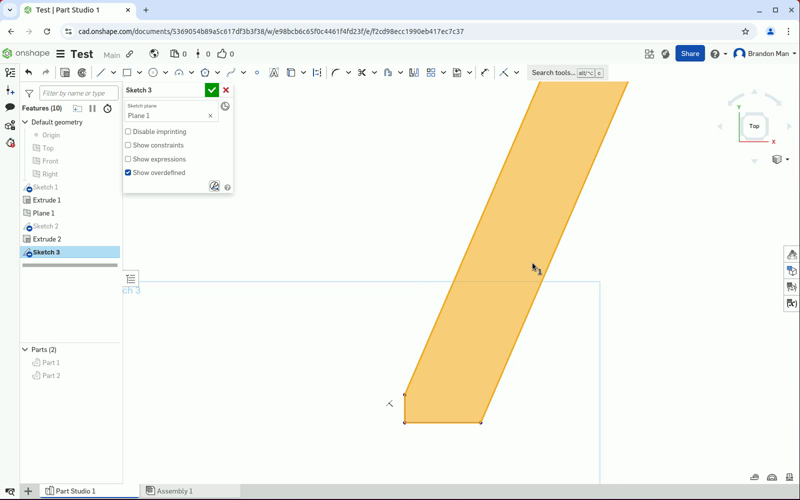
scroll(-6)
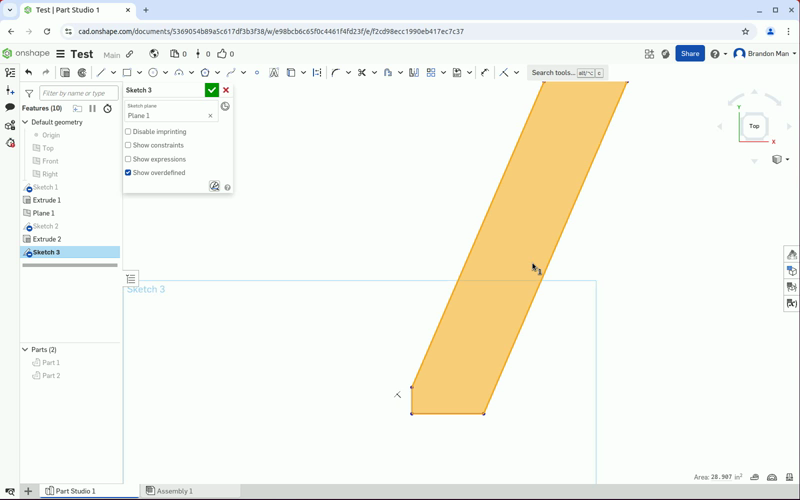
scroll(-6)
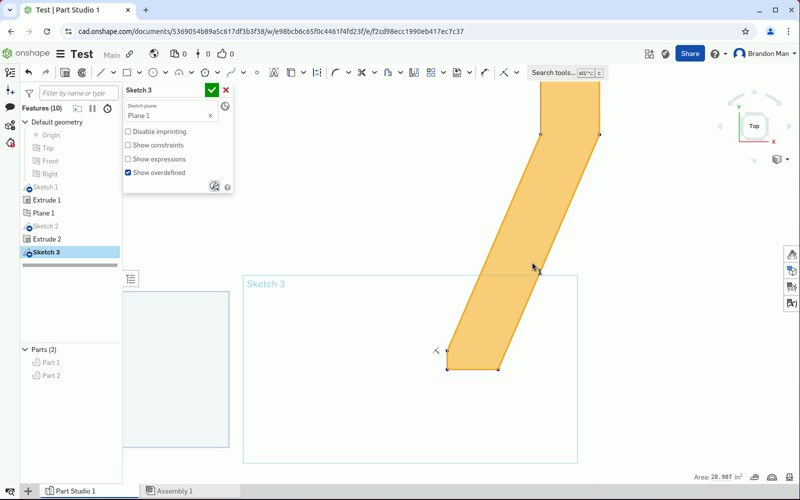
scroll(-6)
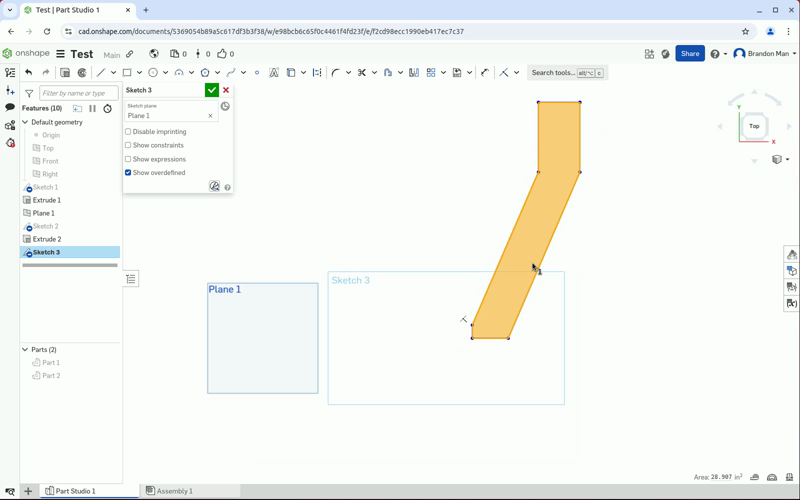
scroll(-6)
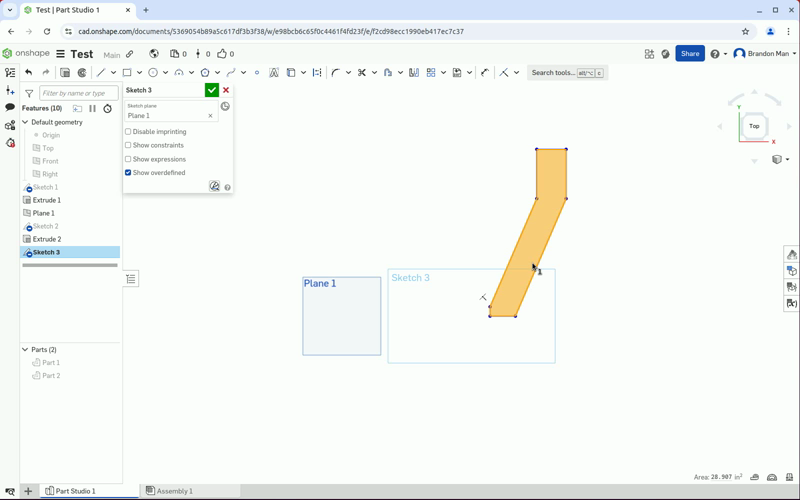
scroll(-6)
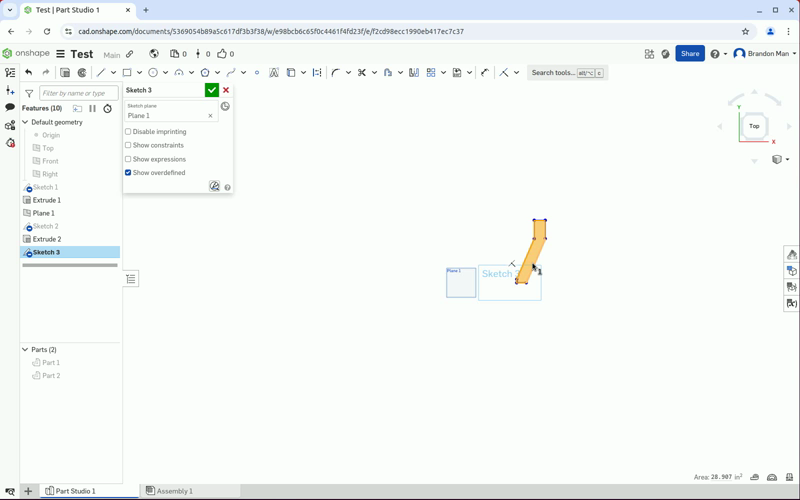
mouse_move(73, 352)
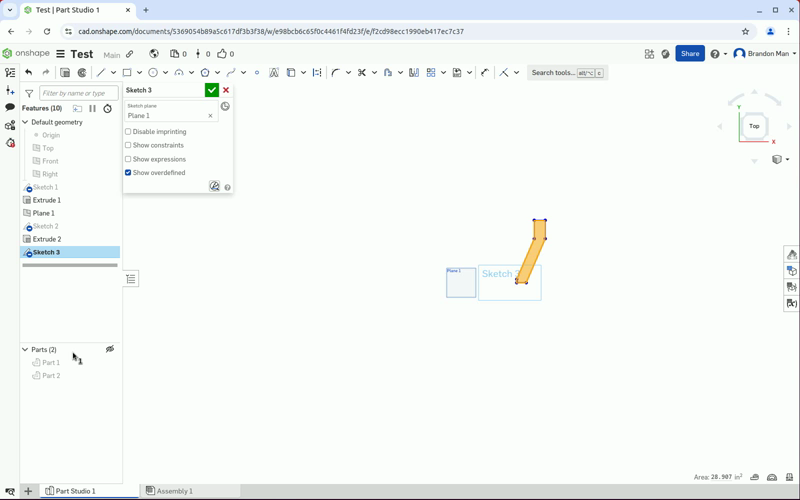
key(shift+y)
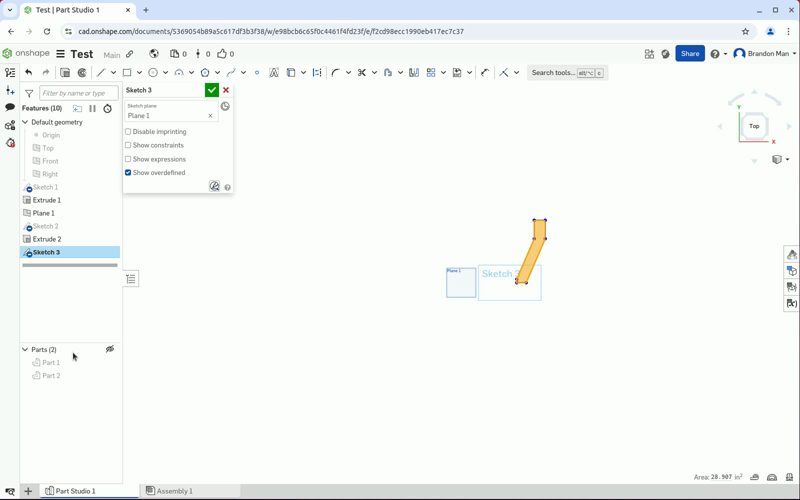
key(shift+e)
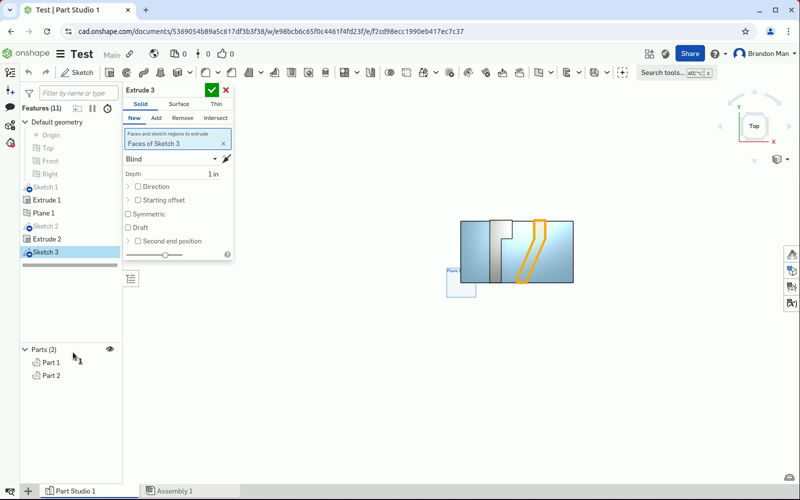
mouse_move(143, 106)
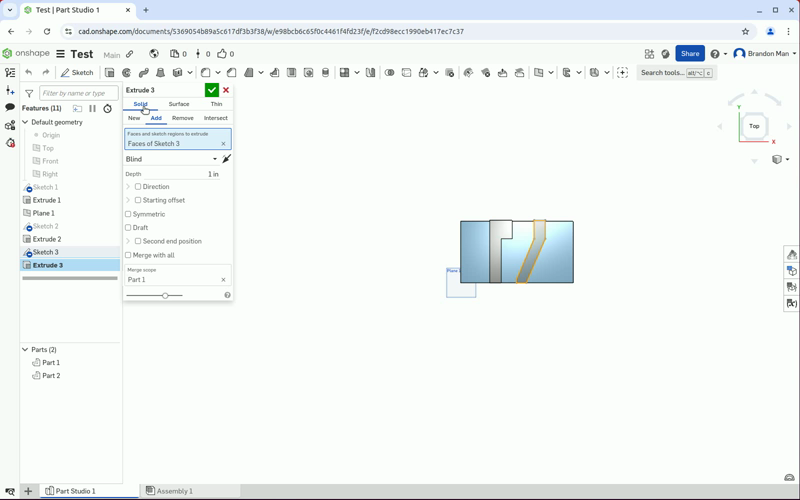
click(143, 106)
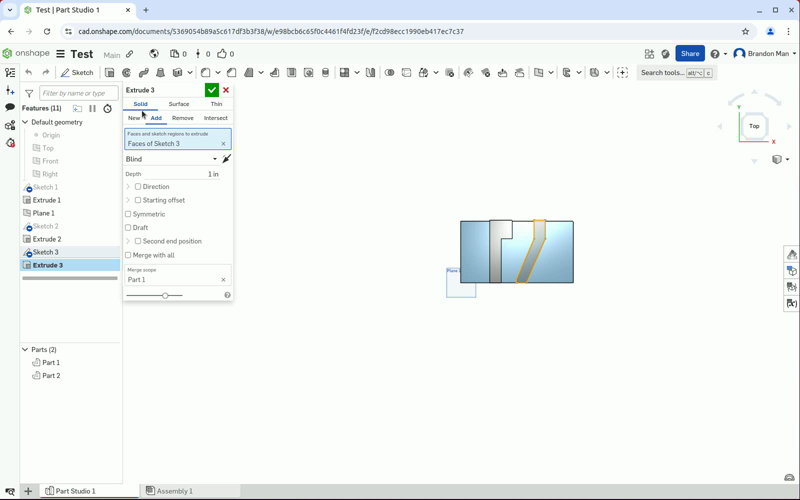
mouse_move(137, 120)
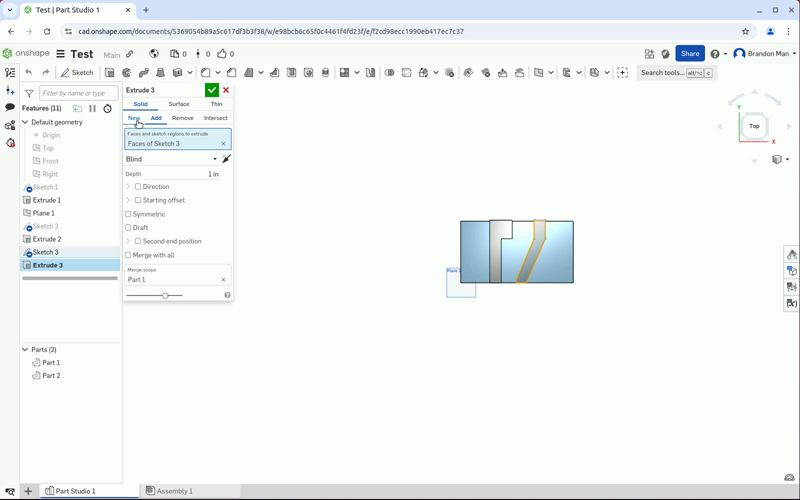
click(137, 120)
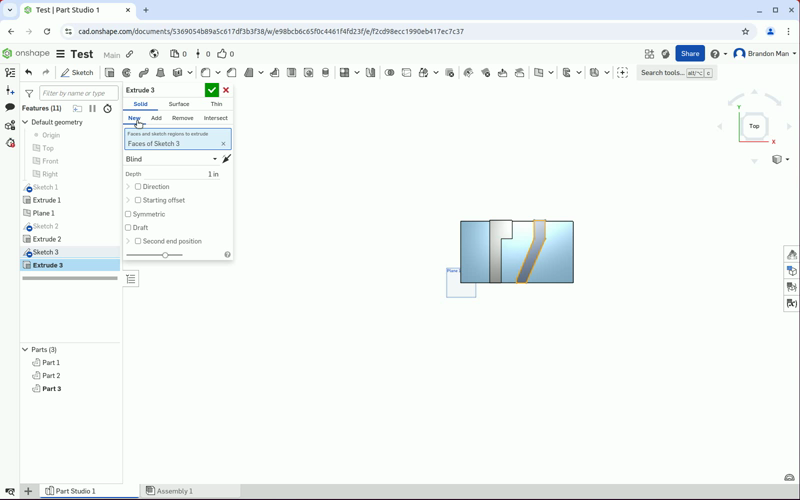
key(tab, 4)
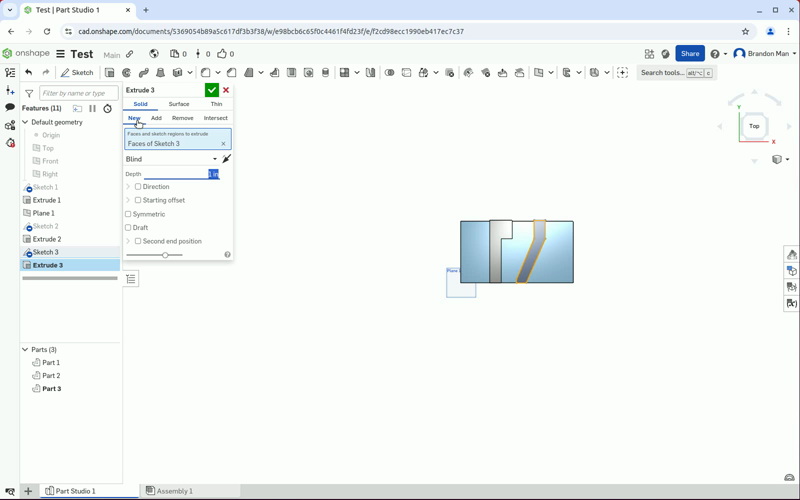
text(4.574)
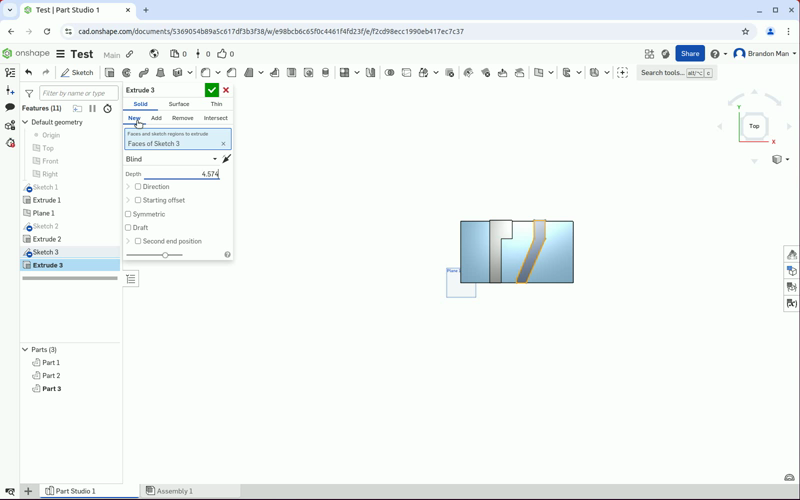
key(enter)
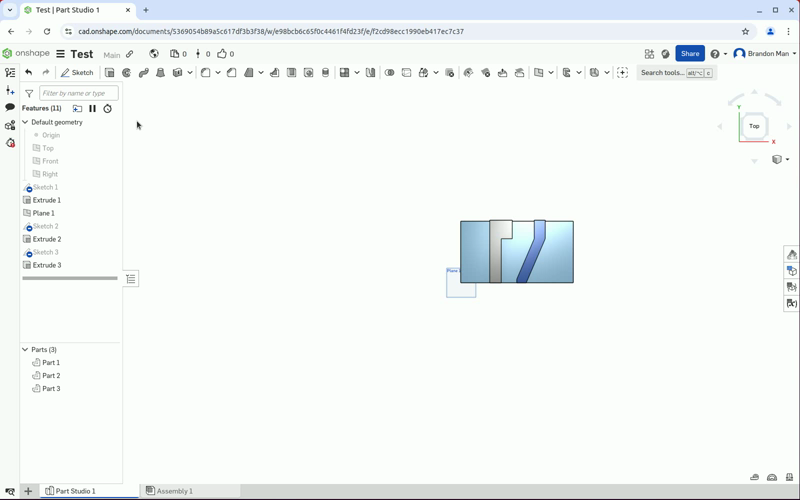
key(shift+h)
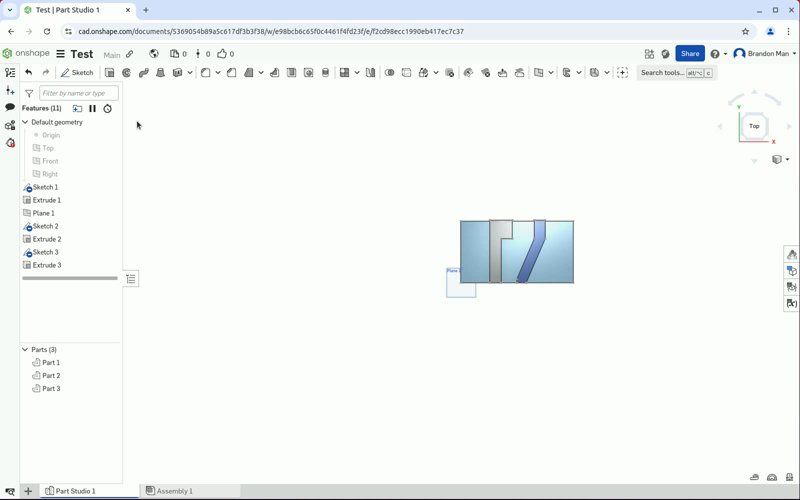
key(shift+h)
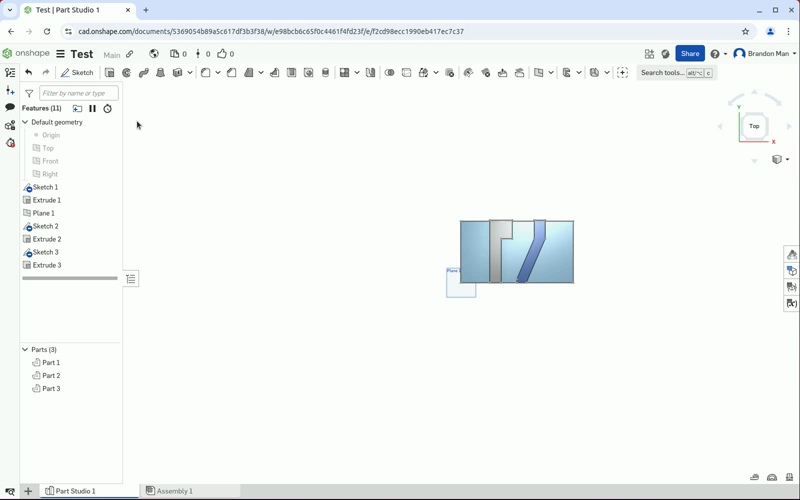
key(shift+7)
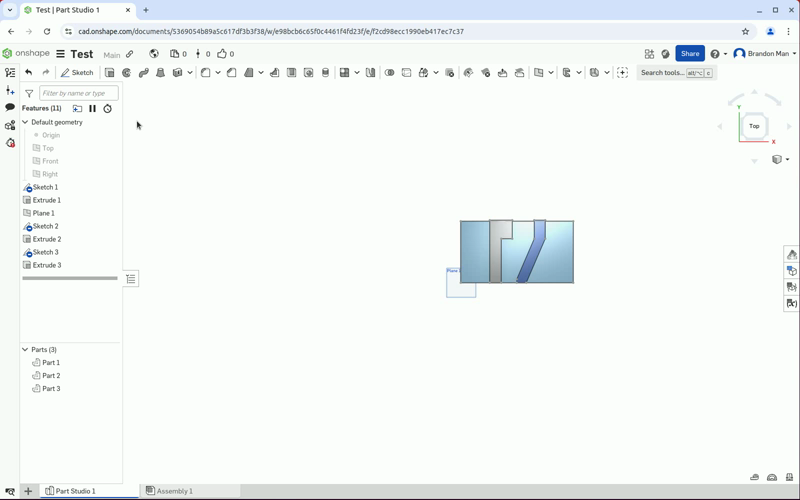
key(up, 3)
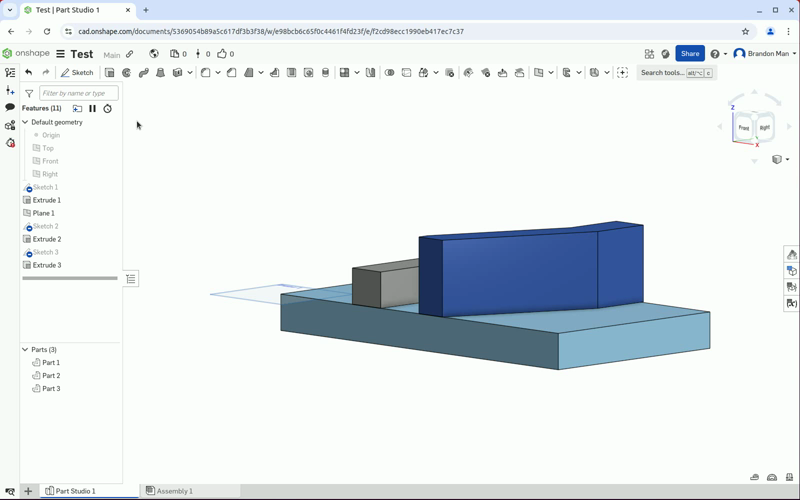
key(left, 3)
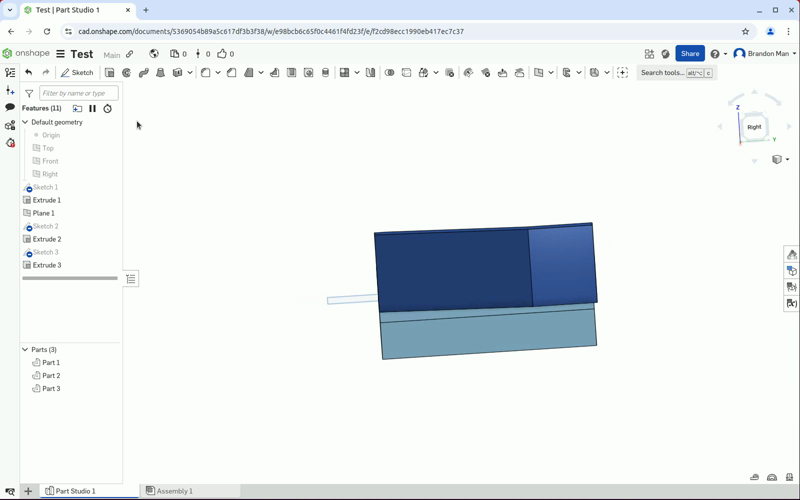
key(right, 3)
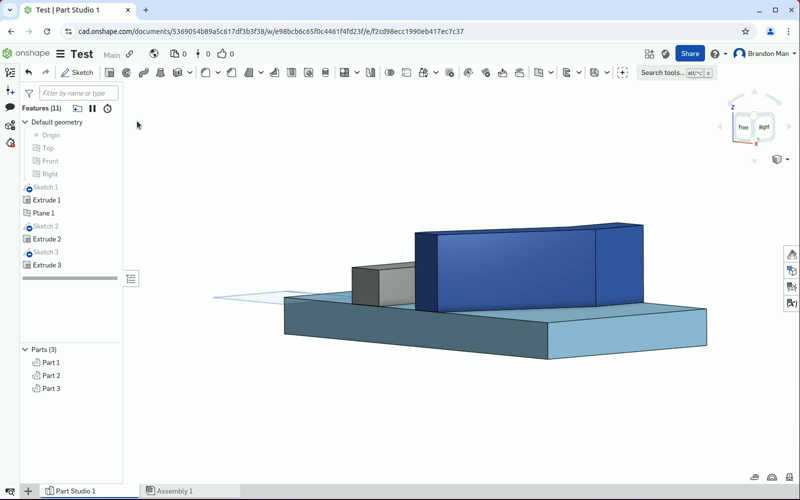
key(down, 3)
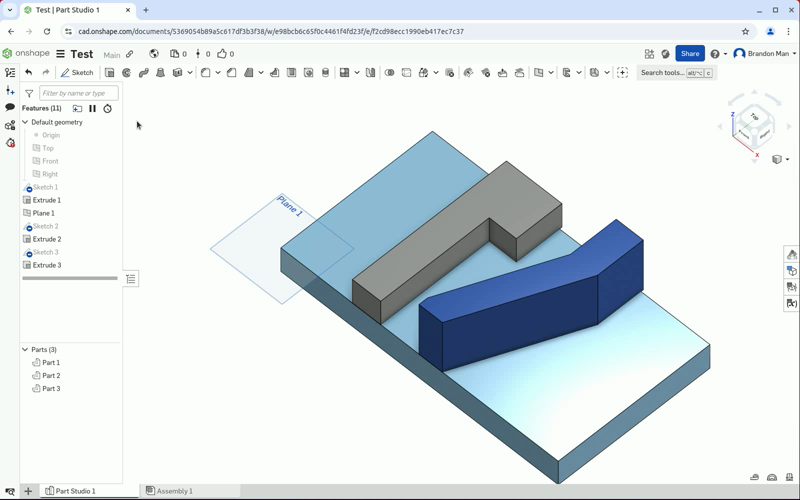
mouse_move(73, 189)
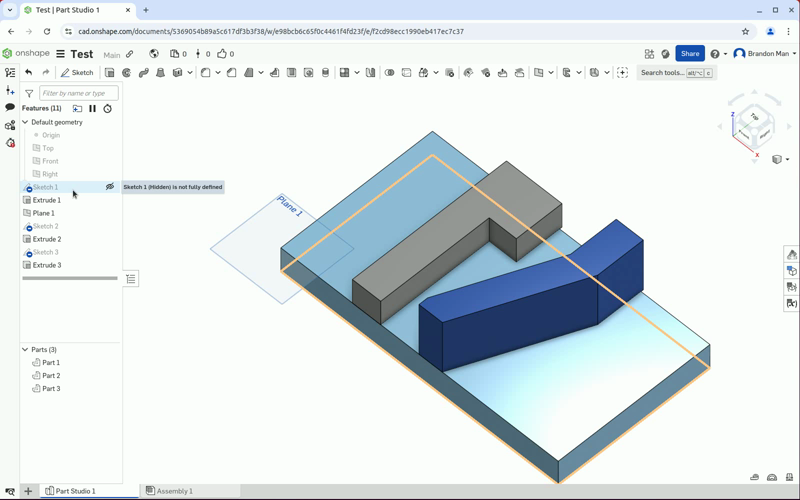
click(73, 189)